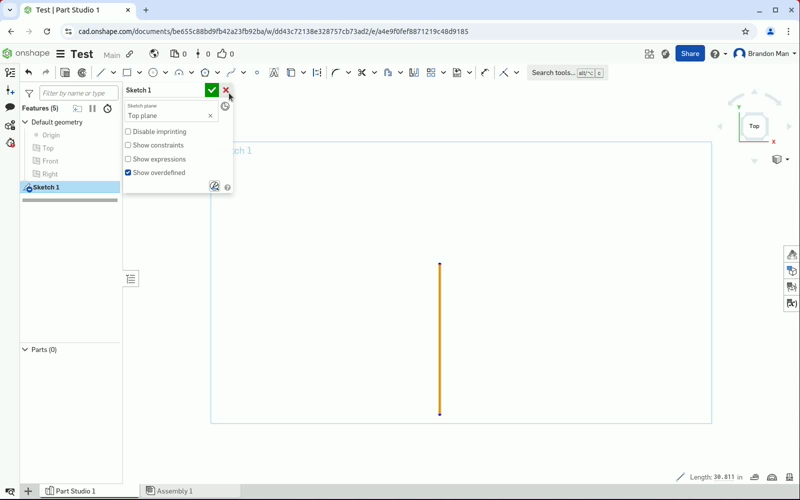
key(shift+h)
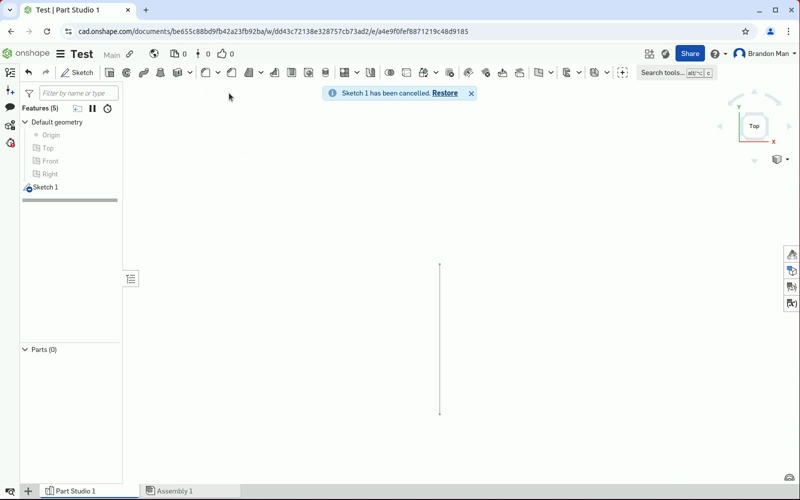
key(shift+s)
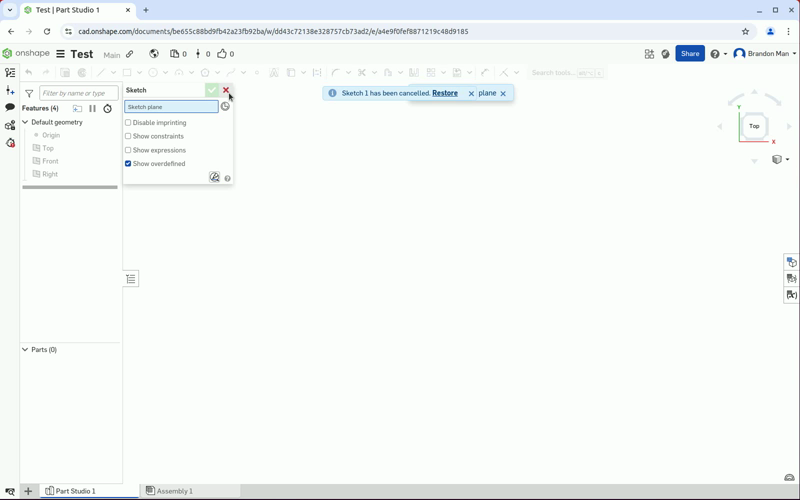
mouse_move(73, 150)
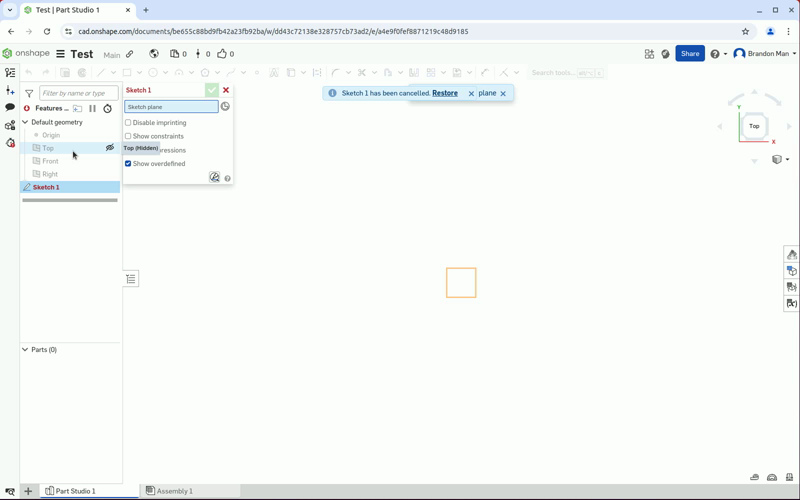
click(73, 150)
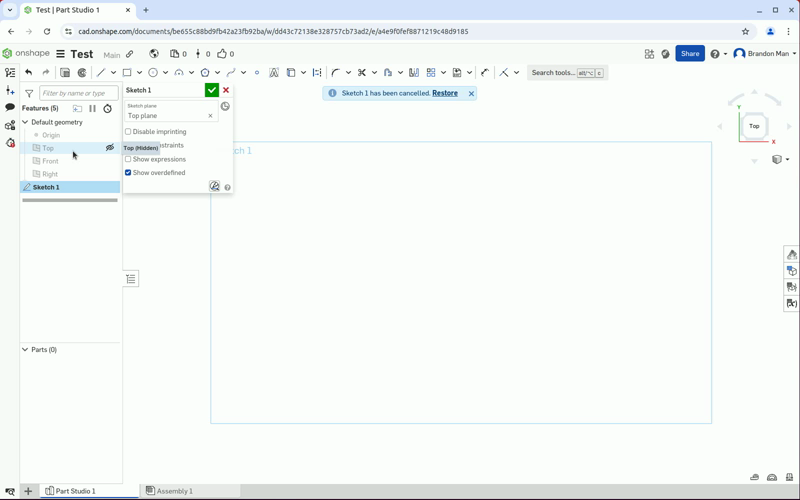
mouse_move(73, 352)
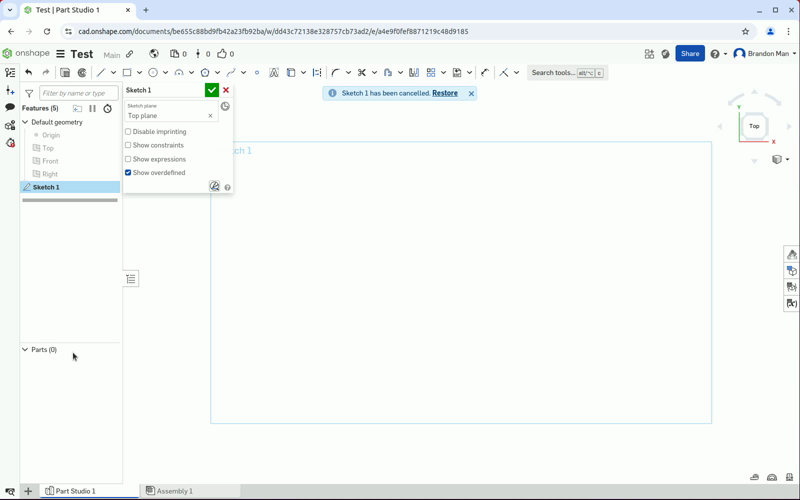
key(y)
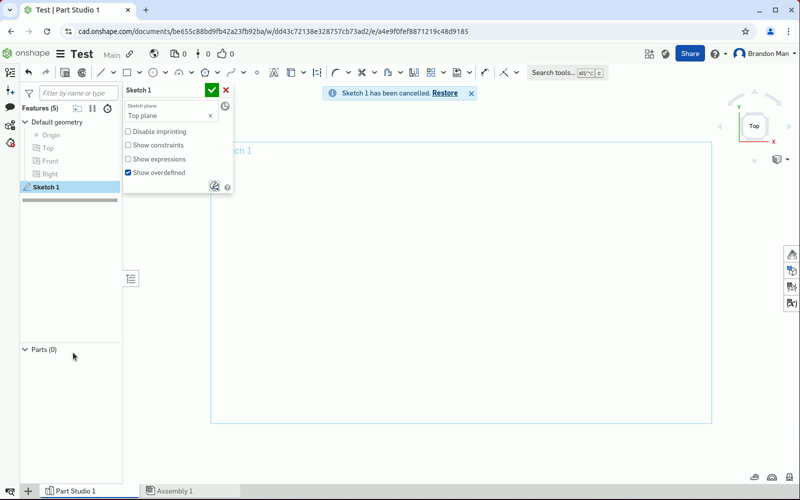
key(l)
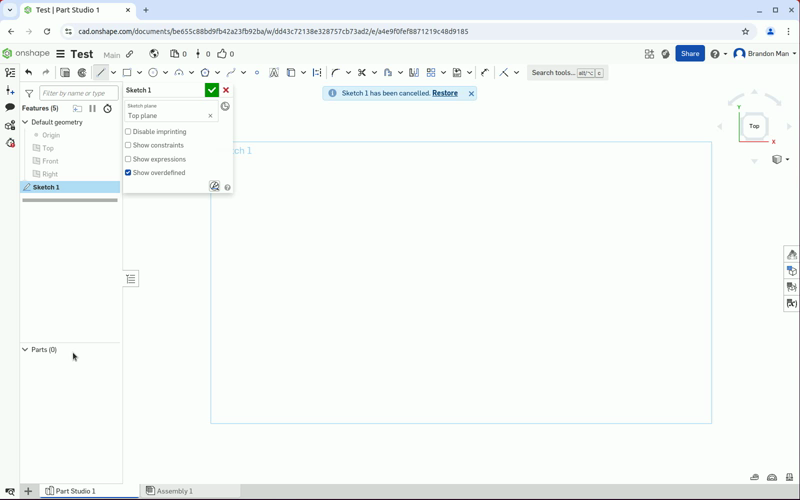
key_down(shift)
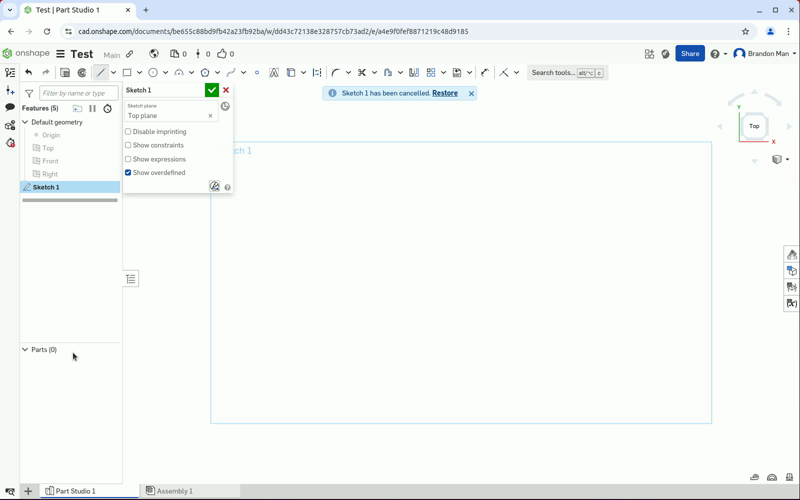
mouse_move(348, 261)
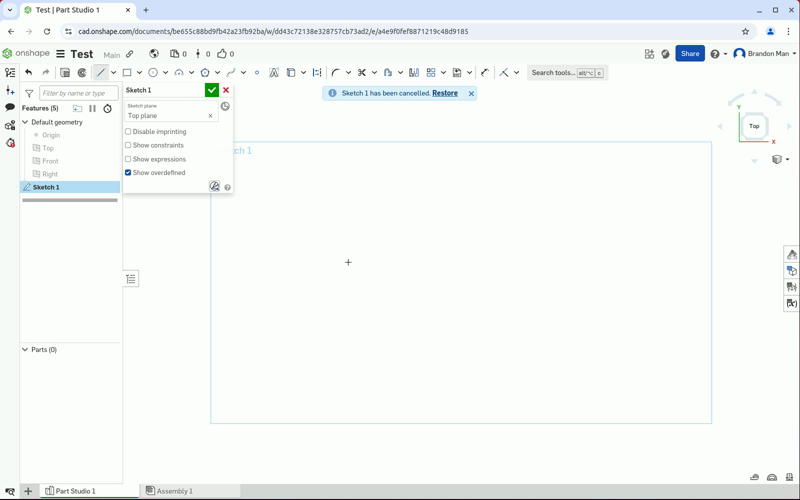
click(348, 261)
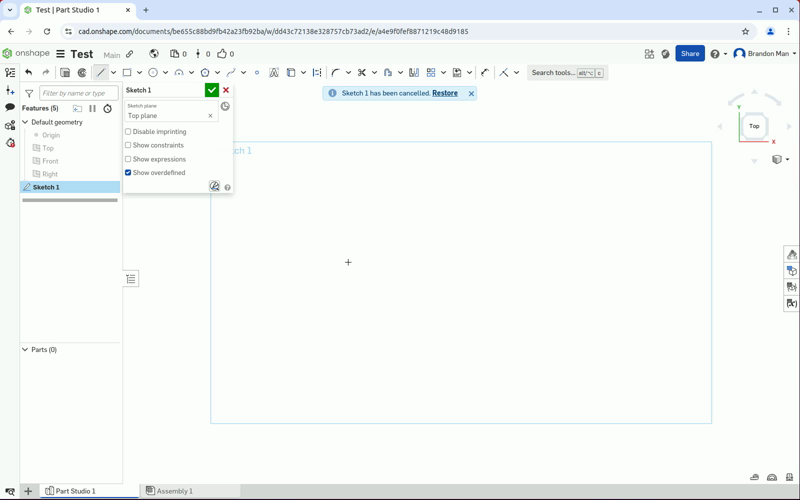
key_up(shift)
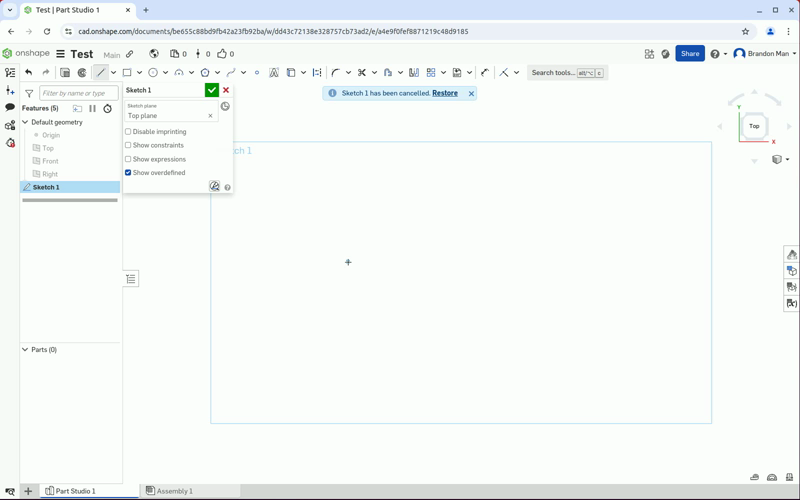
key_down(shift)
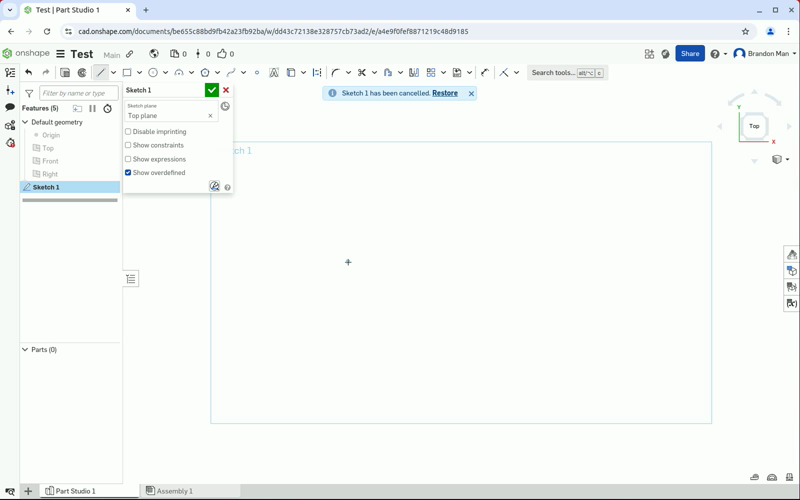
mouse_move(378, 261)
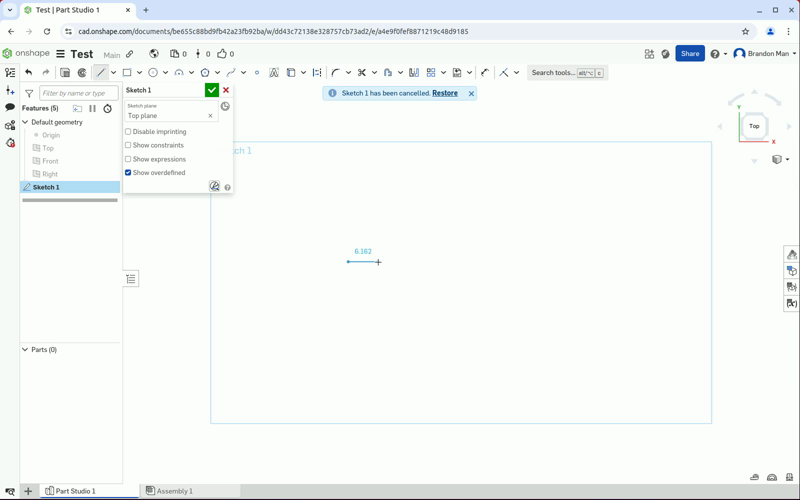
mouse_move(353, 261)
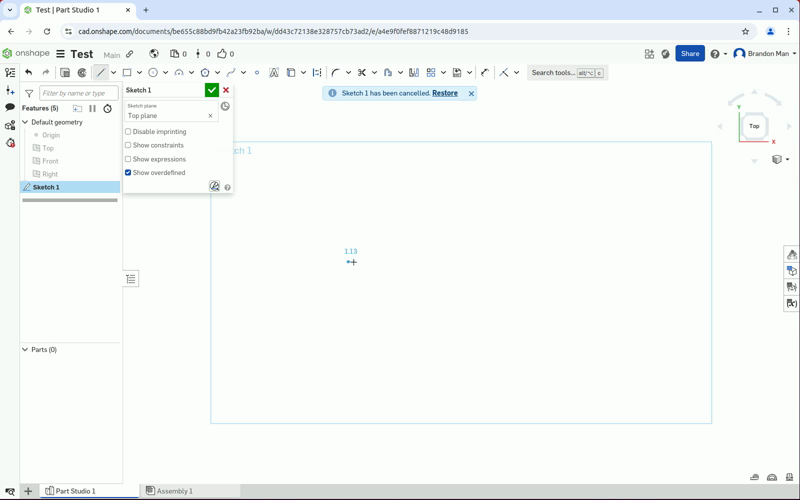
scroll(6)
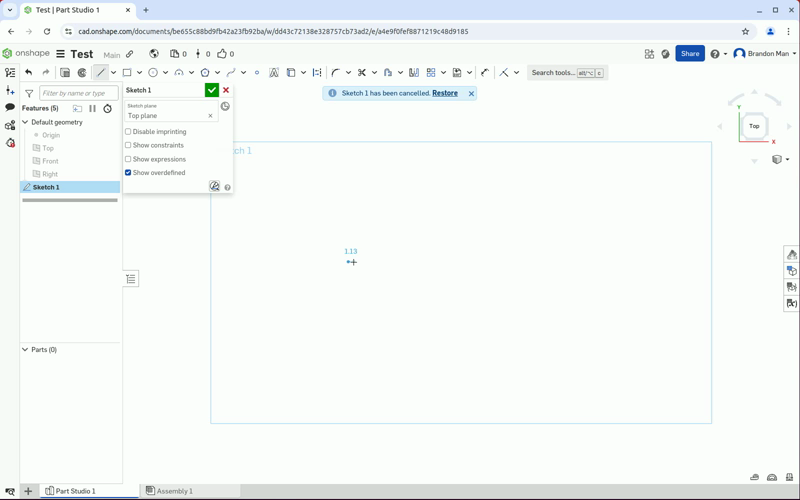
scroll(6)
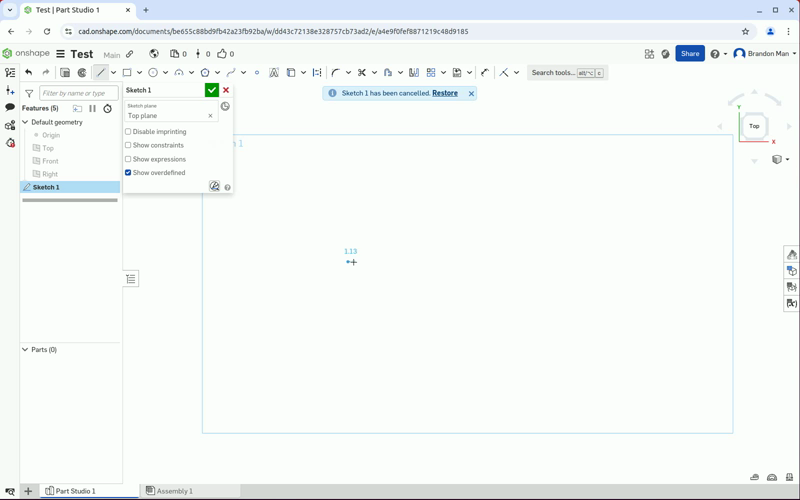
scroll(6)
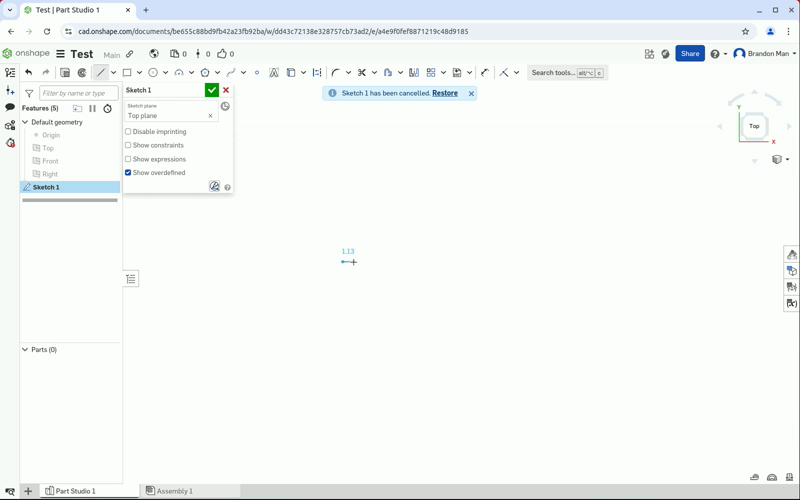
scroll(6)
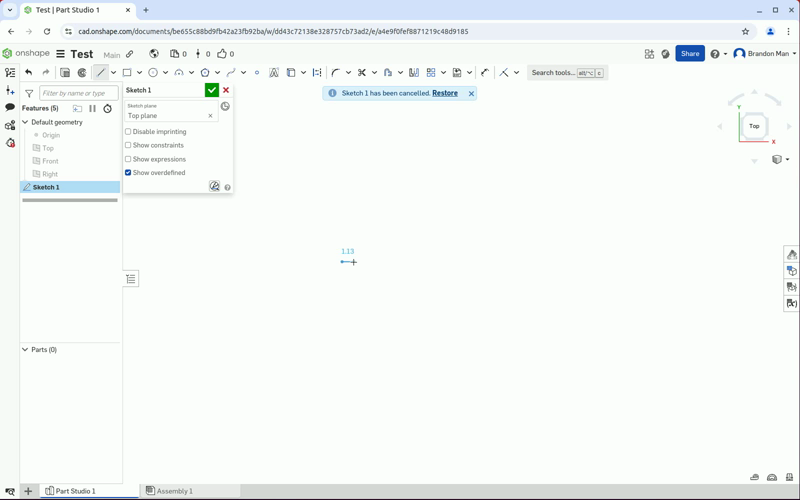
scroll(6)
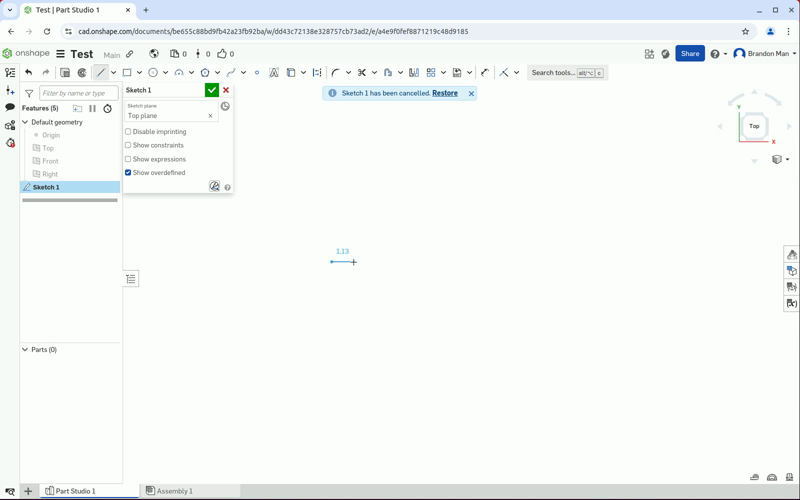
scroll(6)
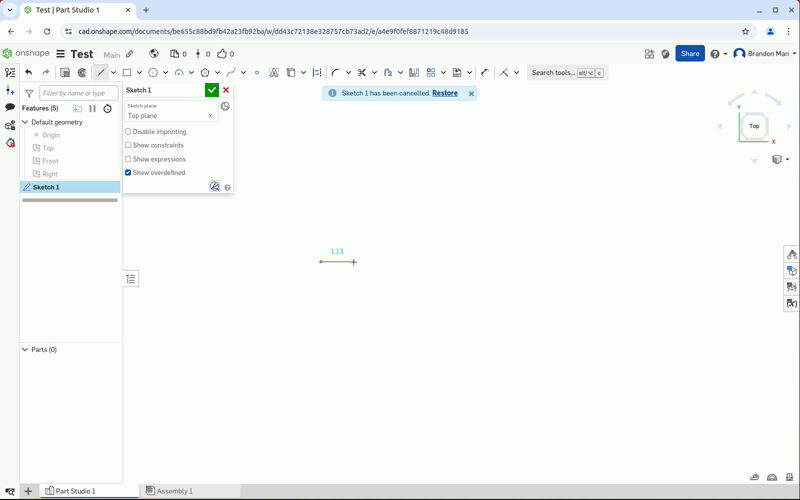
scroll(6)
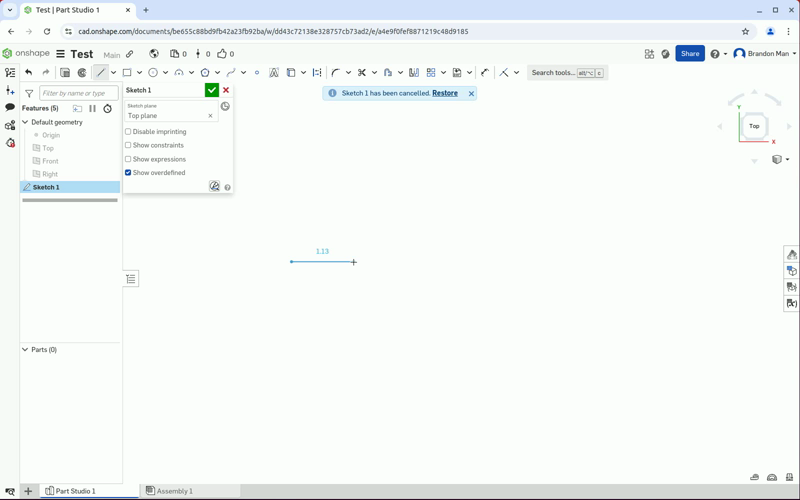
click(353, 261)
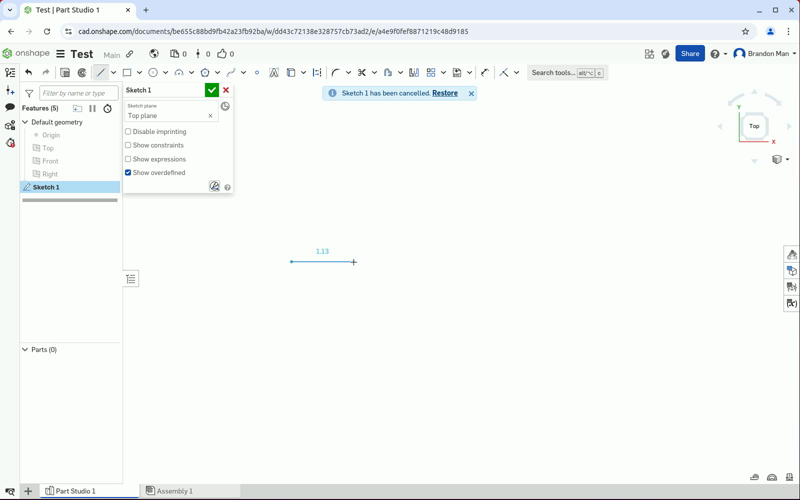
scroll(-6)
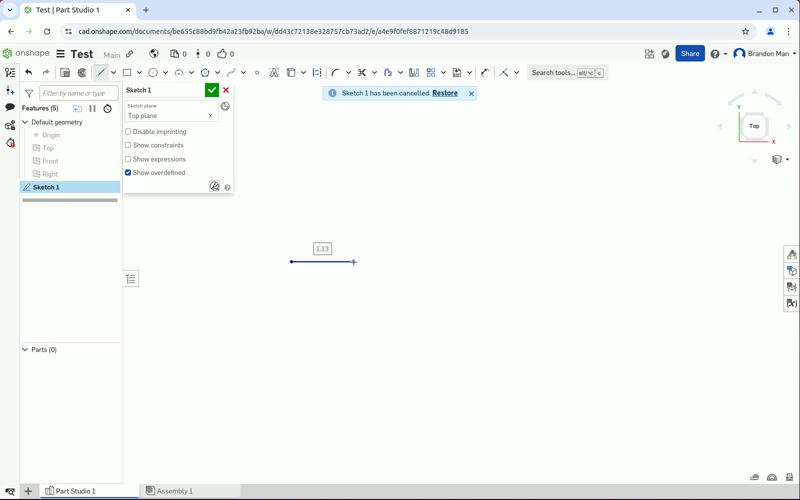
scroll(-6)
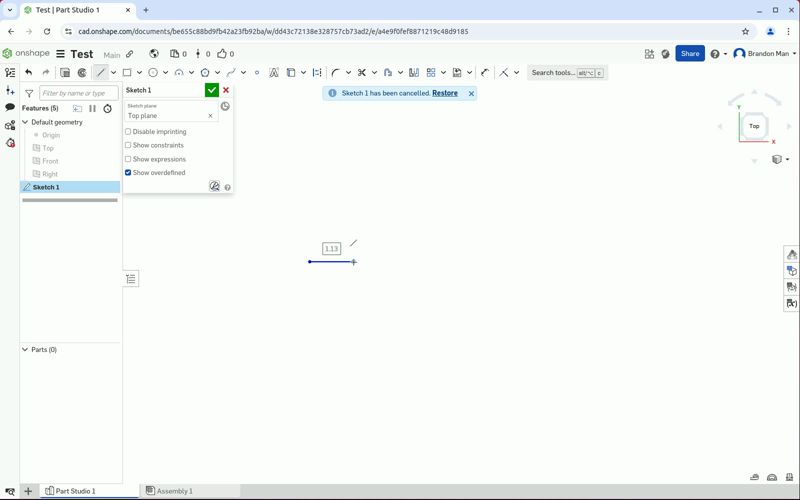
scroll(-6)
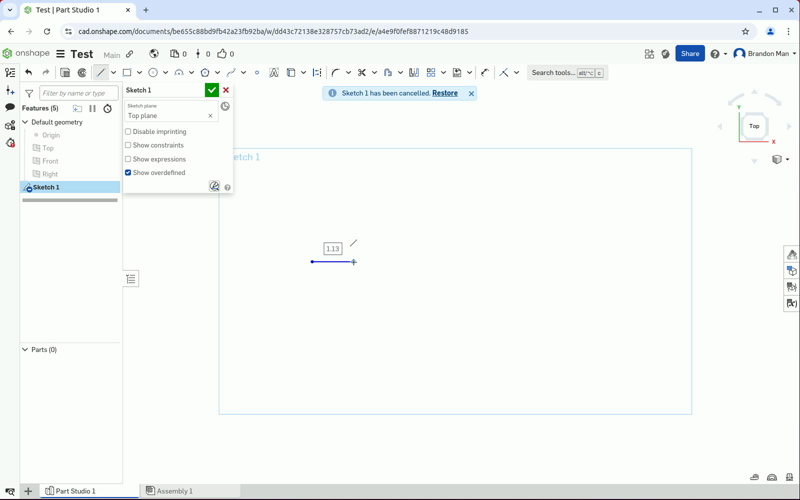
scroll(-6)
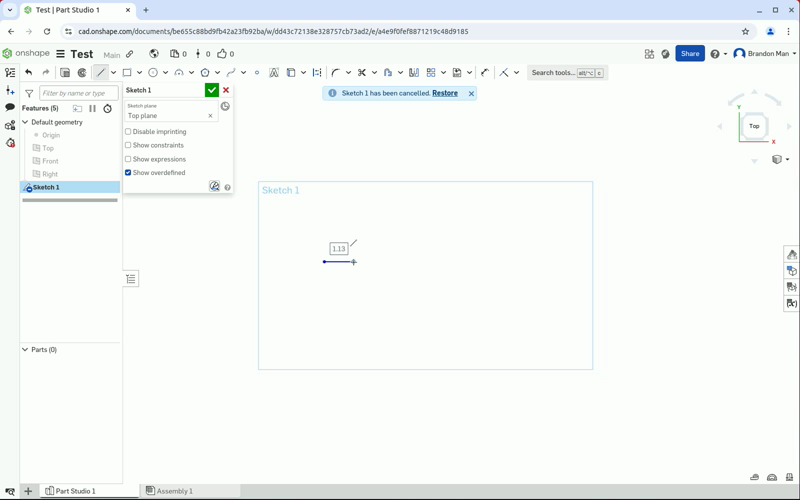
scroll(-6)
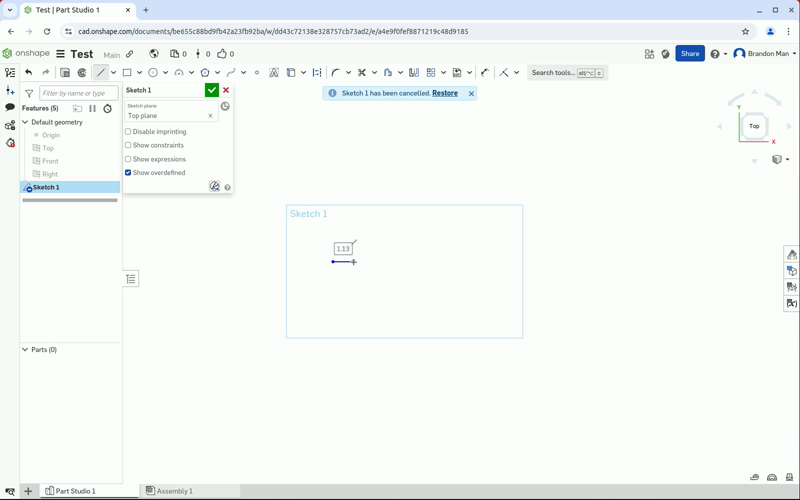
scroll(-6)
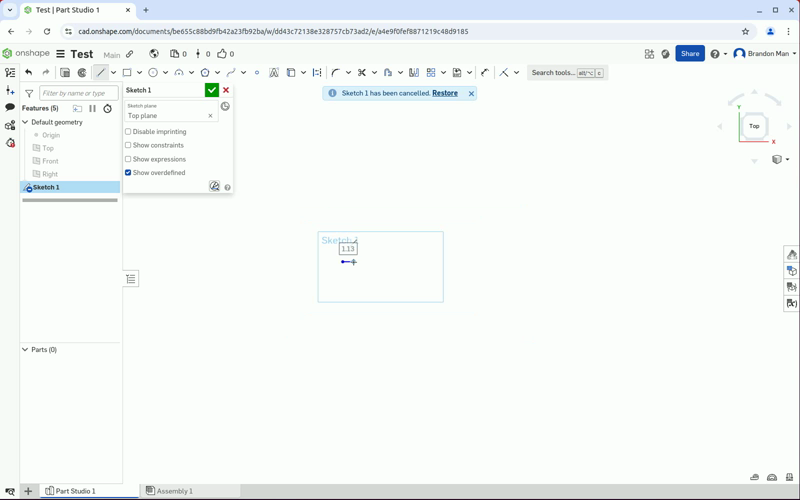
scroll(-6)
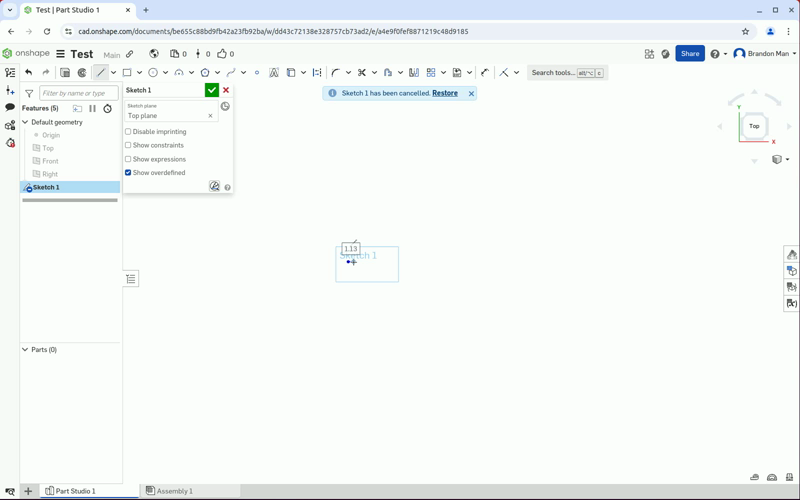
key_up(shift)
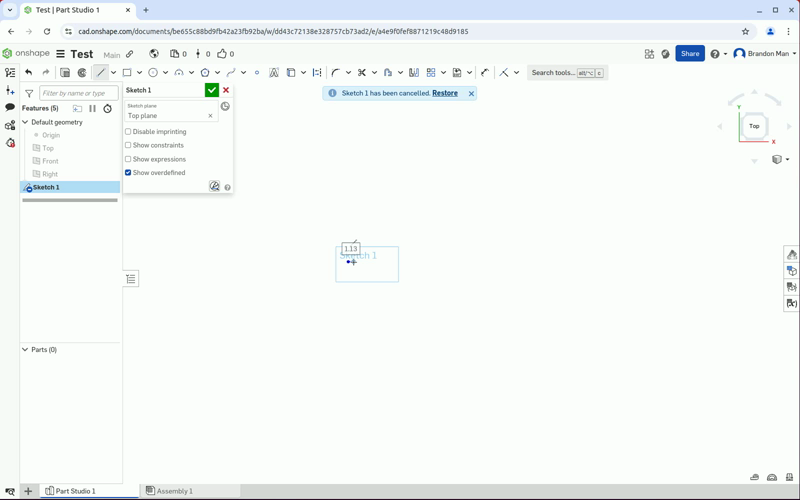
key_down(shift)
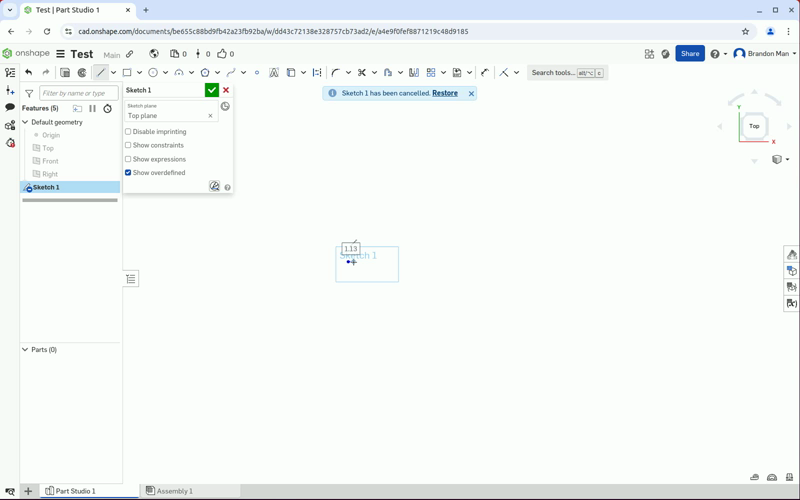
mouse_move(383, 261)
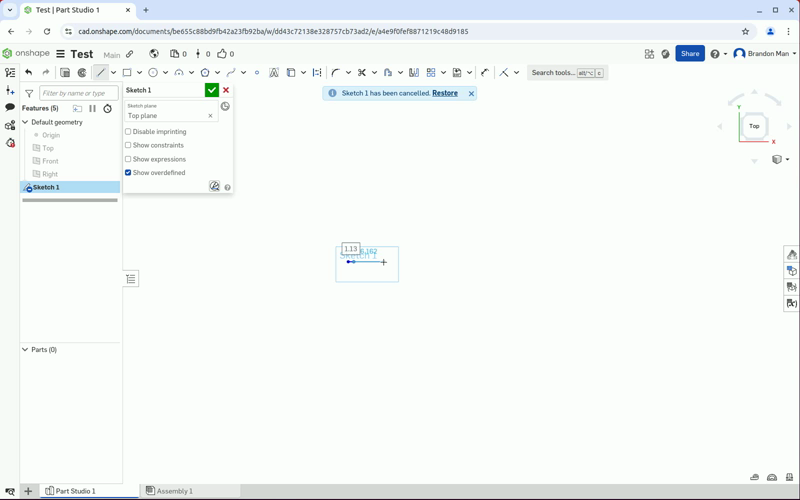
mouse_move(353, 283)
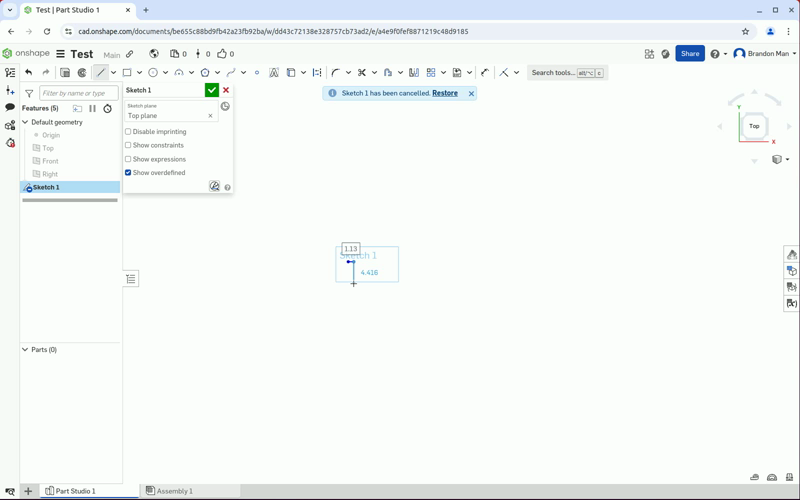
click(353, 283)
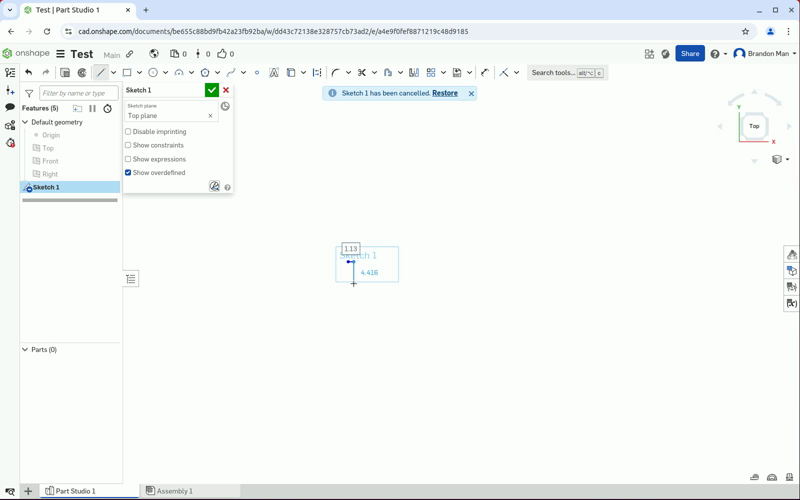
key_up(shift)
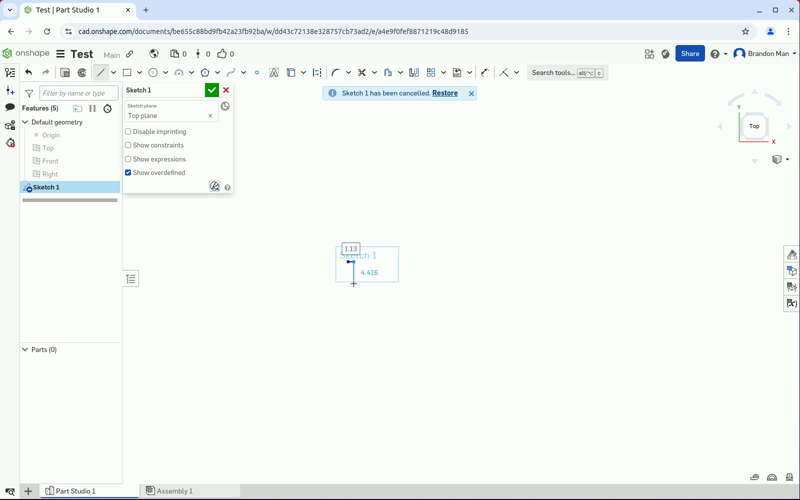
key_down(shift)
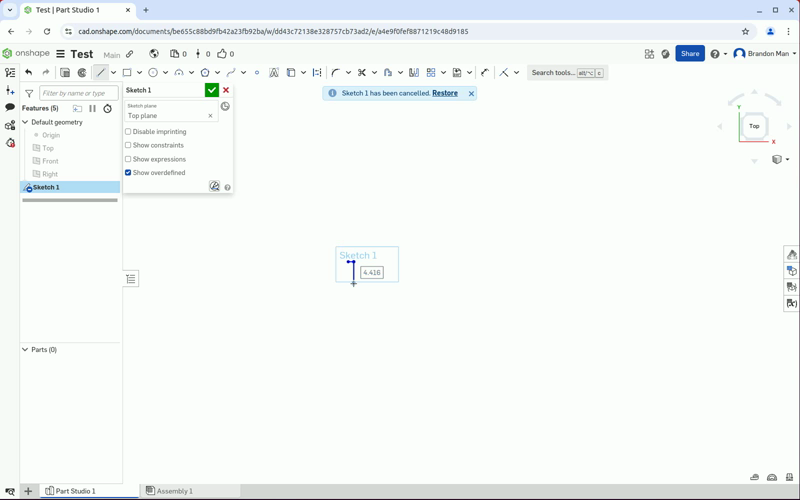
mouse_move(455, 283)
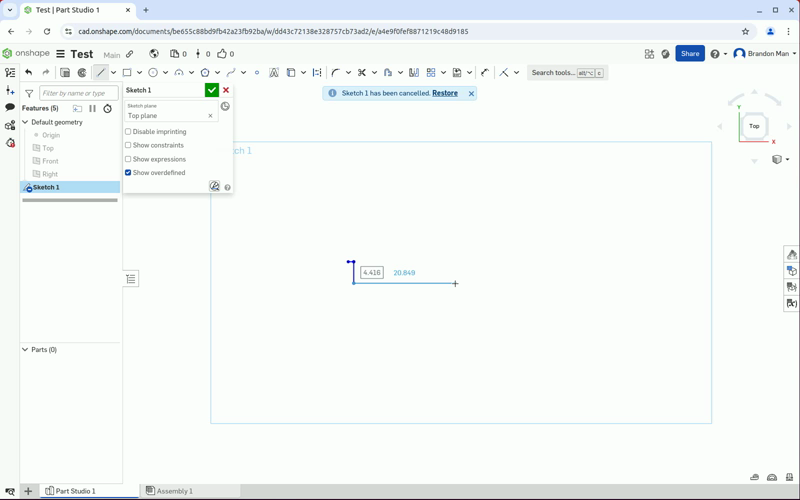
click(455, 283)
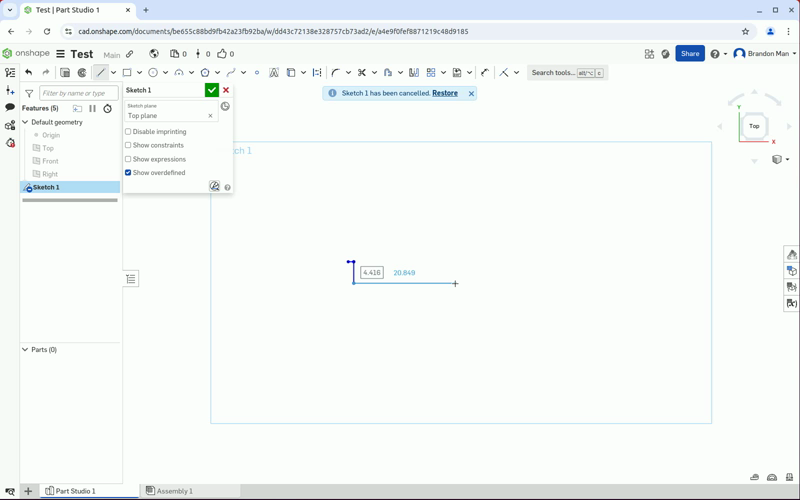
key_up(shift)
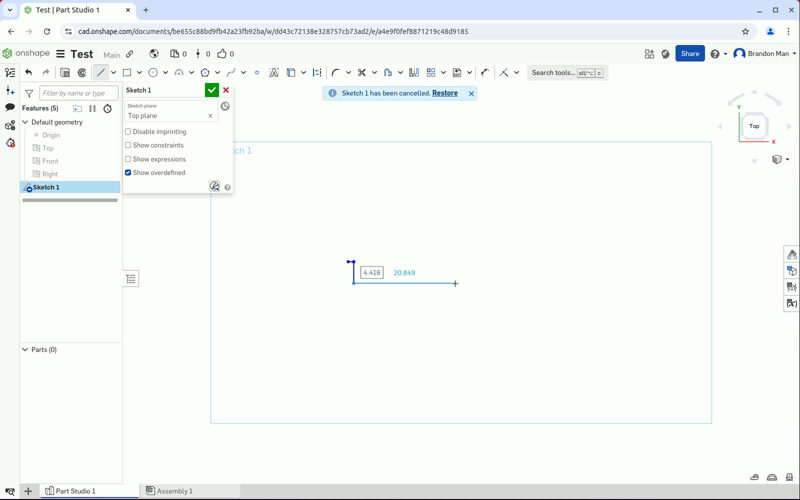
key_down(shift)
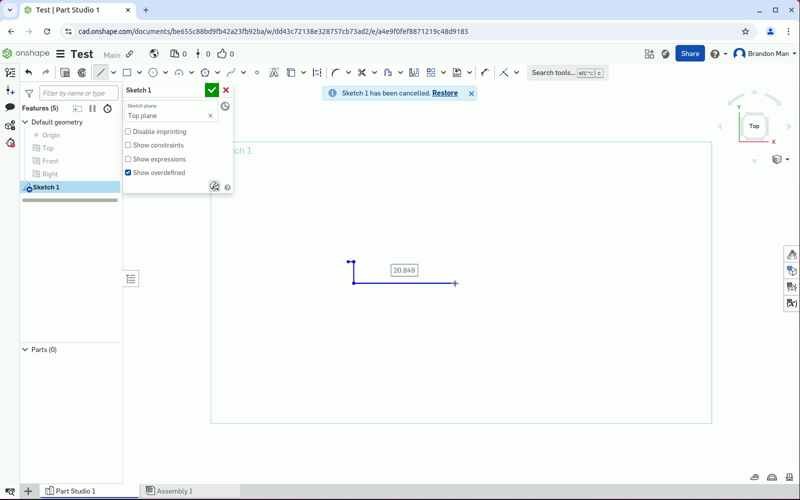
mouse_move(455, 176)
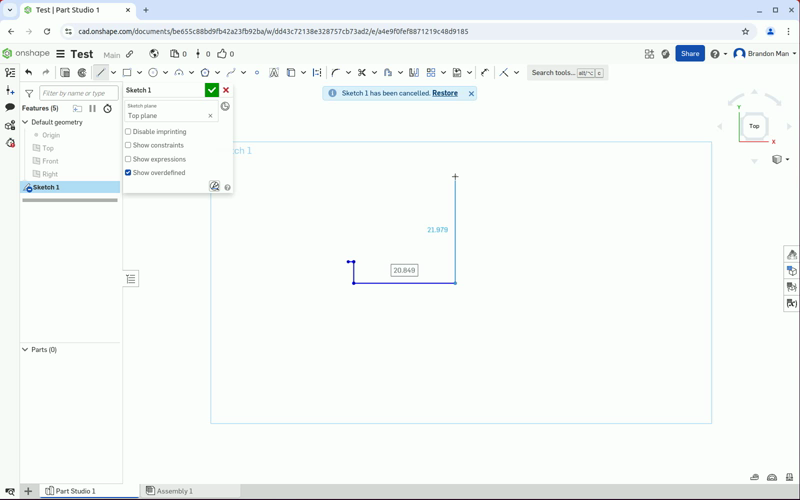
click(455, 176)
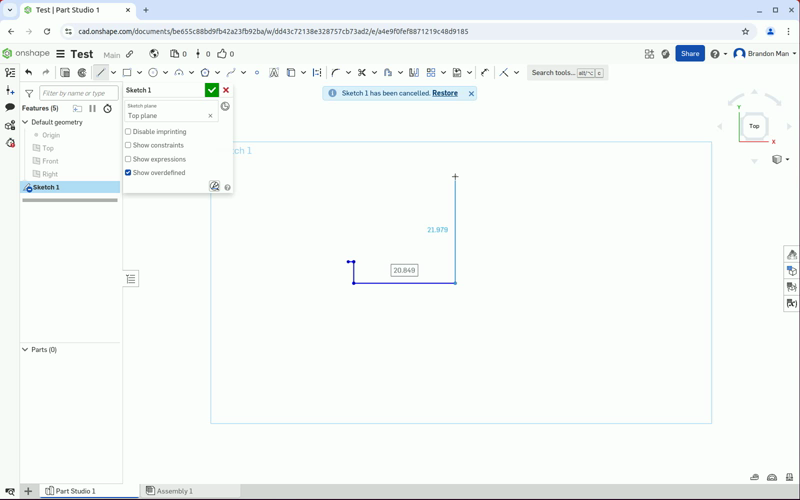
key_up(shift)
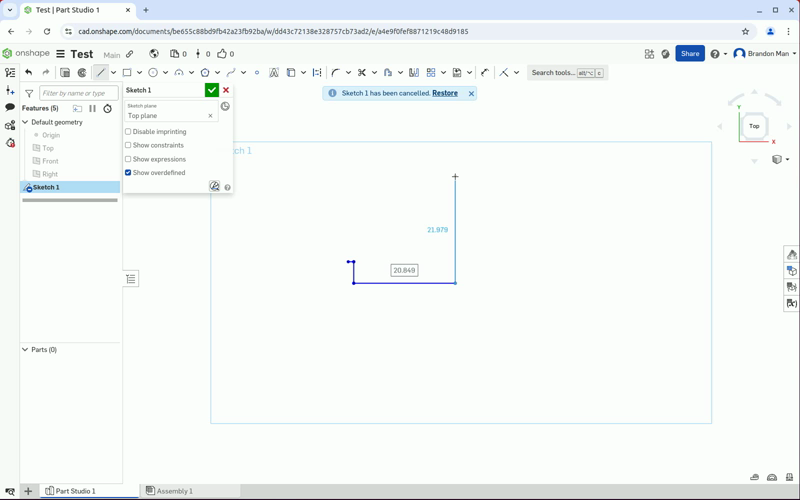
key_down(shift)
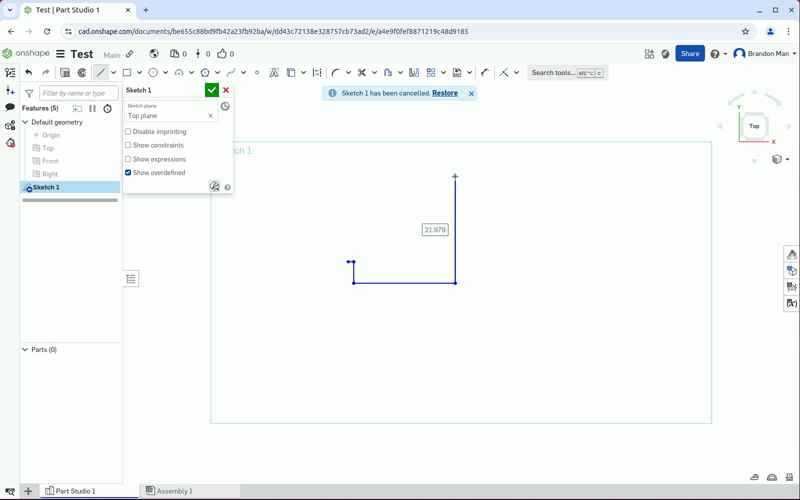
mouse_move(353, 176)
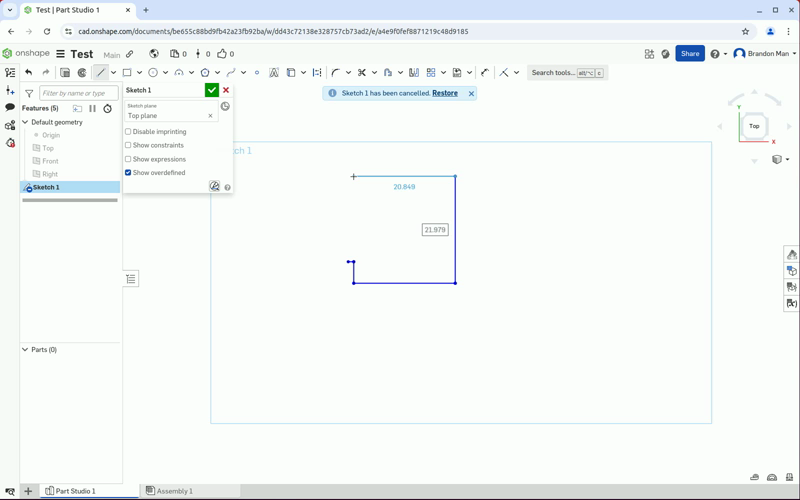
click(353, 176)
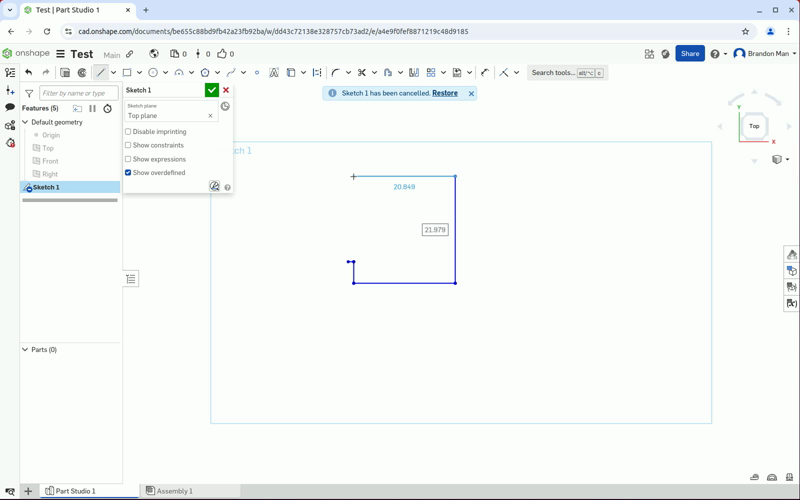
key_up(shift)
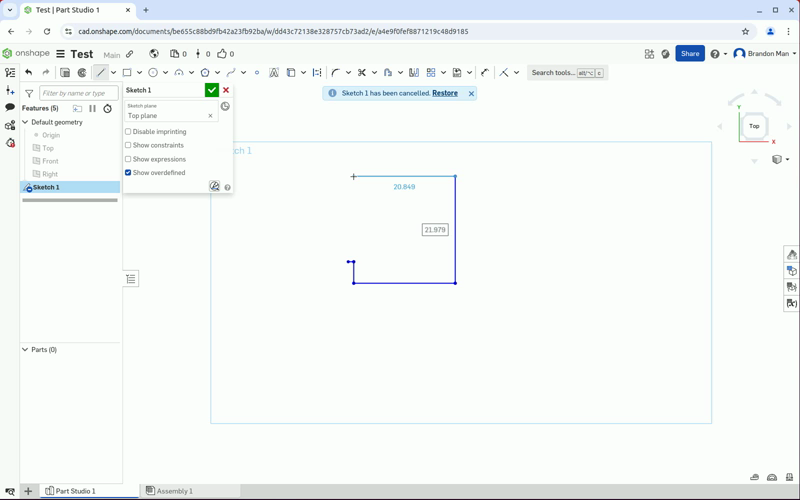
key_down(shift)
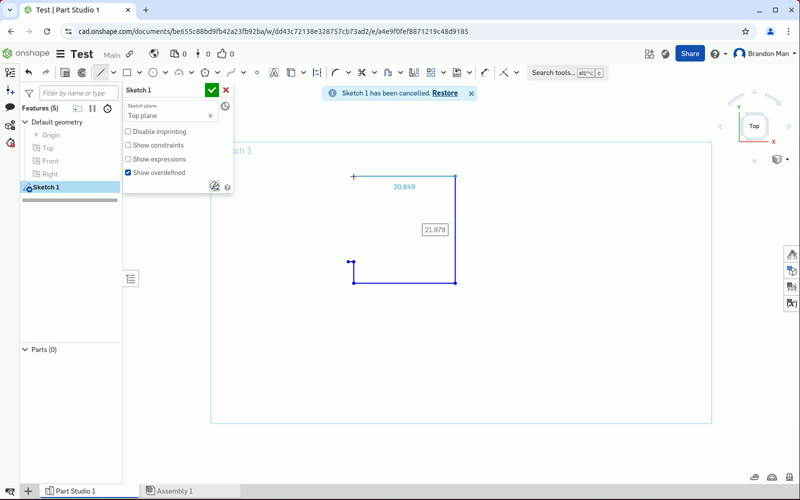
mouse_move(383, 176)
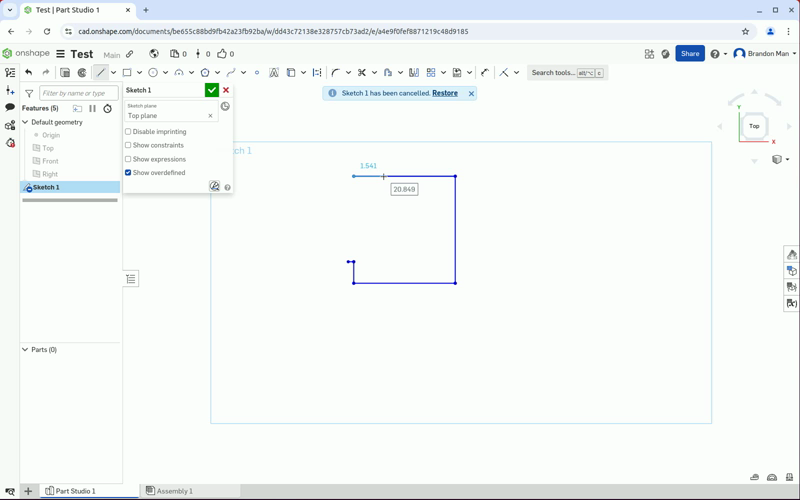
mouse_move(353, 197)
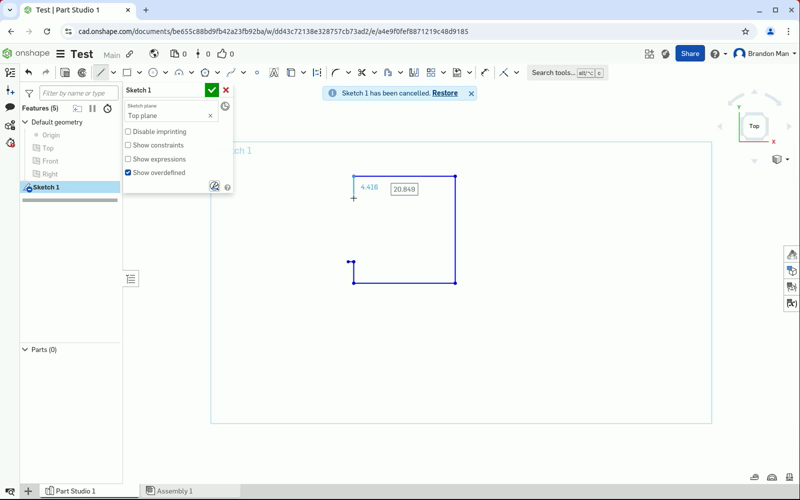
click(353, 197)
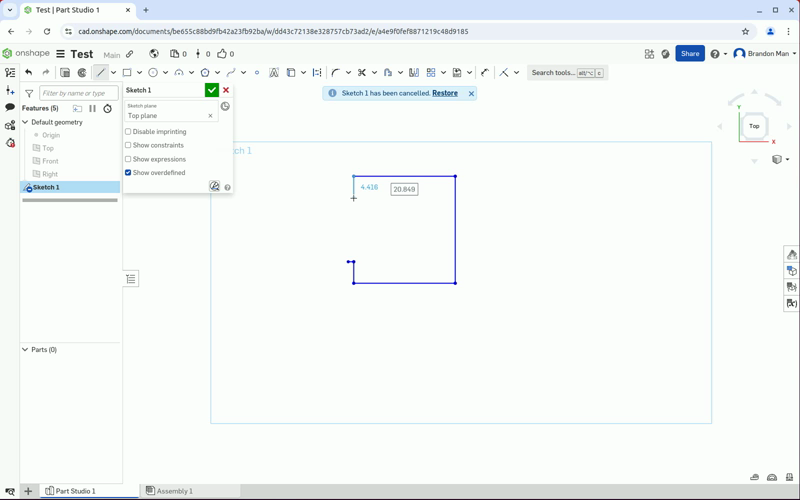
key_up(shift)
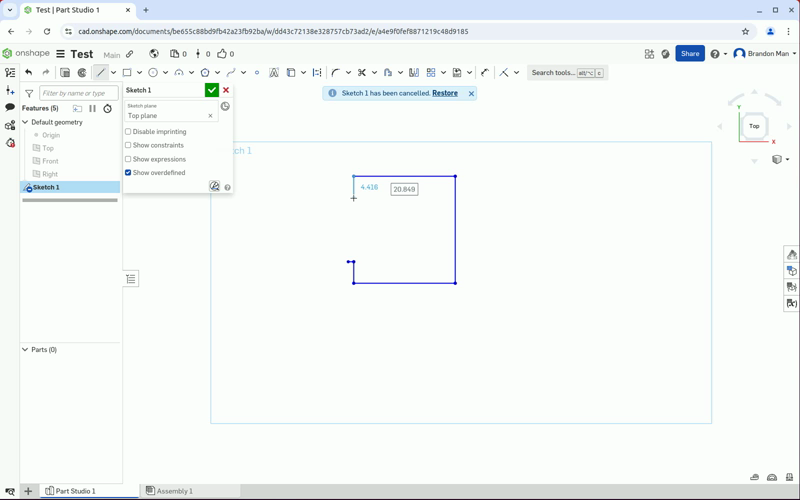
key_down(shift)
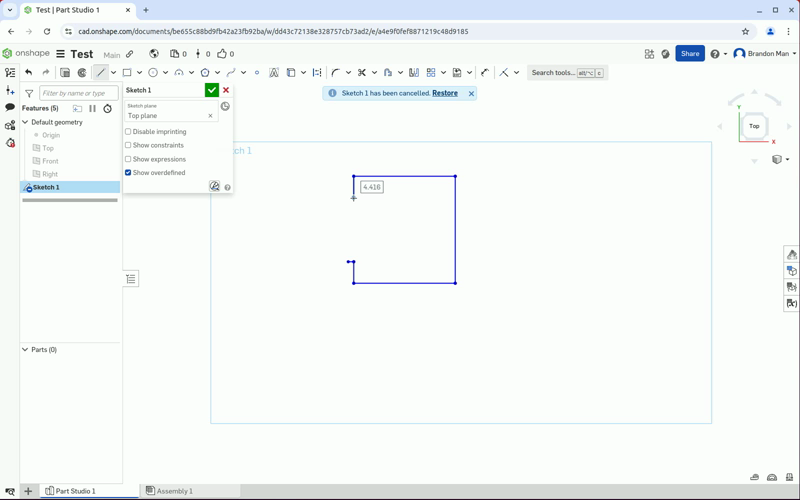
mouse_move(383, 197)
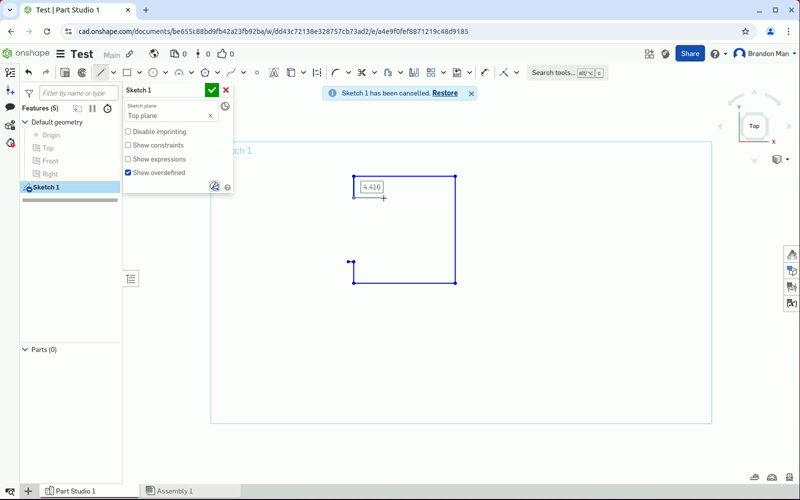
mouse_move(348, 197)
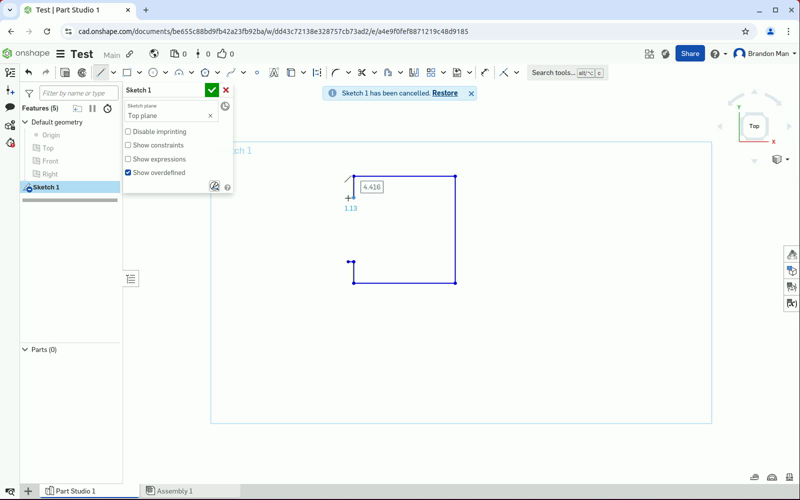
scroll(6)
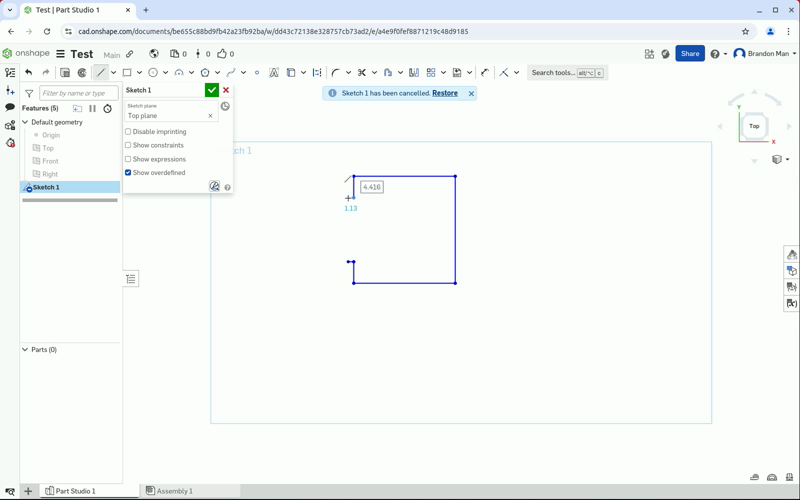
scroll(6)
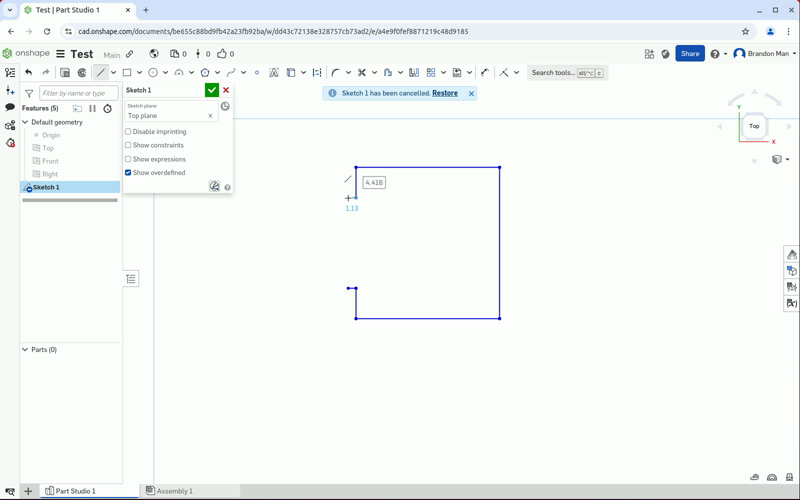
scroll(6)
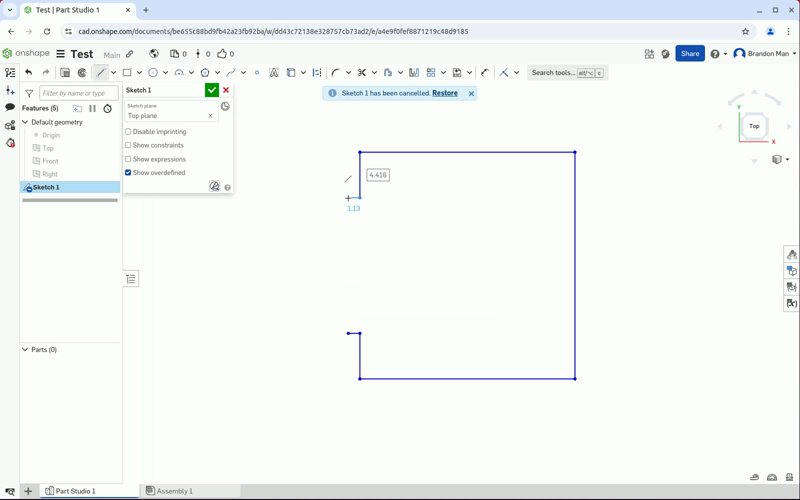
scroll(6)
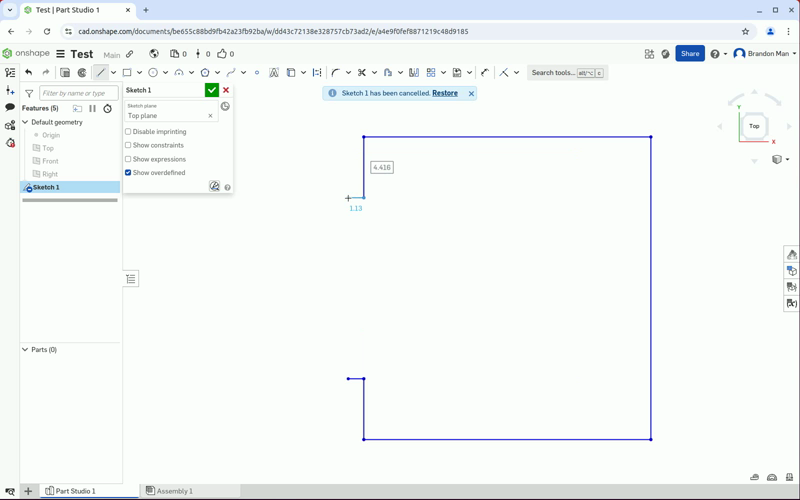
scroll(6)
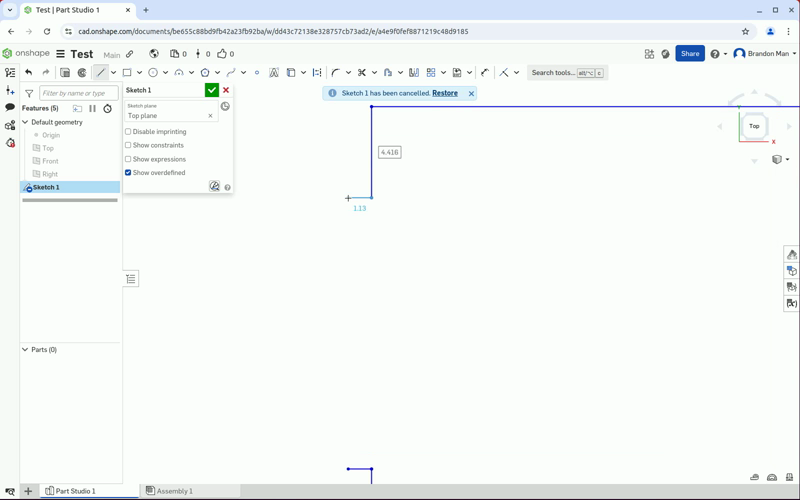
scroll(6)
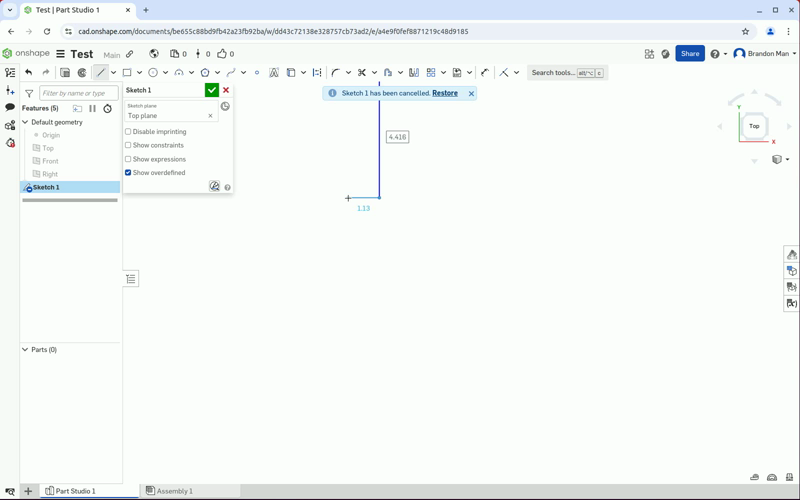
scroll(6)
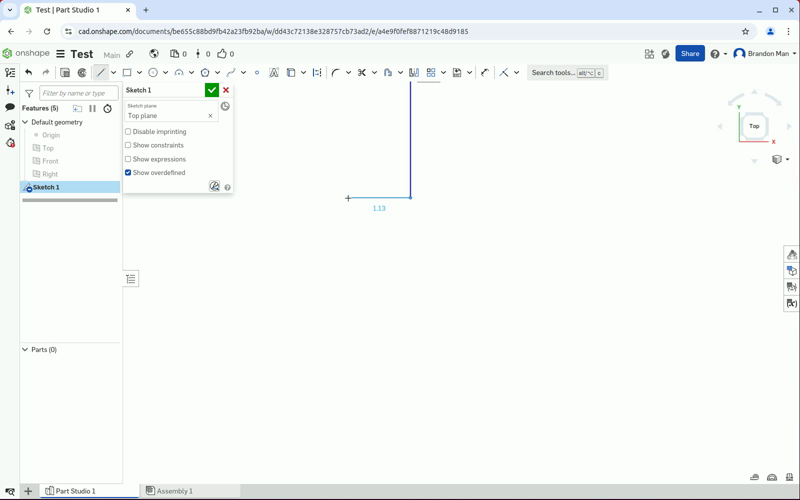
click(348, 197)
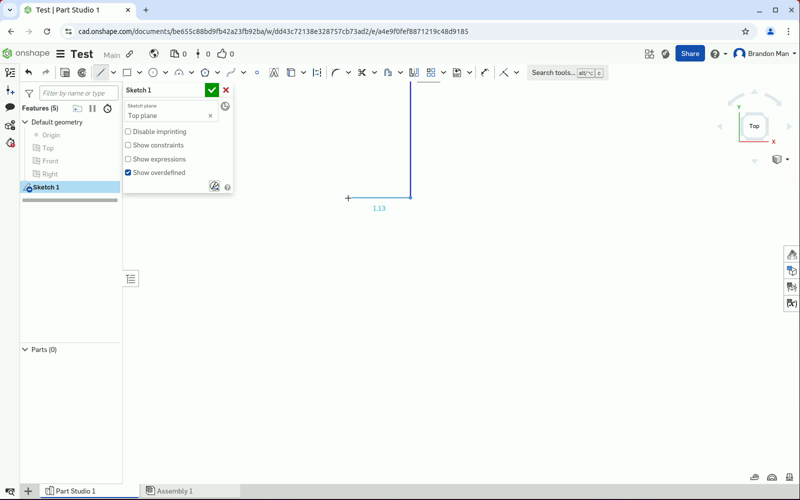
scroll(-6)
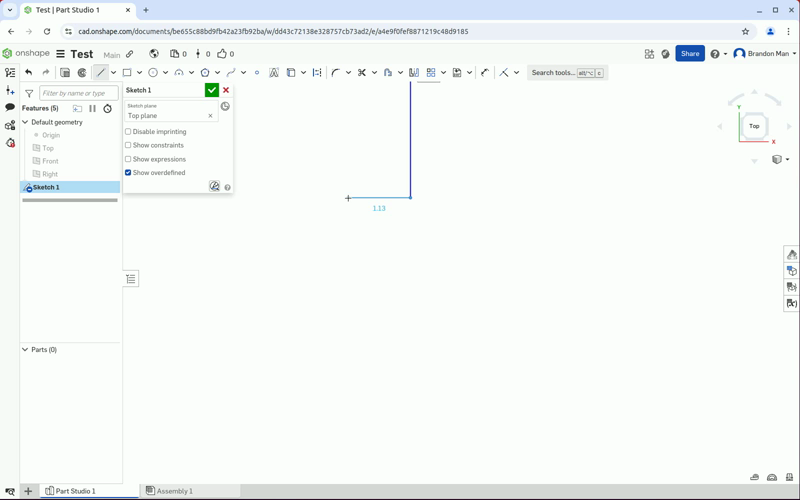
scroll(-6)
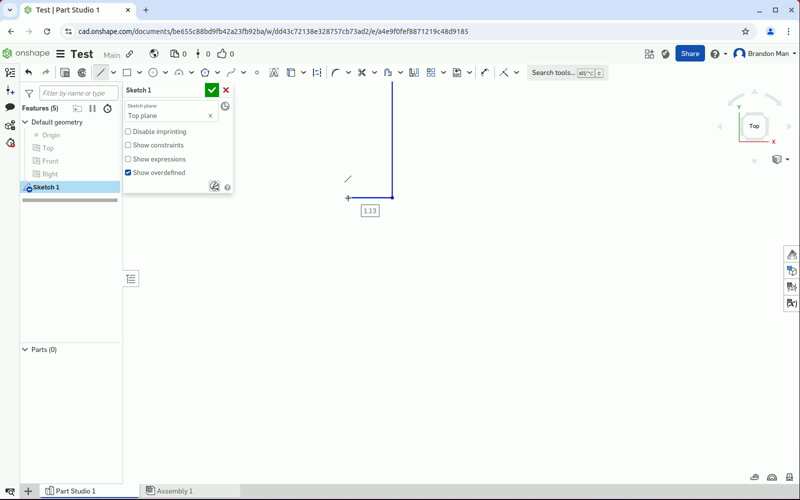
scroll(-6)
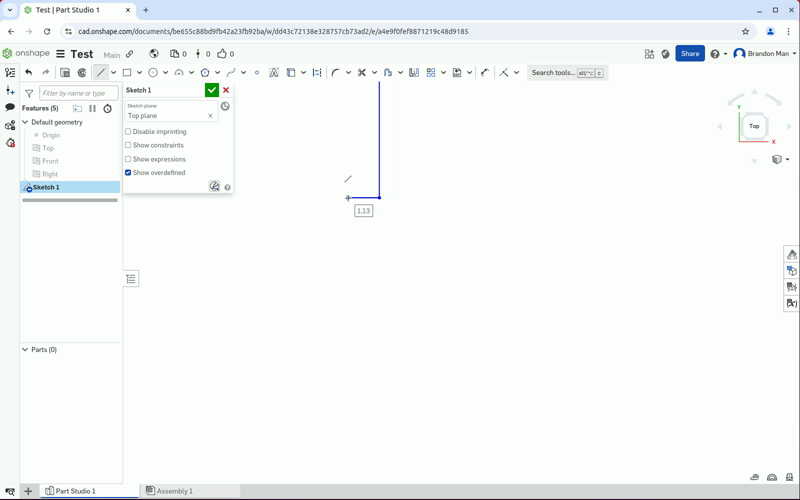
scroll(-6)
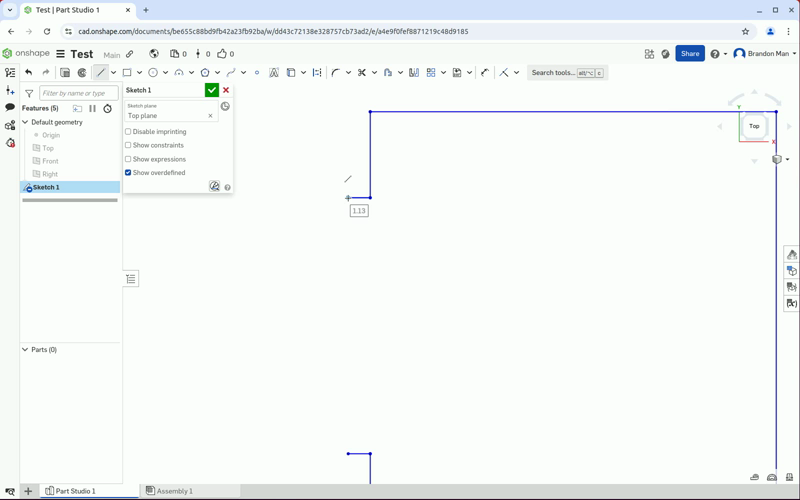
scroll(-6)
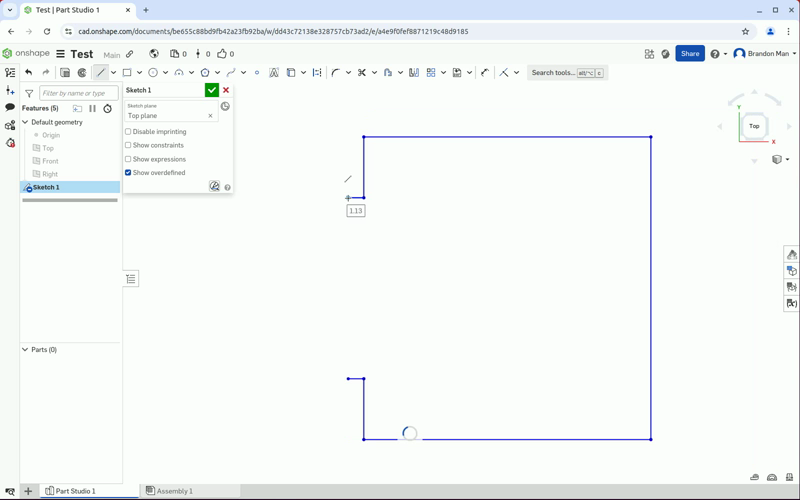
scroll(-6)
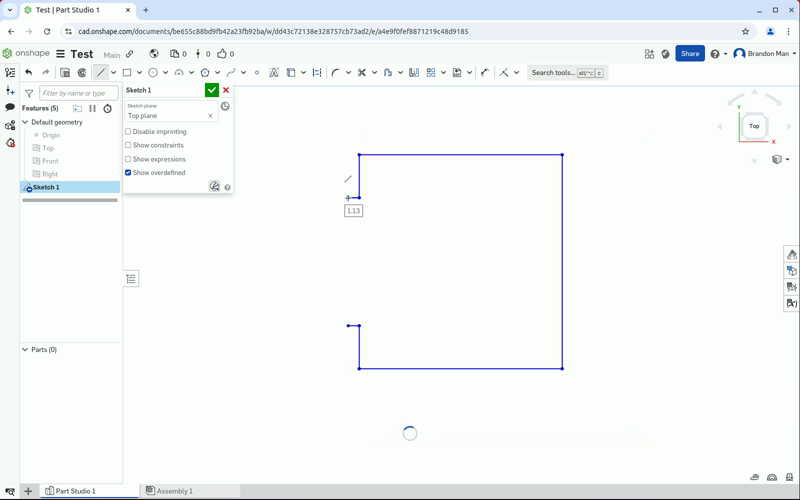
scroll(-6)
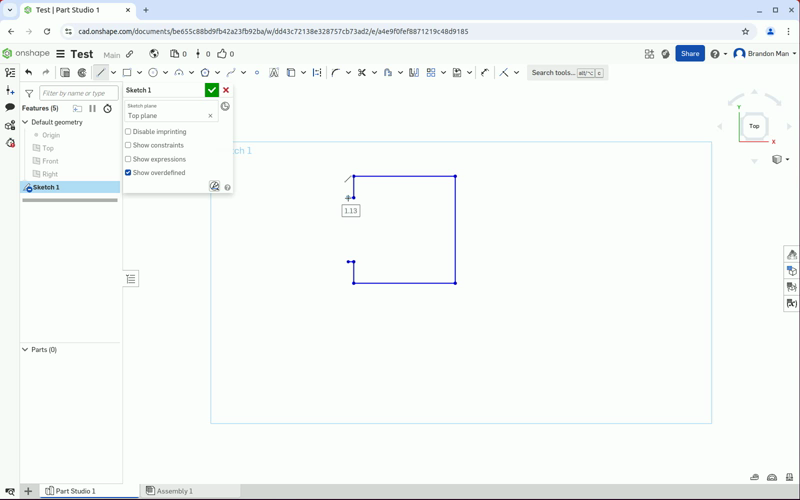
key_up(shift)
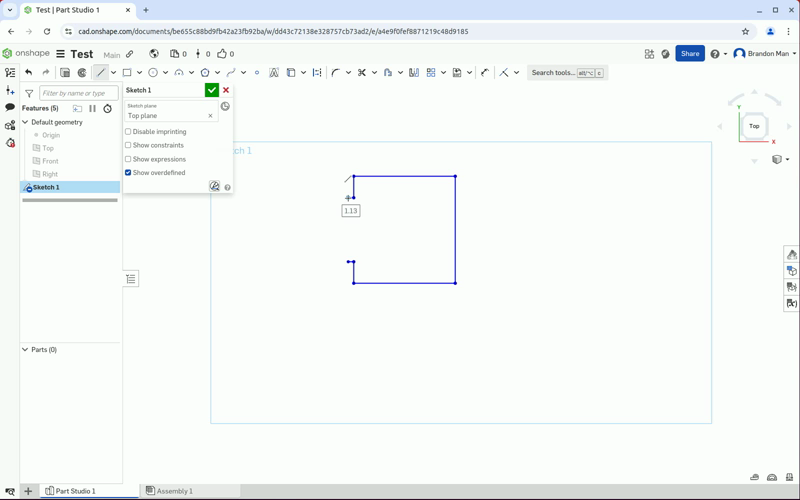
key_down(shift)
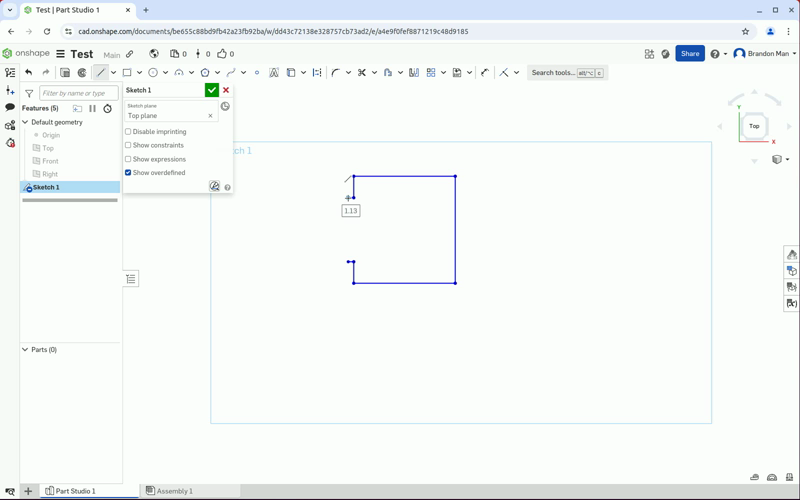
mouse_move(378, 197)
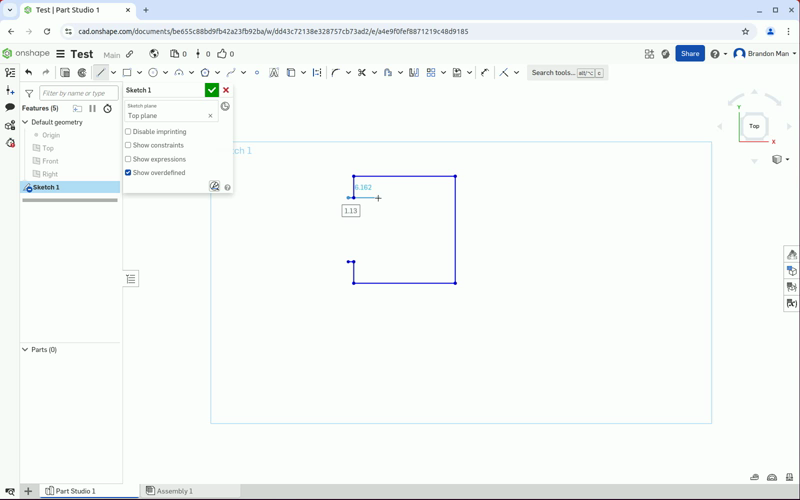
mouse_move(348, 219)
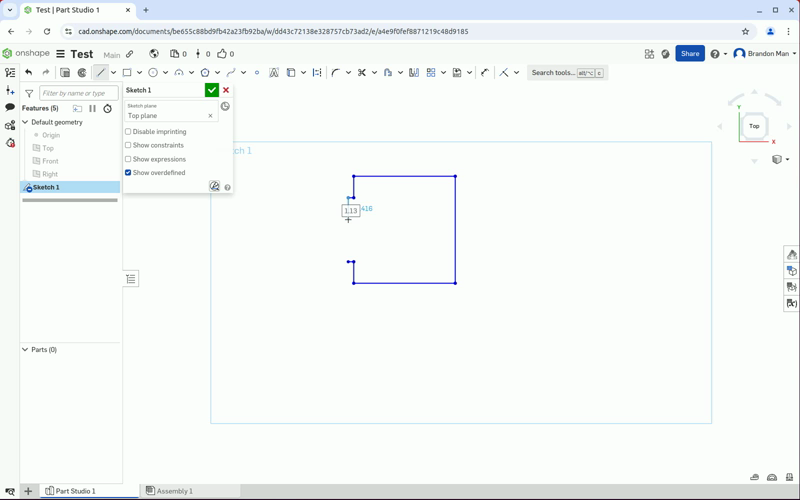
click(348, 219)
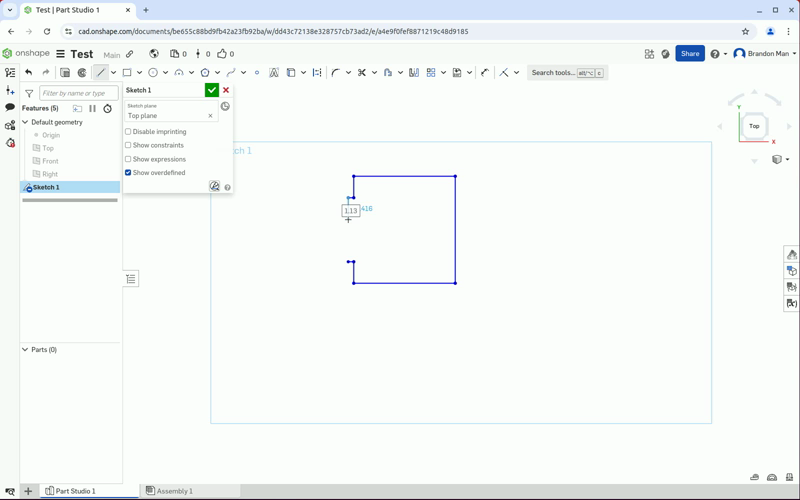
key_up(shift)
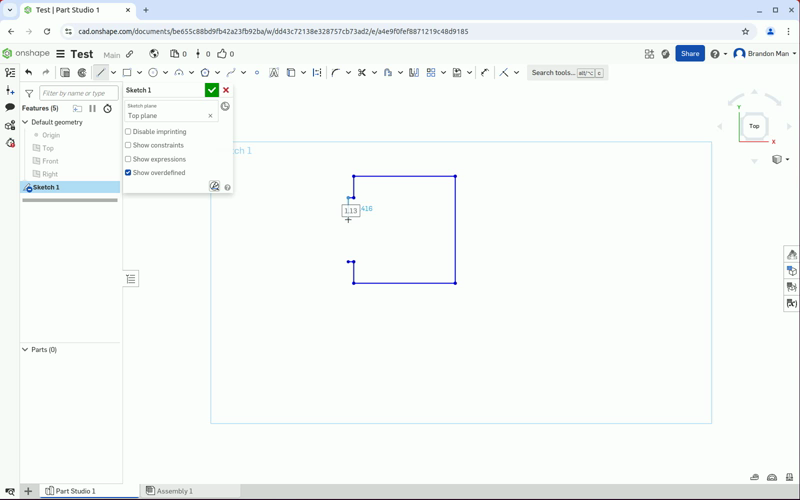
key_down(shift)
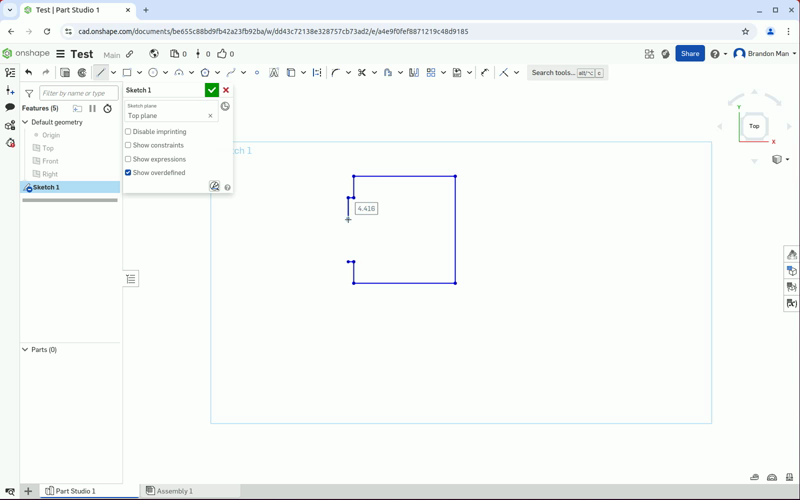
mouse_move(378, 219)
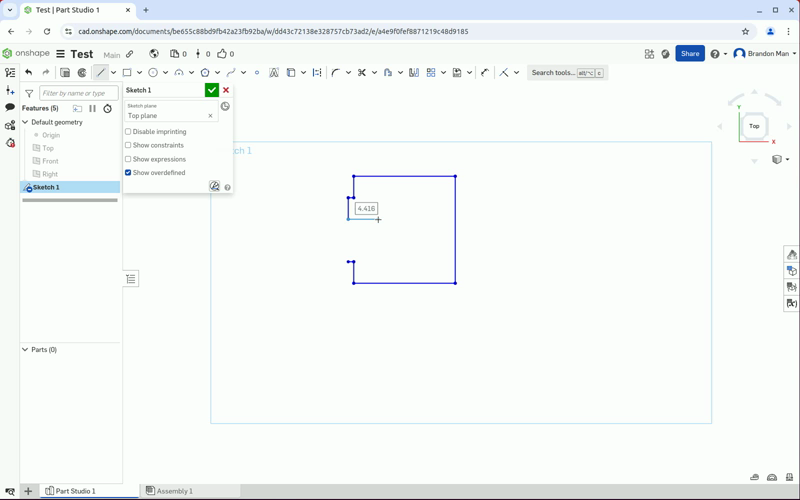
mouse_move(353, 219)
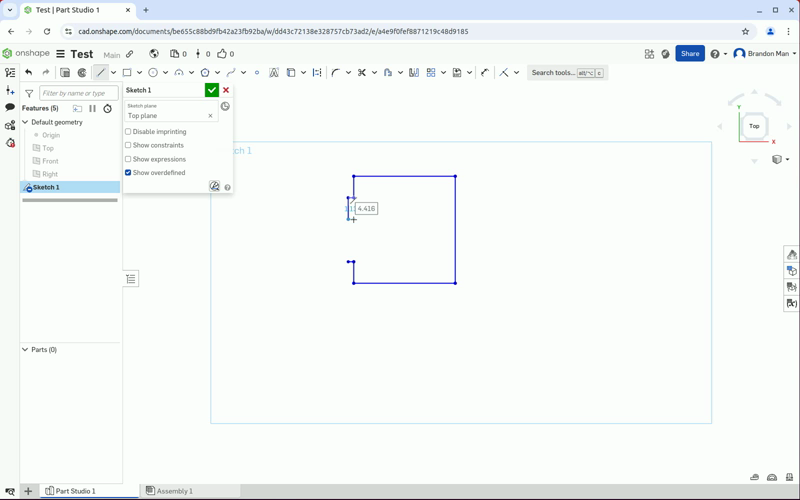
scroll(6)
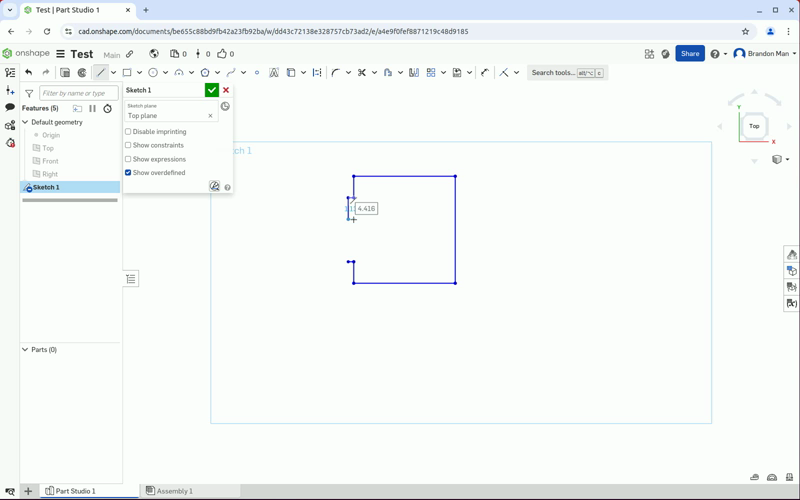
scroll(6)
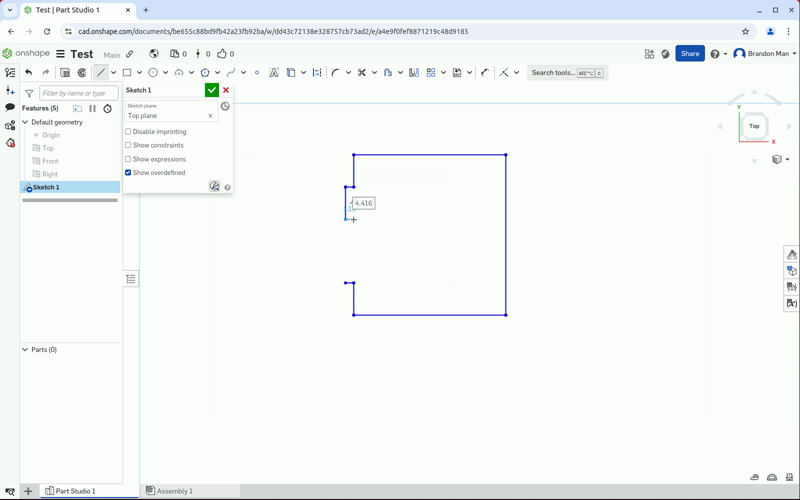
scroll(6)
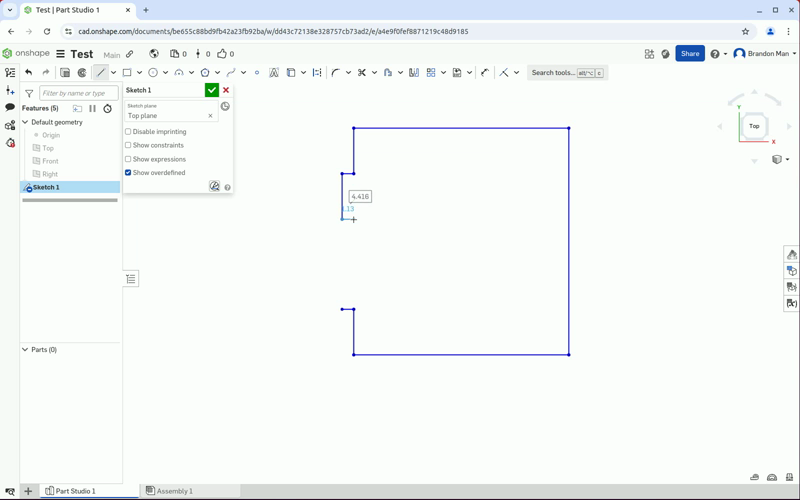
scroll(6)
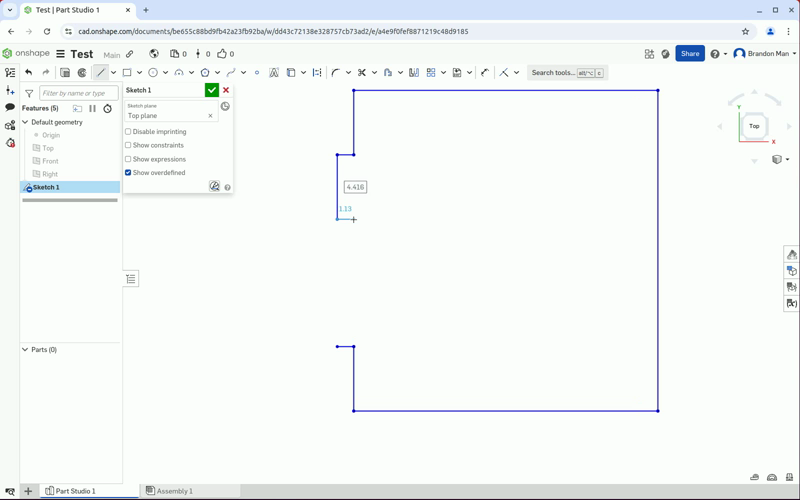
scroll(6)
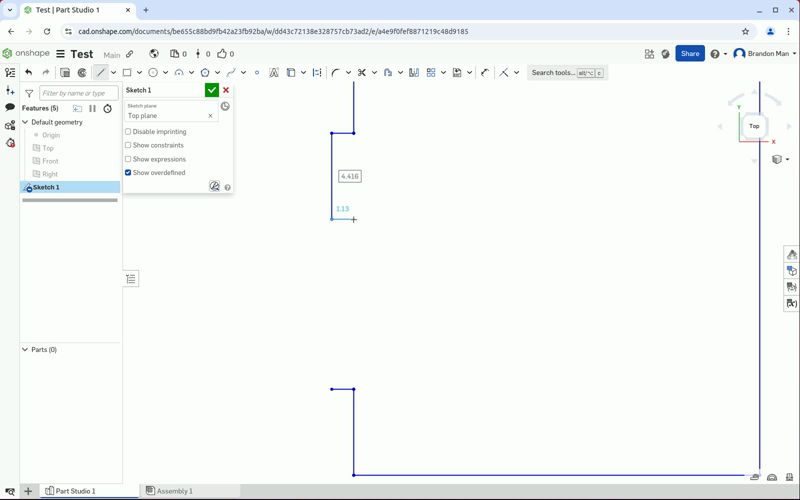
scroll(6)
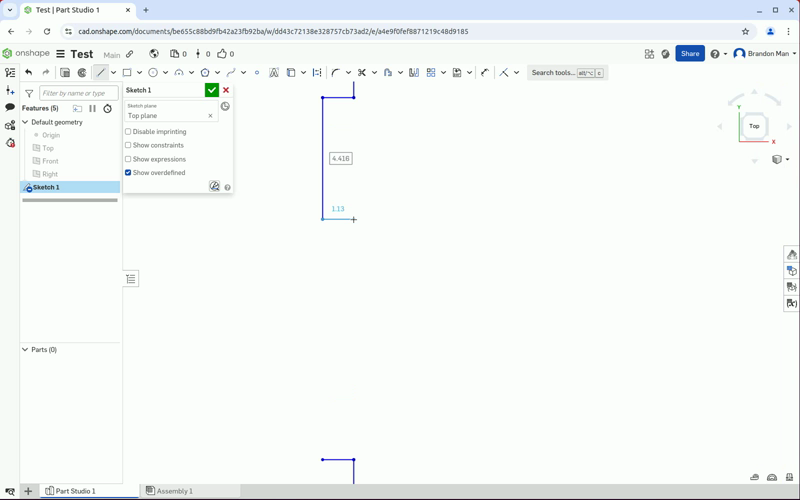
scroll(6)
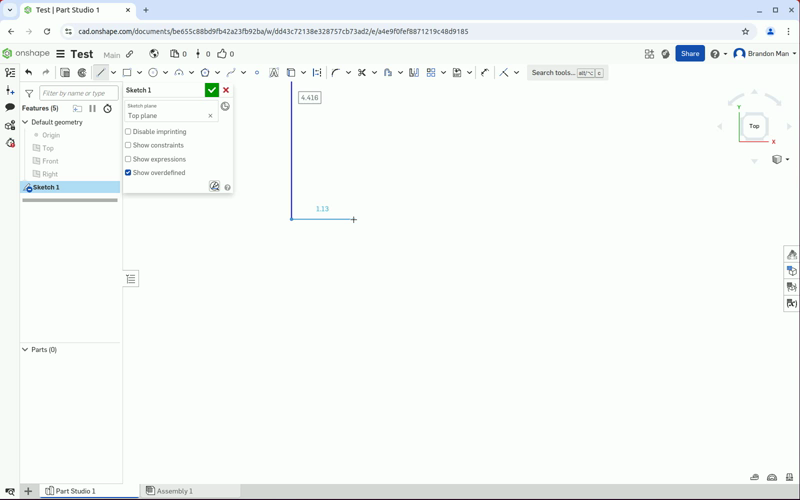
click(353, 219)
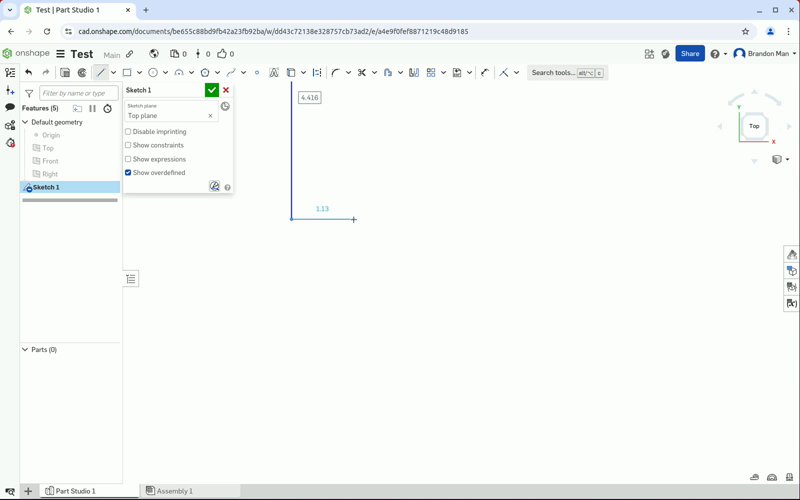
scroll(-6)
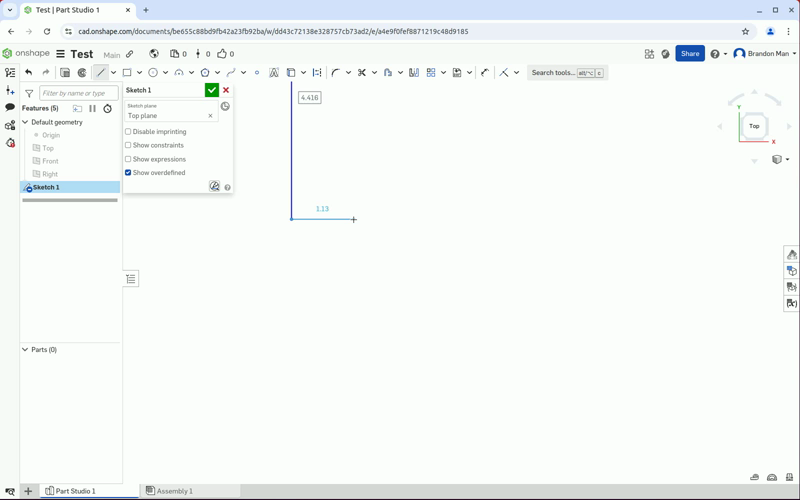
scroll(-6)
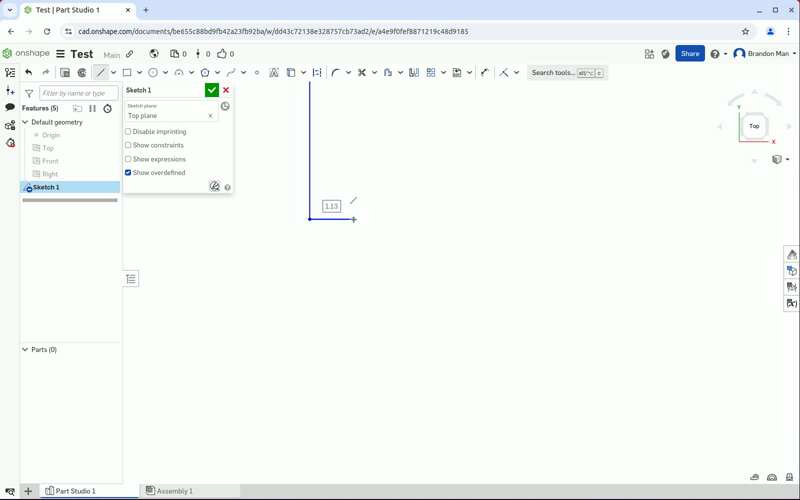
scroll(-6)
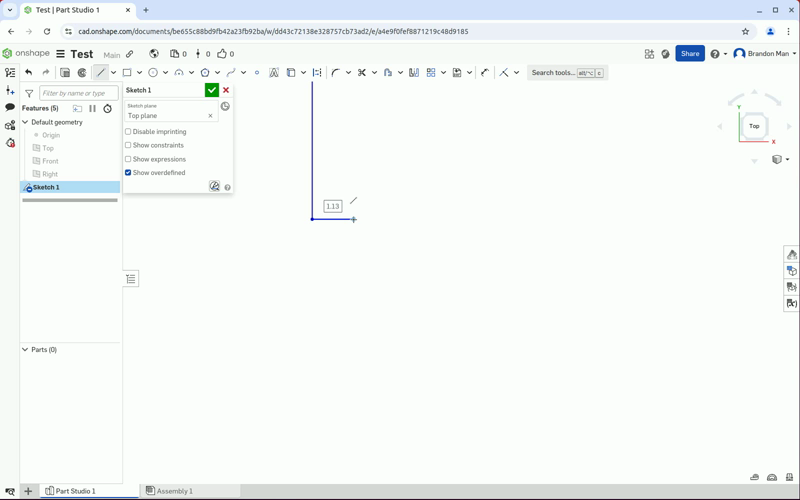
scroll(-6)
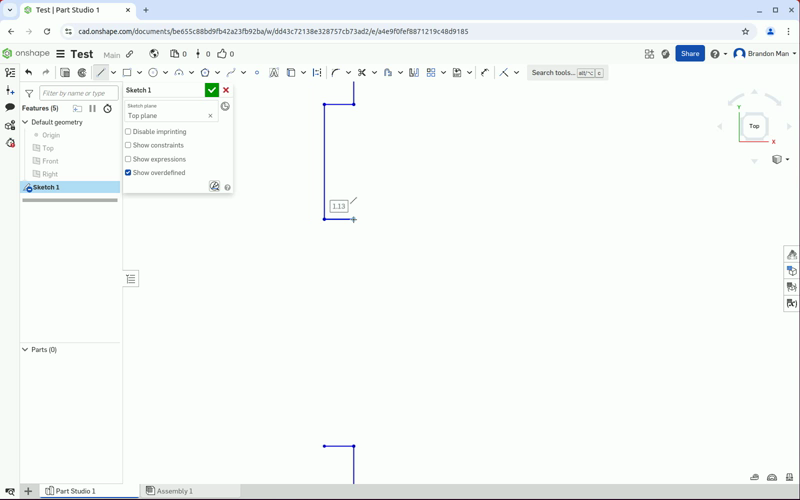
scroll(-6)
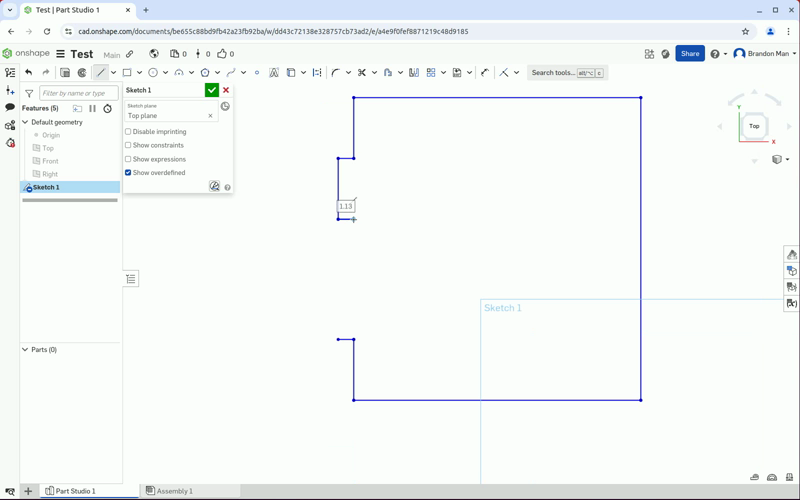
scroll(-6)
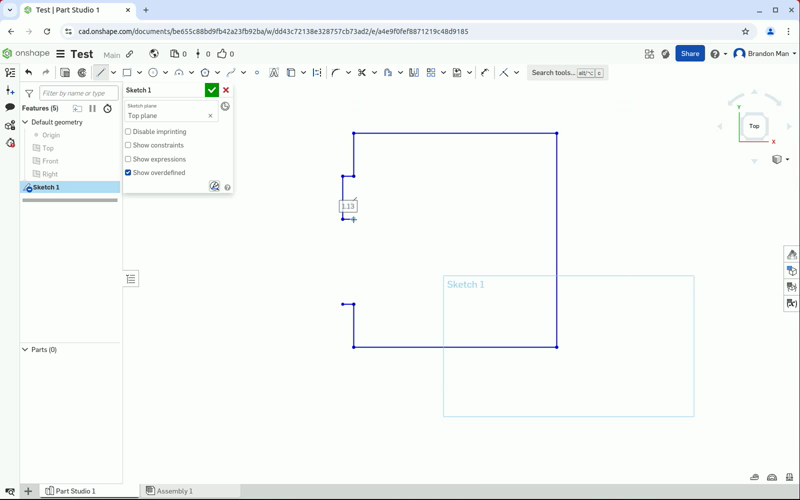
scroll(-6)
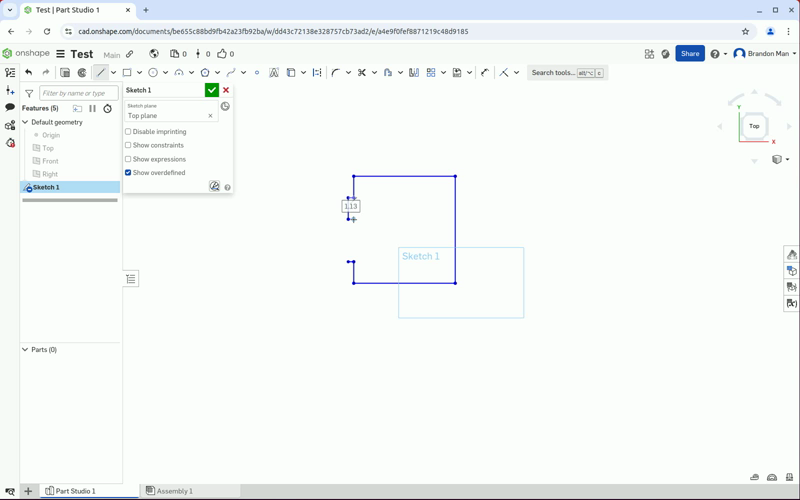
key_up(shift)
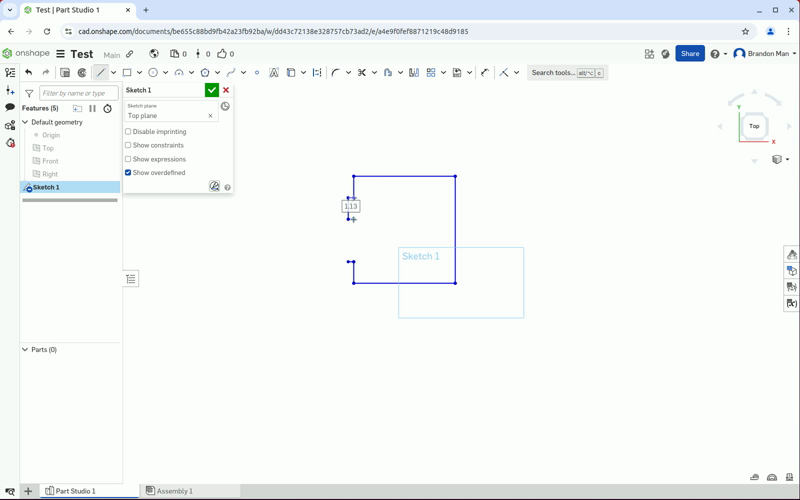
key_down(shift)
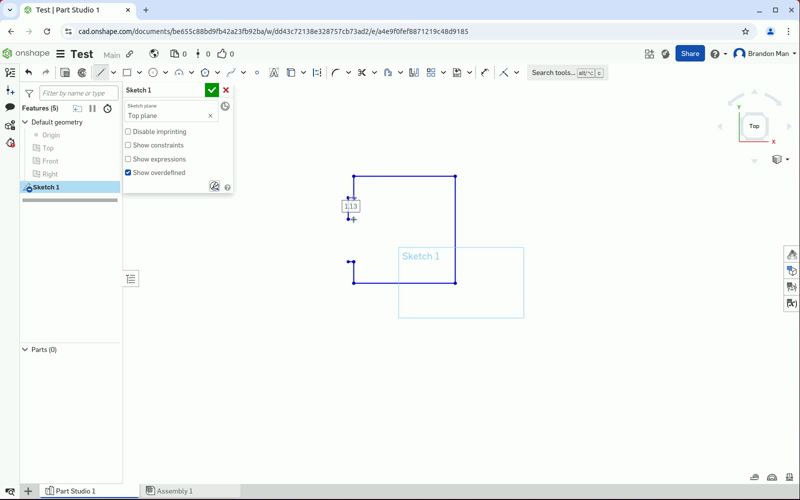
mouse_move(383, 219)
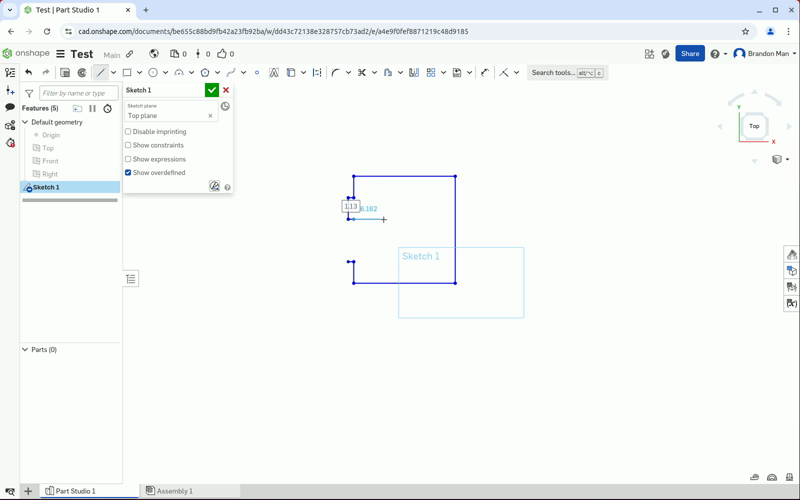
mouse_move(353, 240)
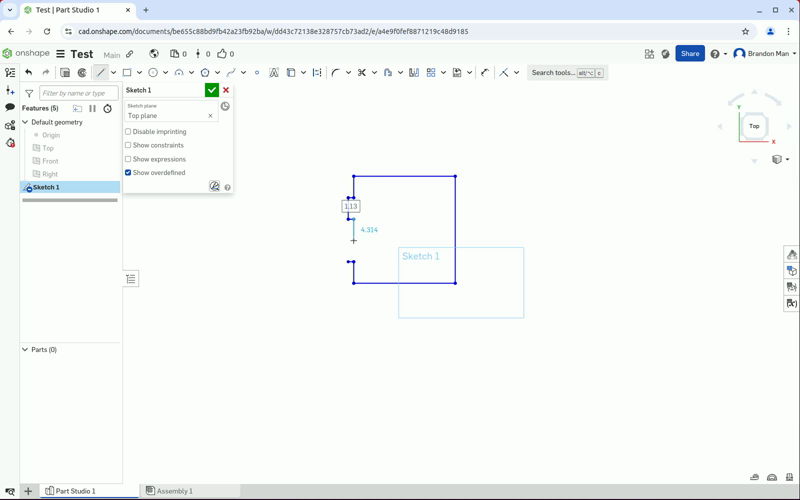
click(353, 240)
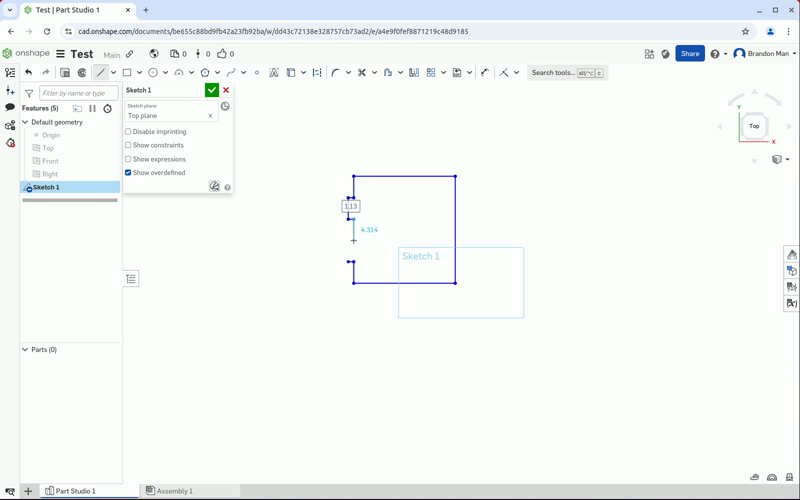
key_up(shift)
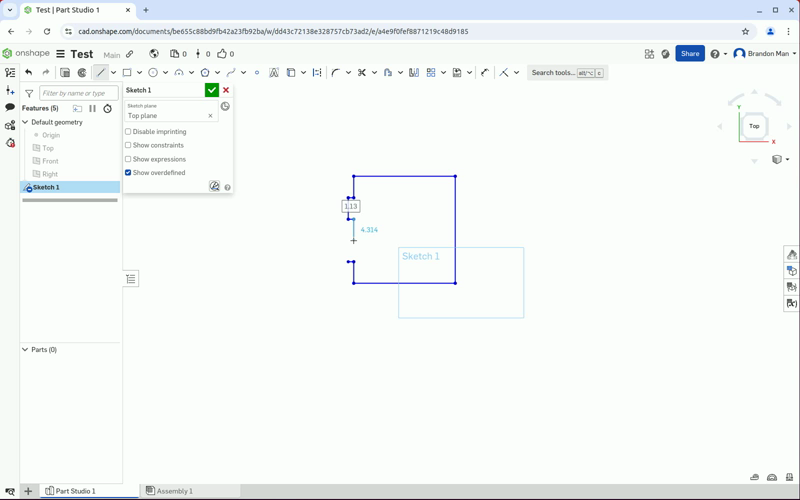
key_down(shift)
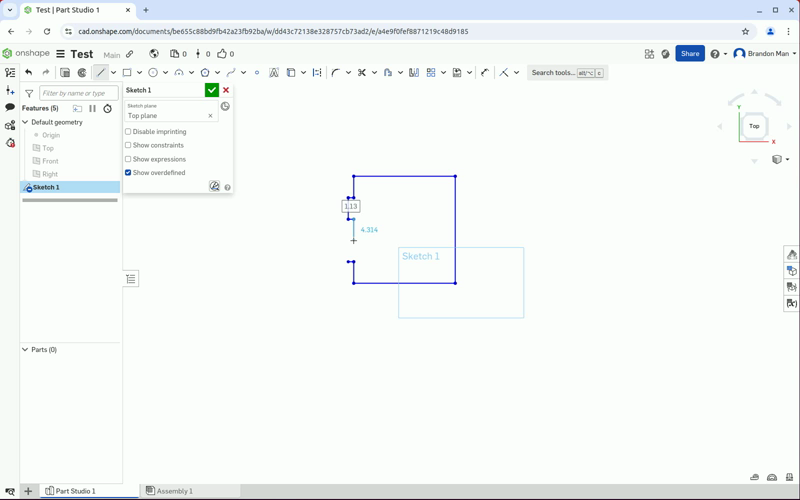
mouse_move(383, 240)
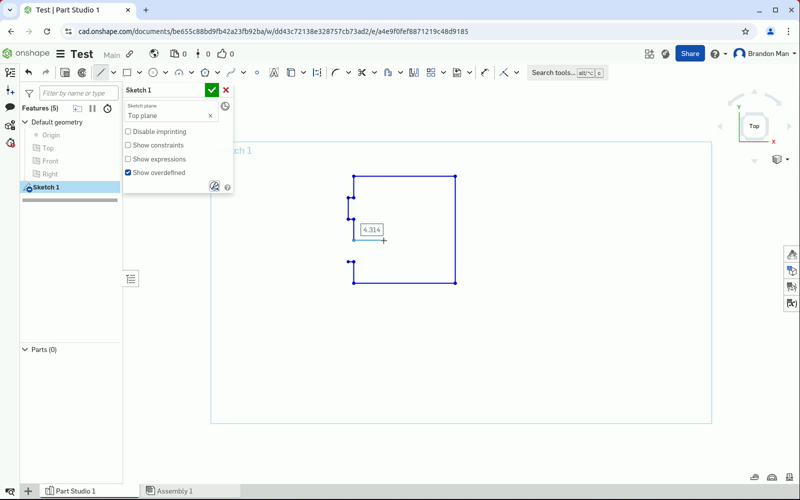
mouse_move(348, 240)
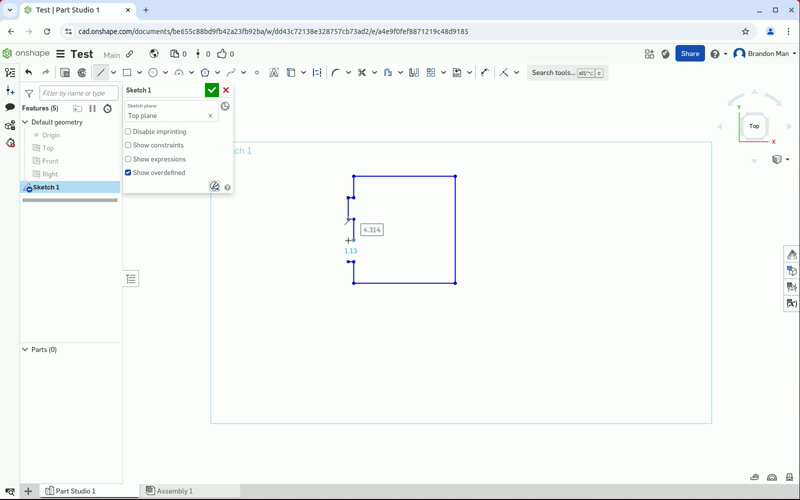
scroll(6)
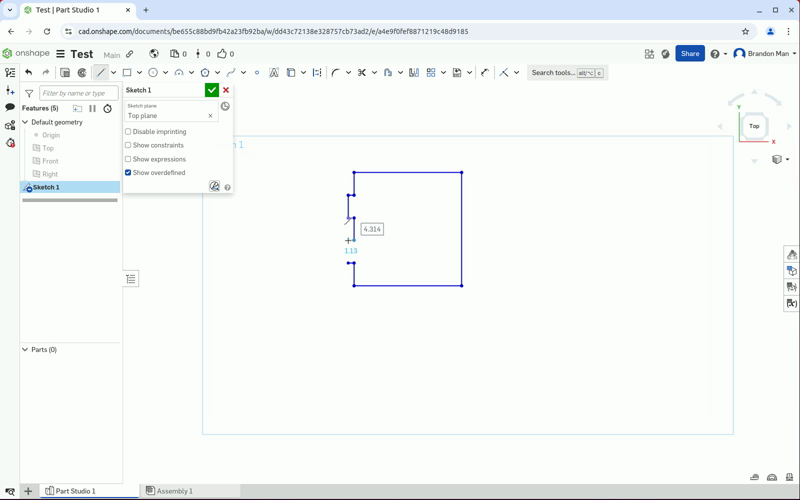
scroll(6)
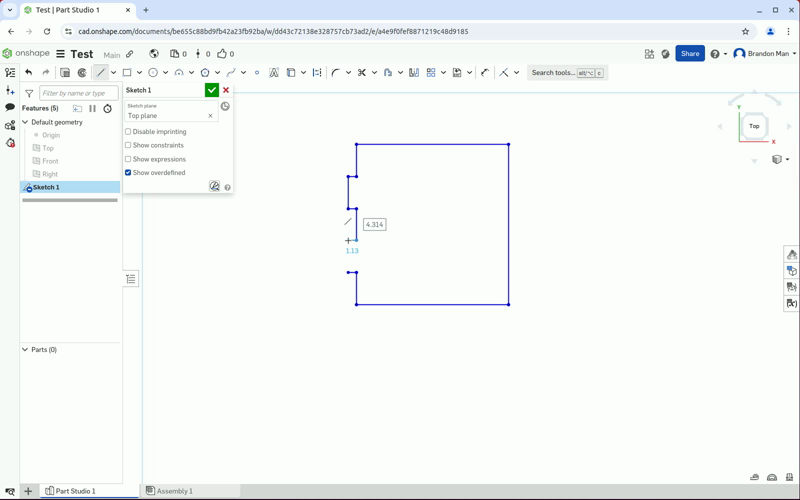
scroll(6)
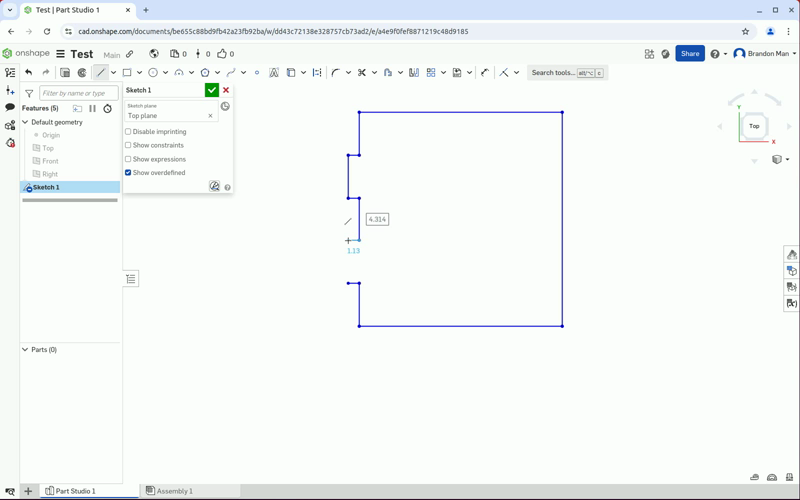
scroll(6)
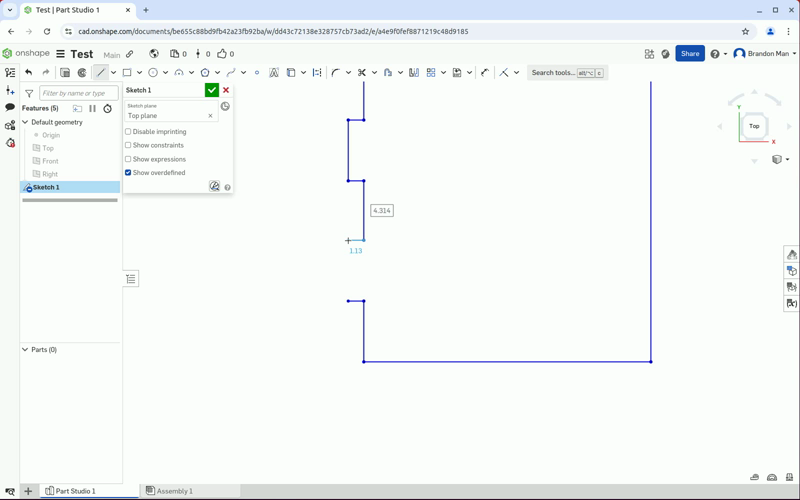
scroll(6)
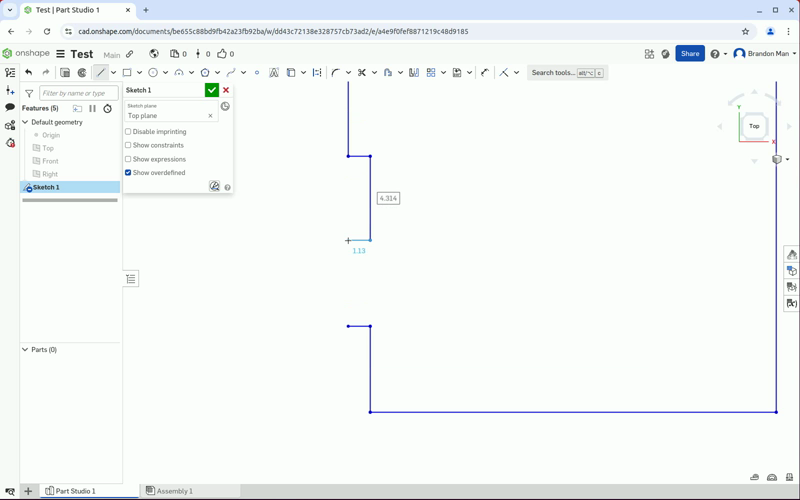
scroll(6)
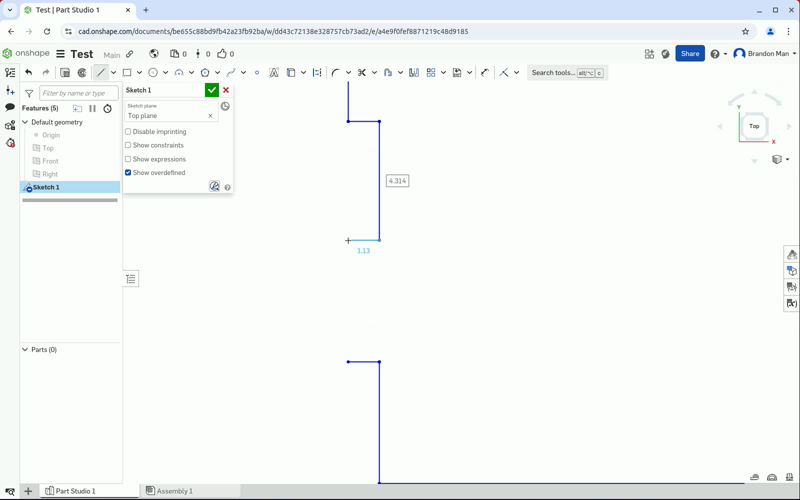
scroll(6)
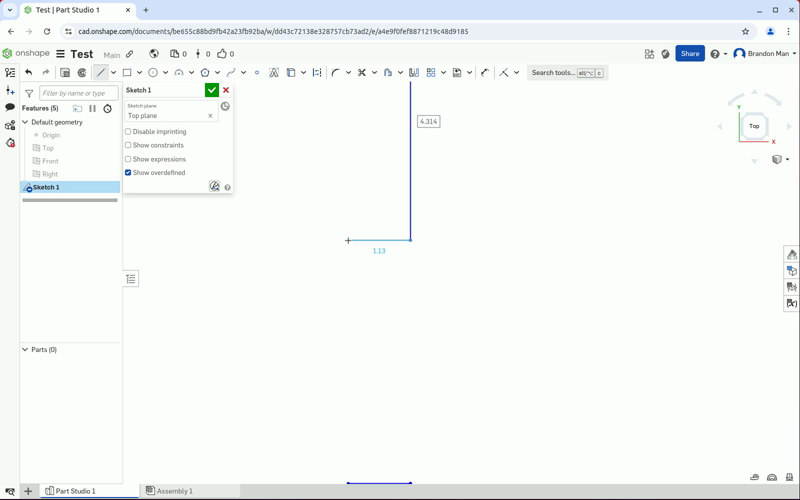
click(348, 240)
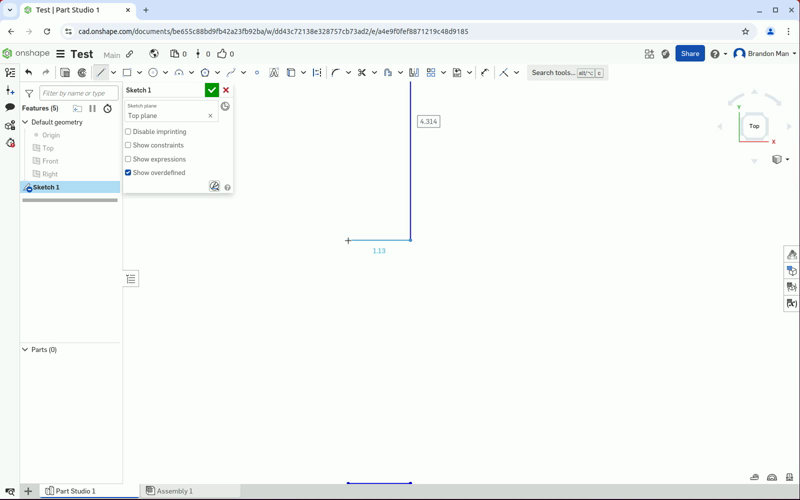
scroll(-6)
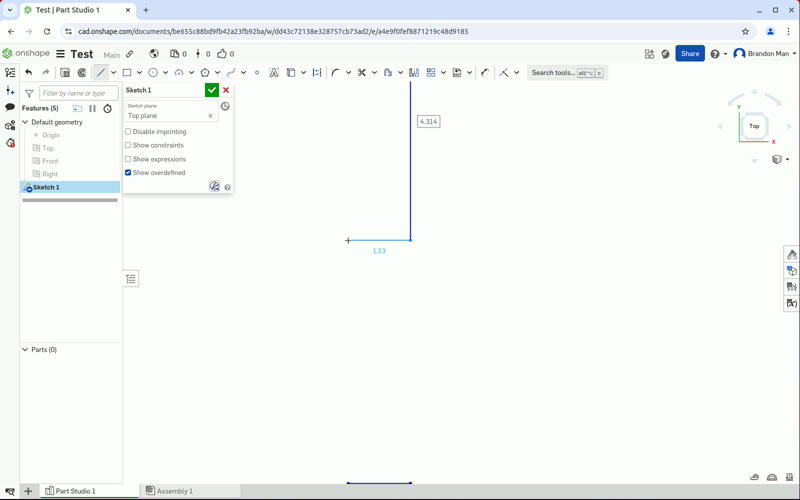
scroll(-6)
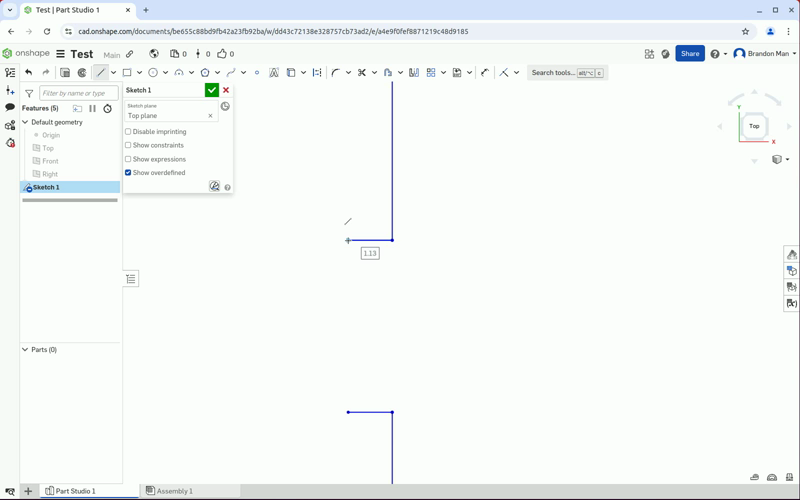
scroll(-6)
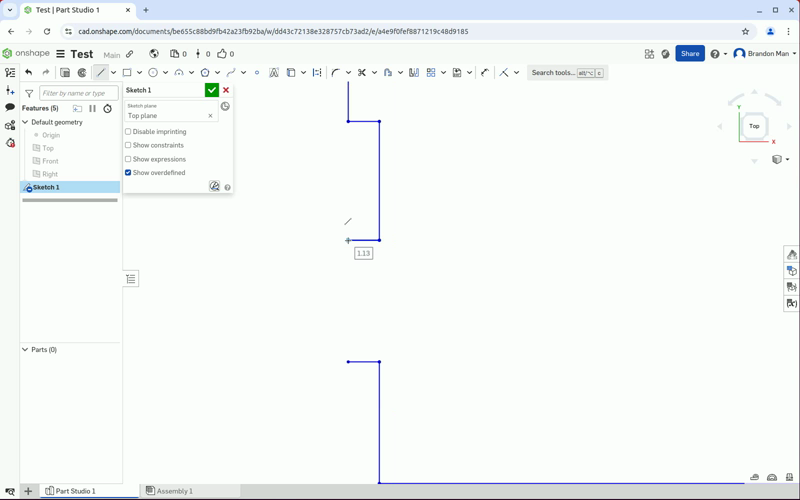
scroll(-6)
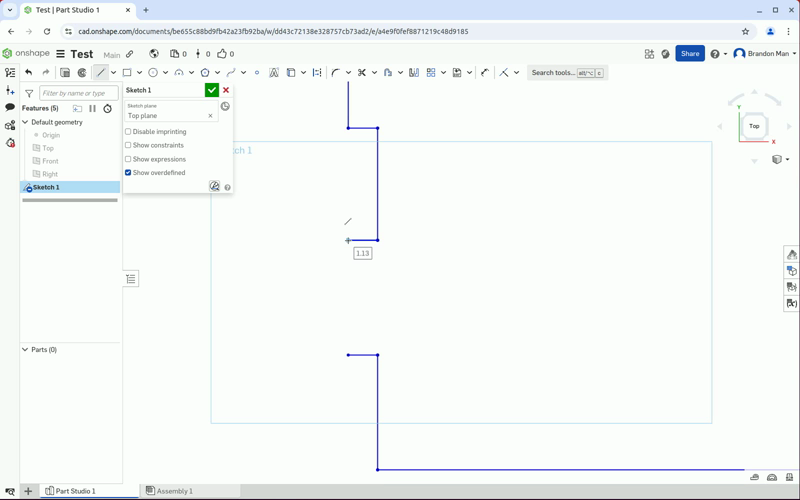
scroll(-6)
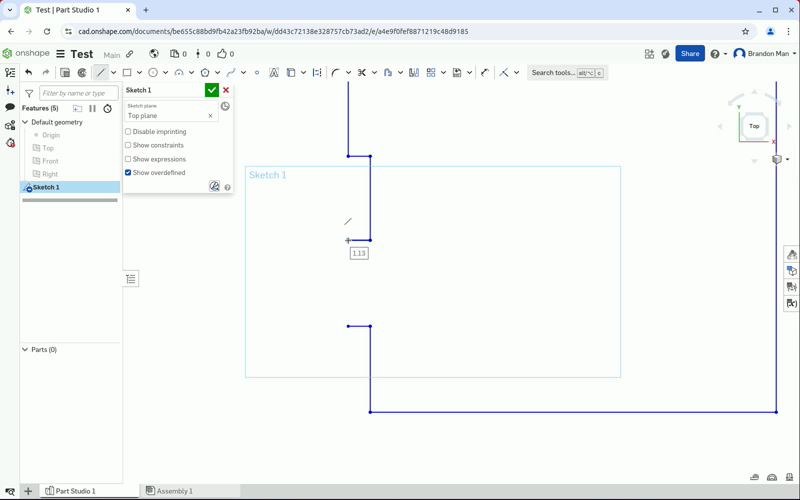
scroll(-6)
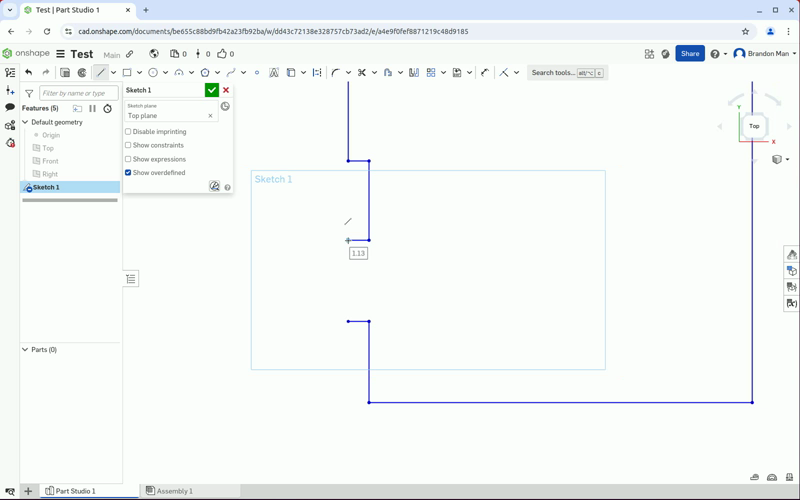
scroll(-6)
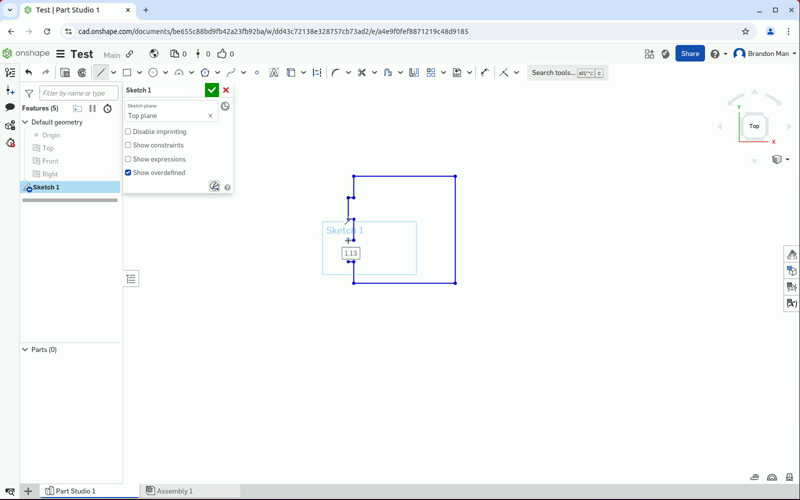
key_up(shift)
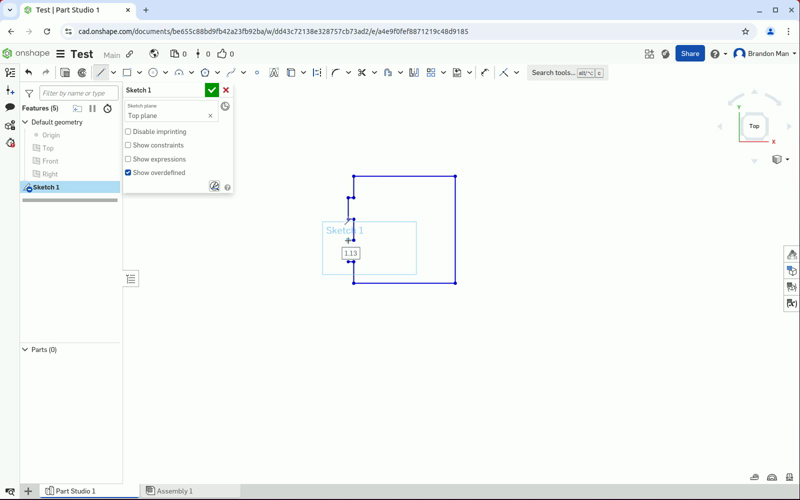
mouse_move(378, 240)
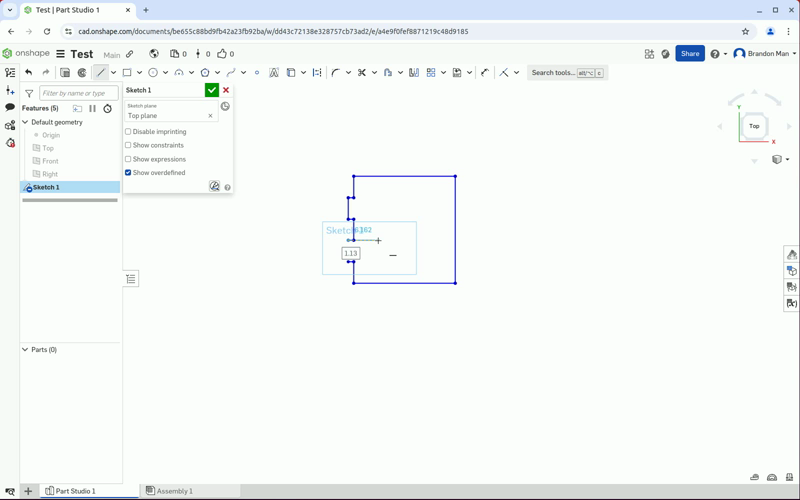
key_down(shift)
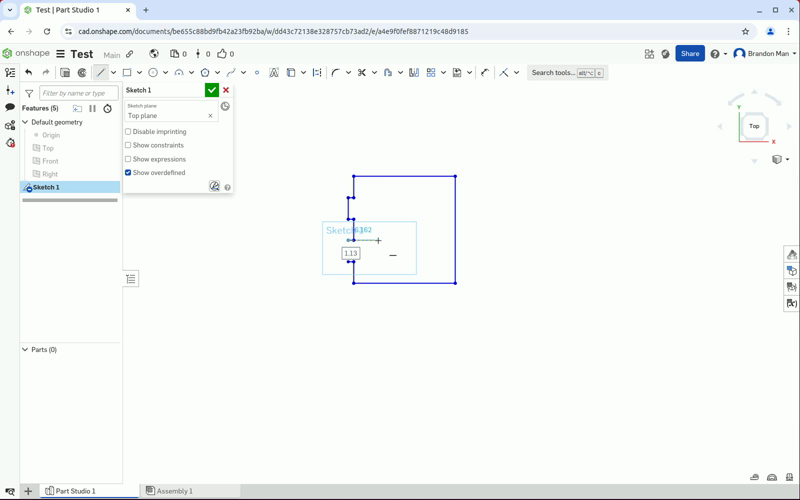
mouse_move(348, 261)
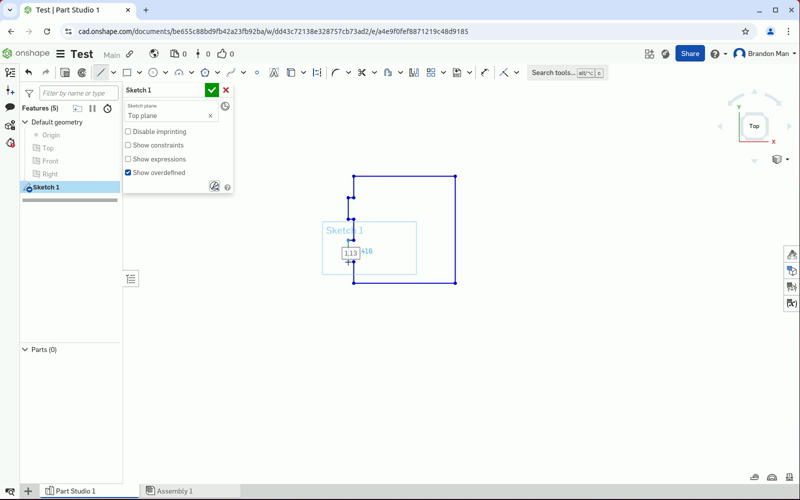
key_up(shift)
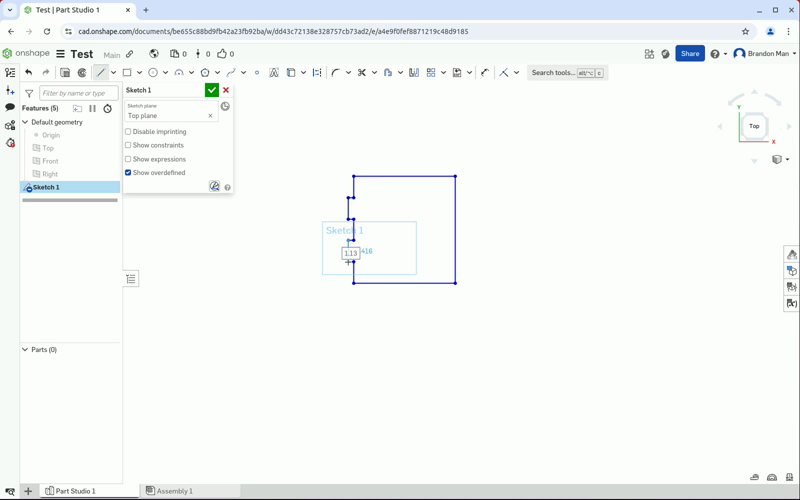
click(348, 261)
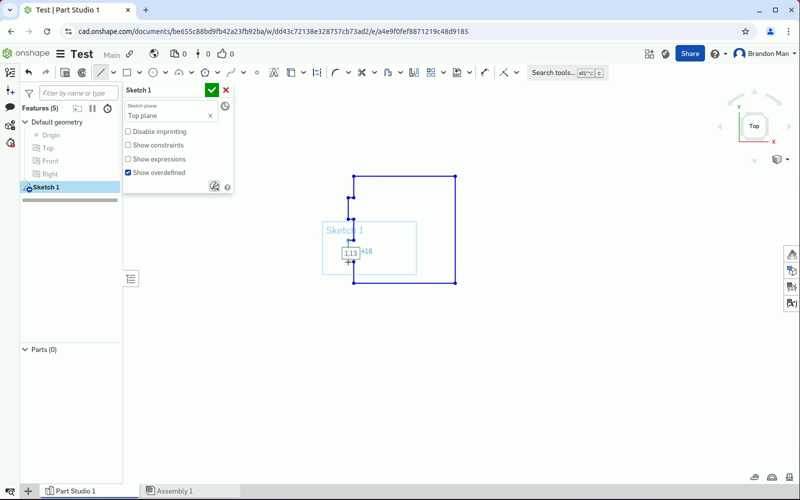
key(esc)
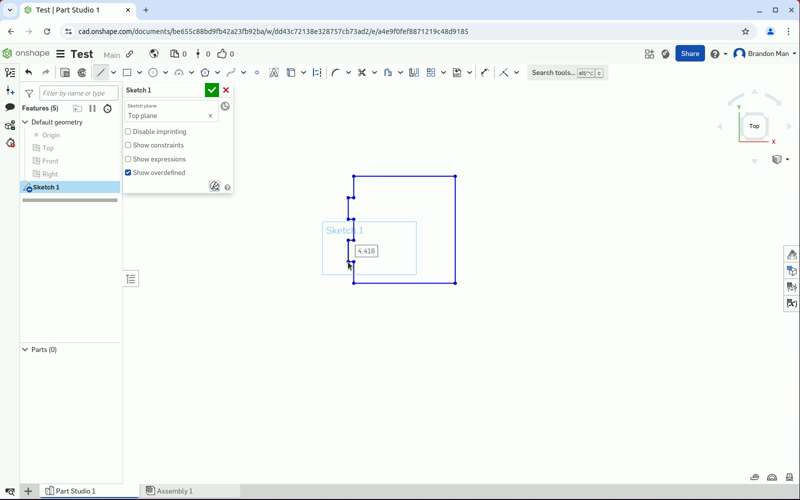
mouse_move(383, 249)
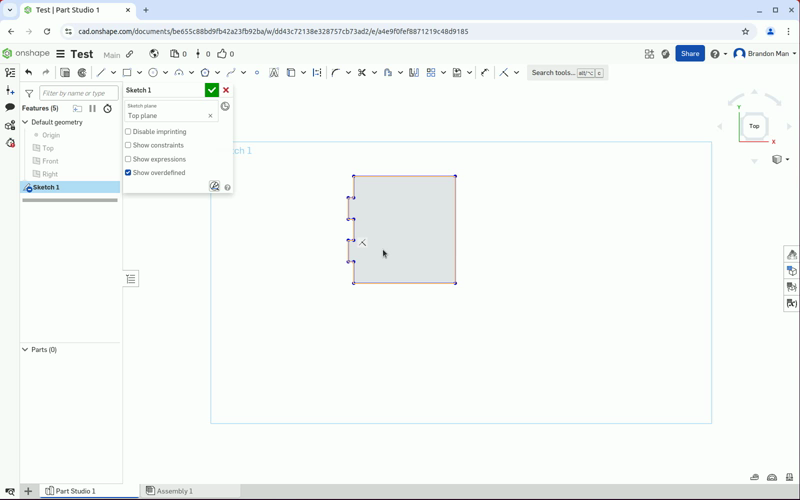
click(383, 249)
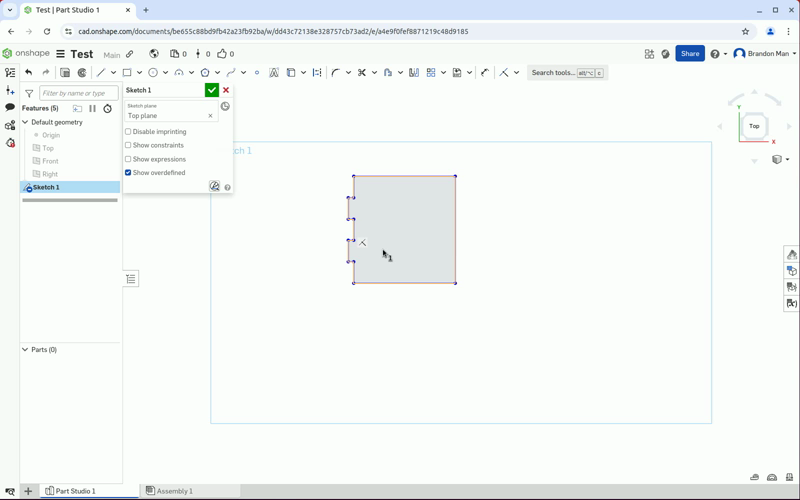
mouse_move(73, 352)
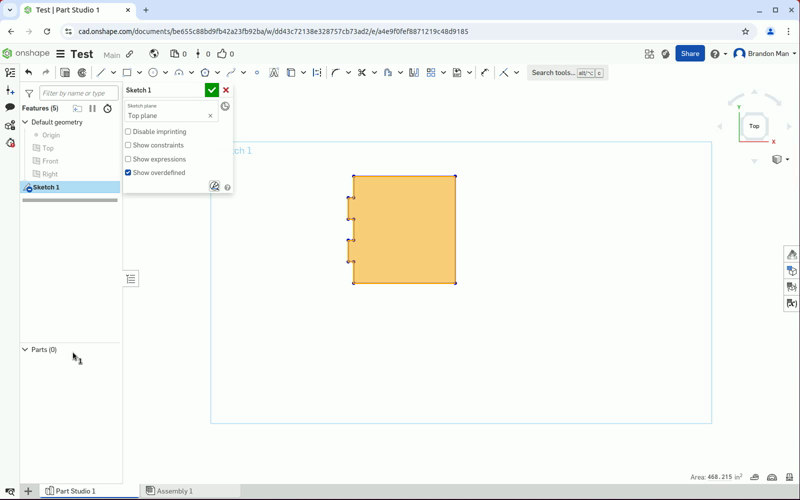
key(shift+y)
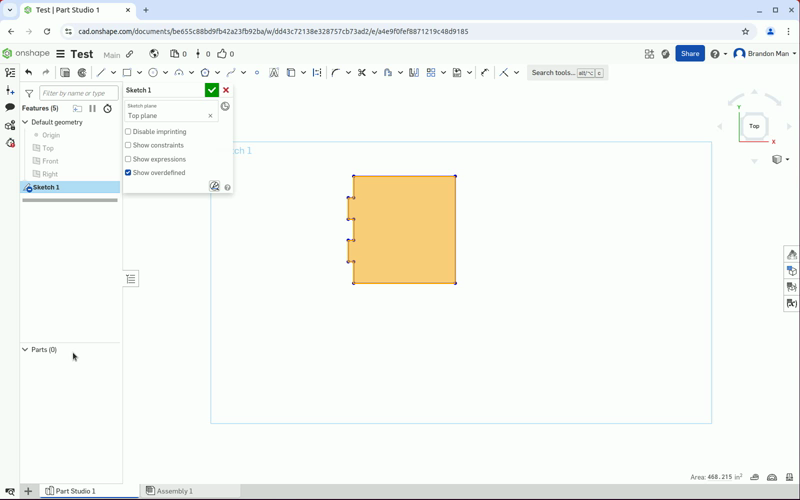
key(shift+e)
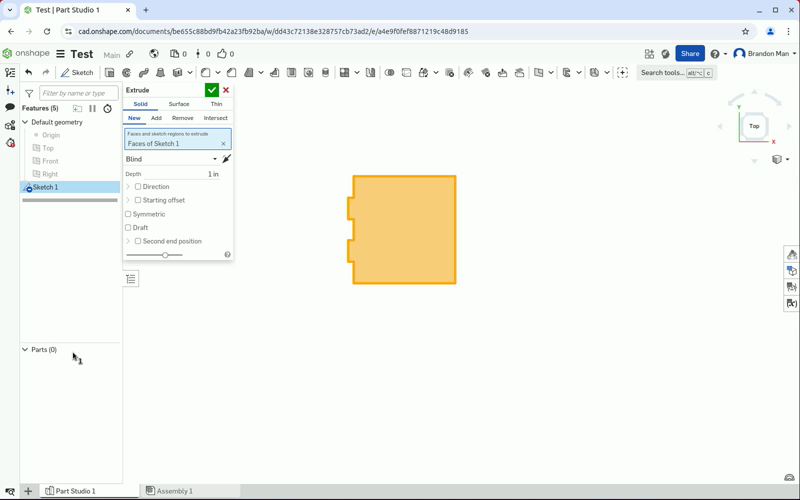
mouse_move(143, 106)
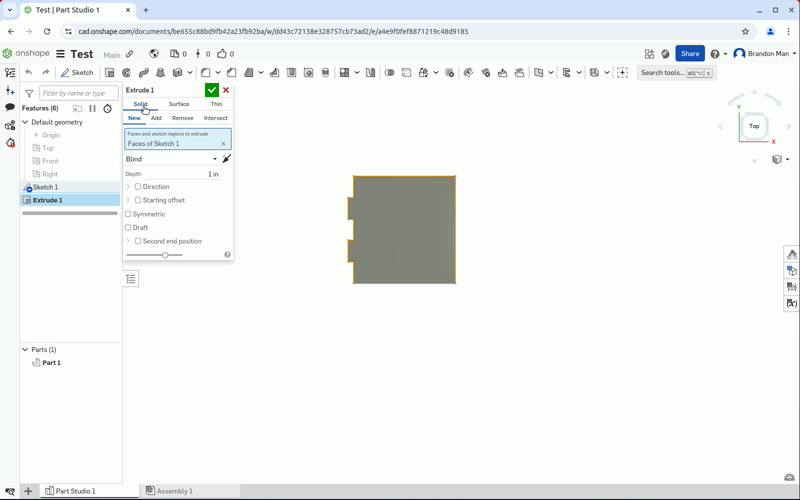
click(143, 106)
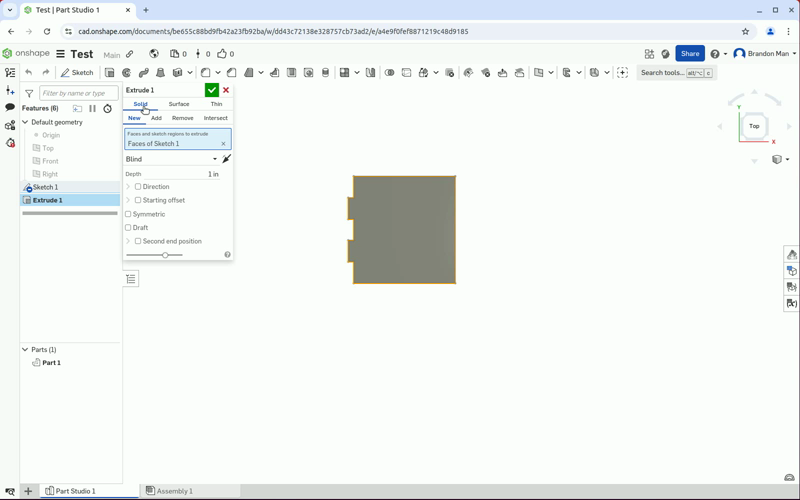
mouse_move(137, 120)
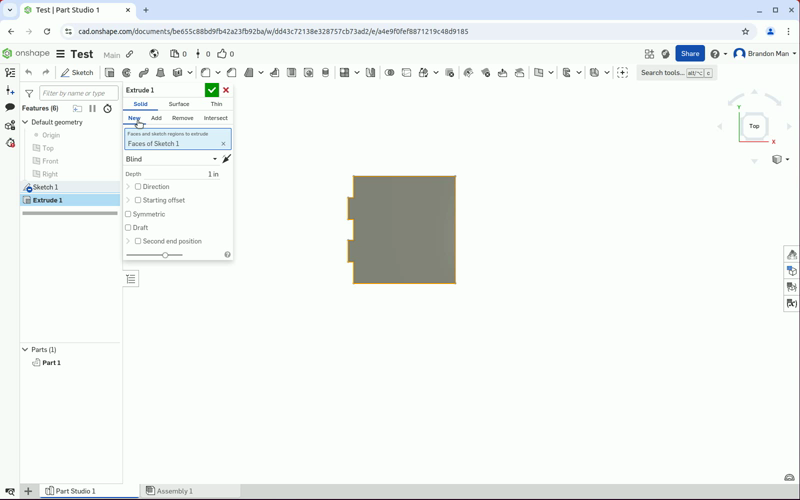
click(137, 120)
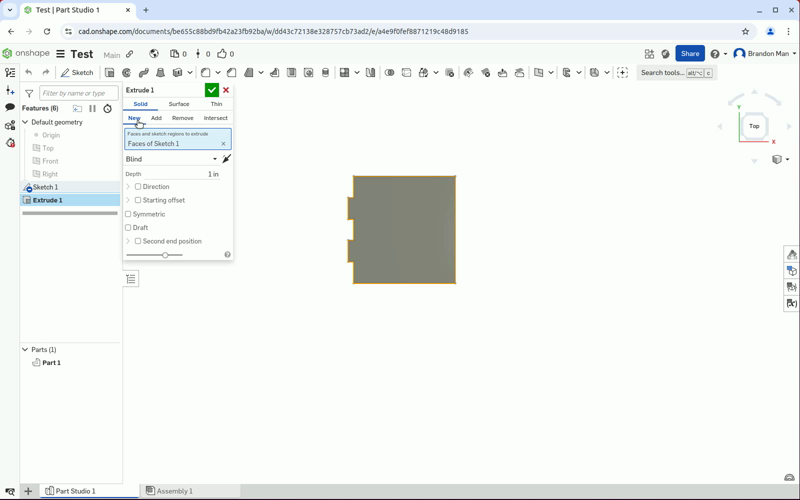
key(tab, 4)
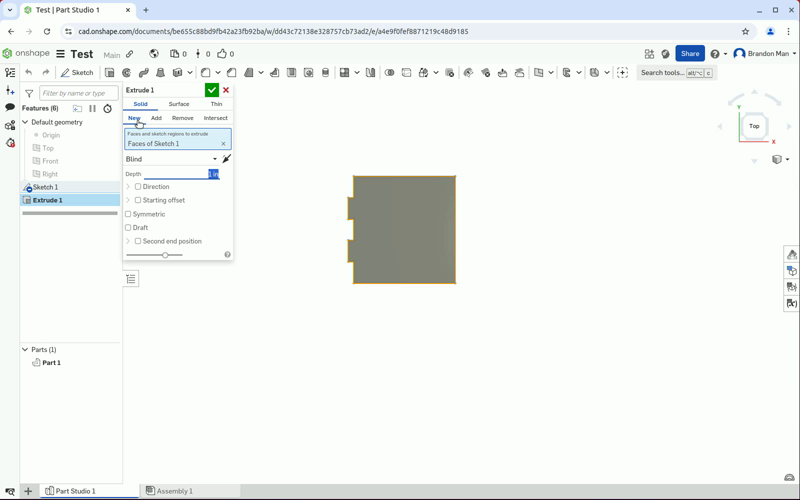
text(1.204)
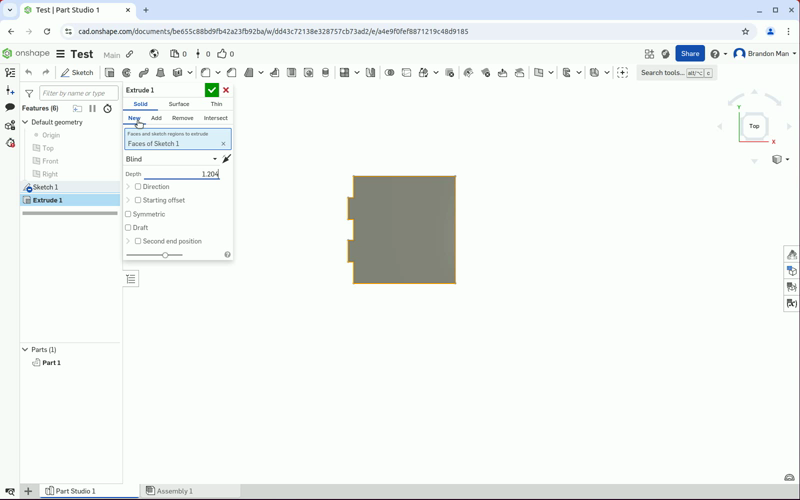
key(enter)
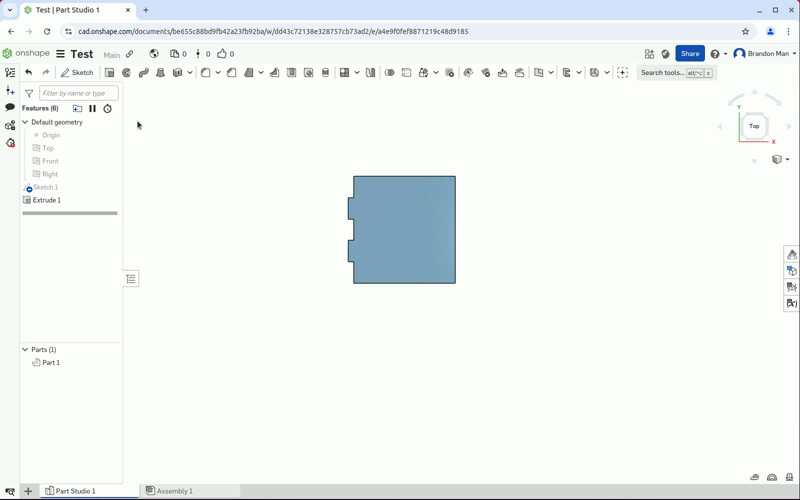
key(shift+h)
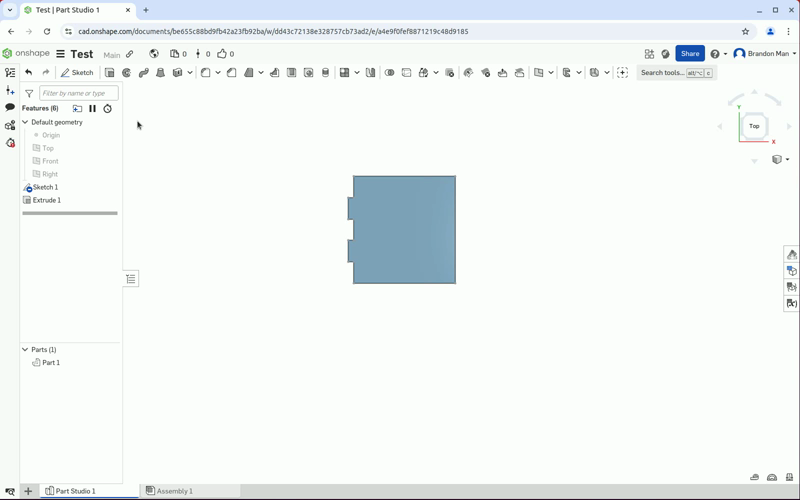
key(shift+h)
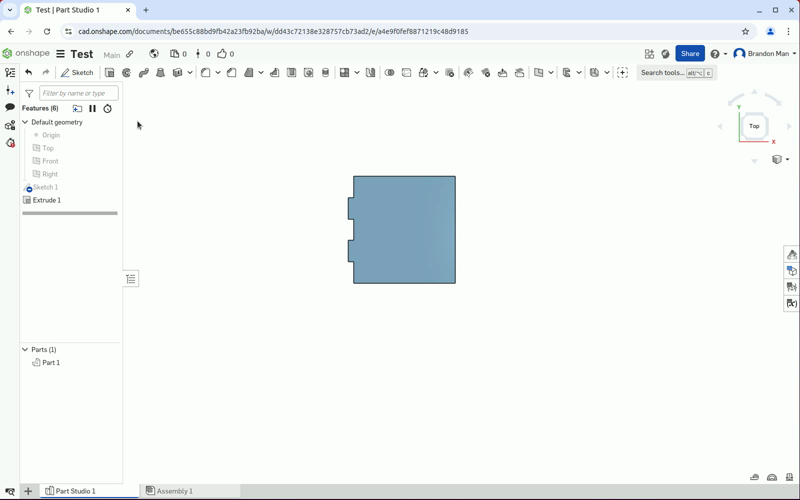
mouse_move(73, 189)
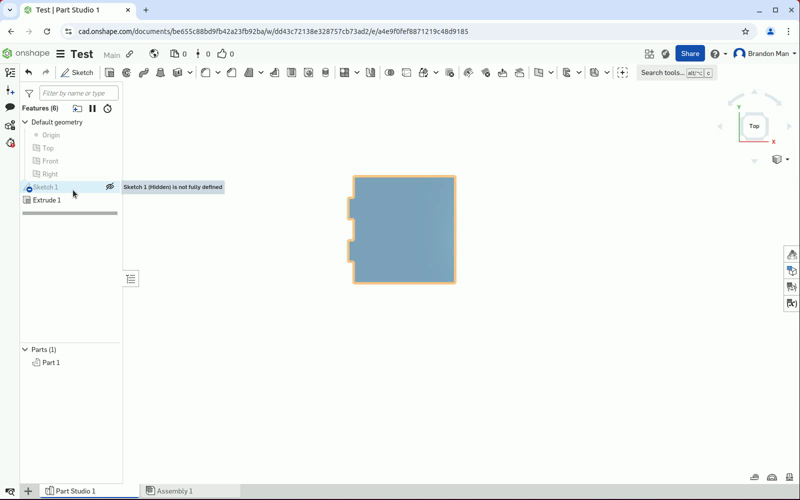
click(73, 189)
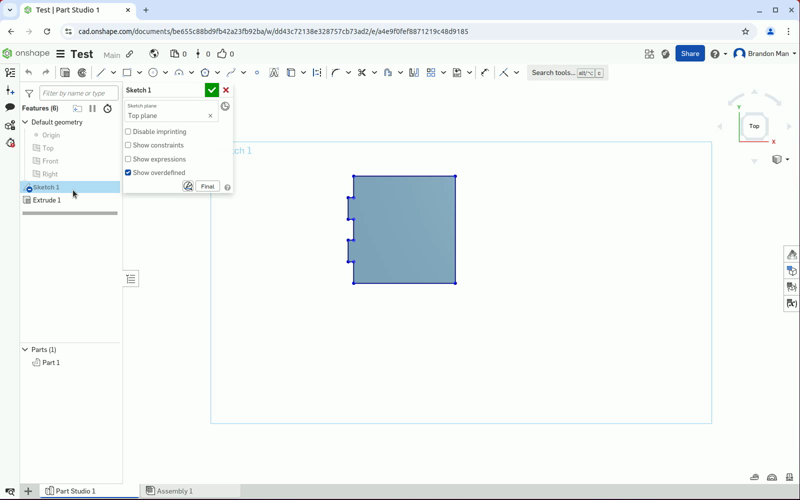
mouse_move(229, 92)
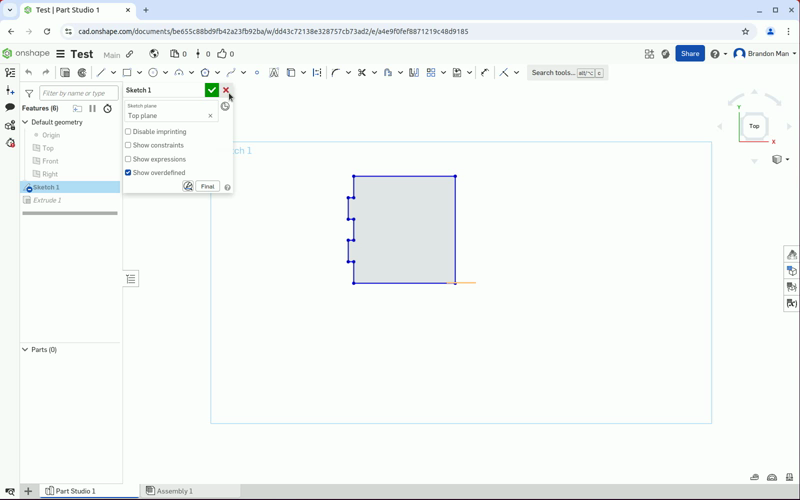
click(229, 92)
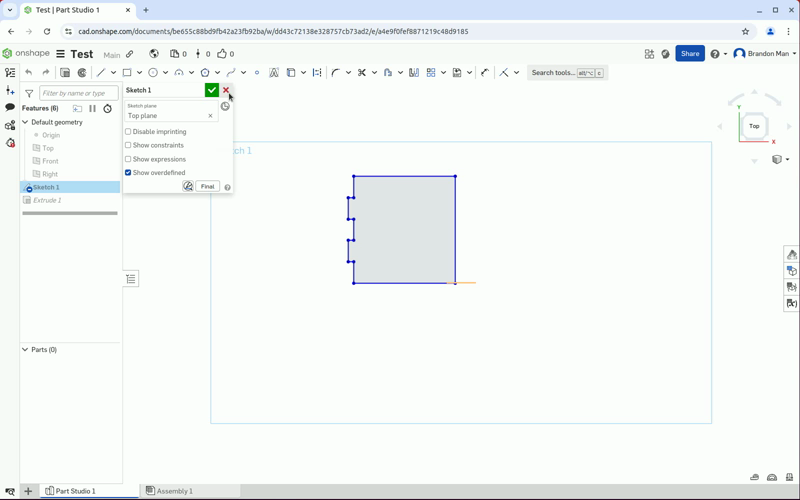
key(shift+s)
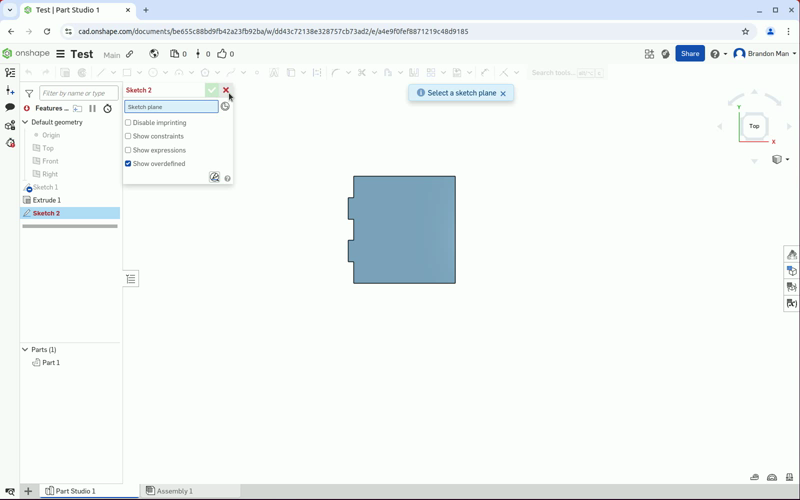
mouse_move(73, 150)
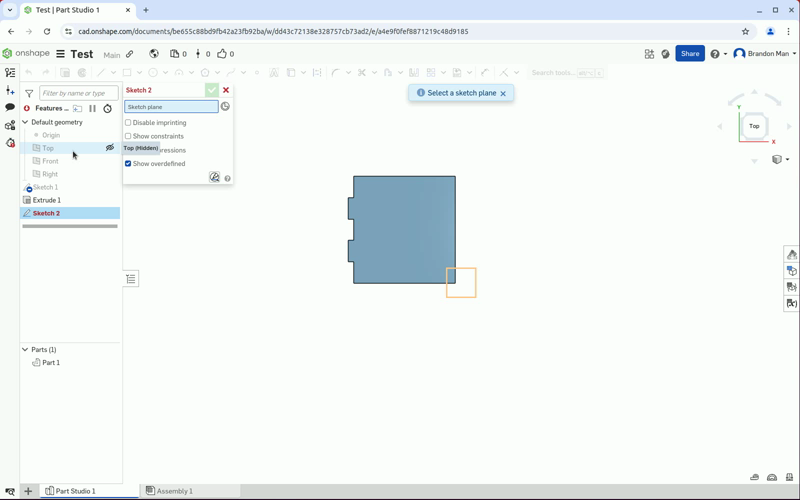
click(73, 150)
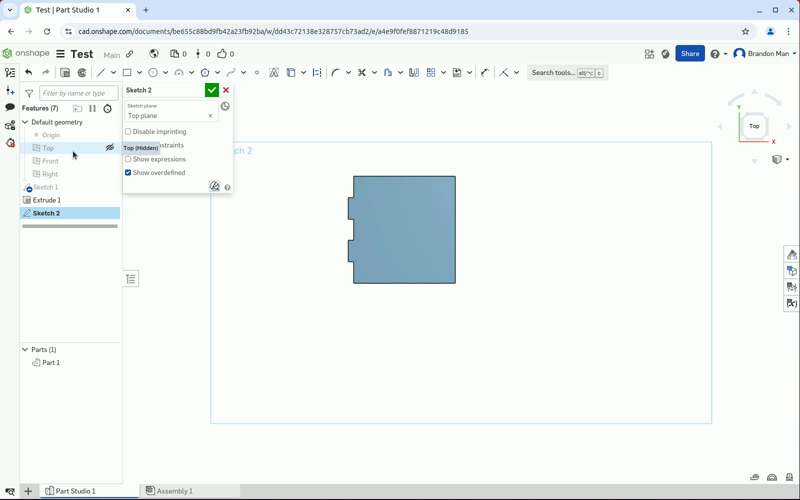
mouse_move(73, 352)
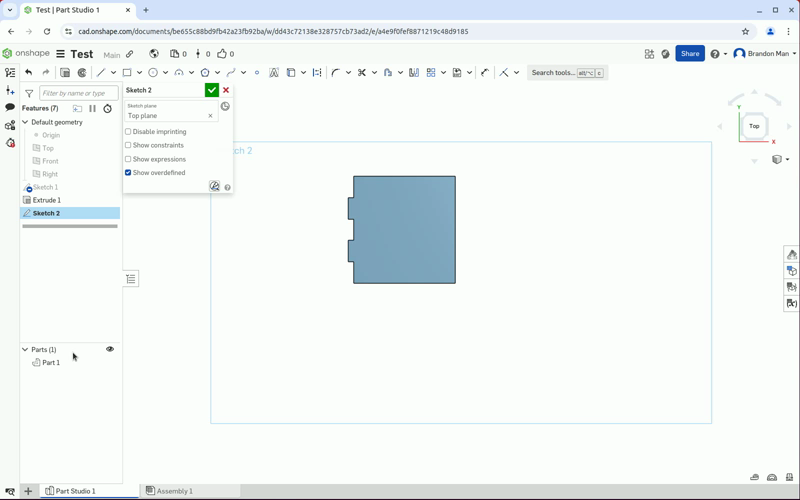
key(y)
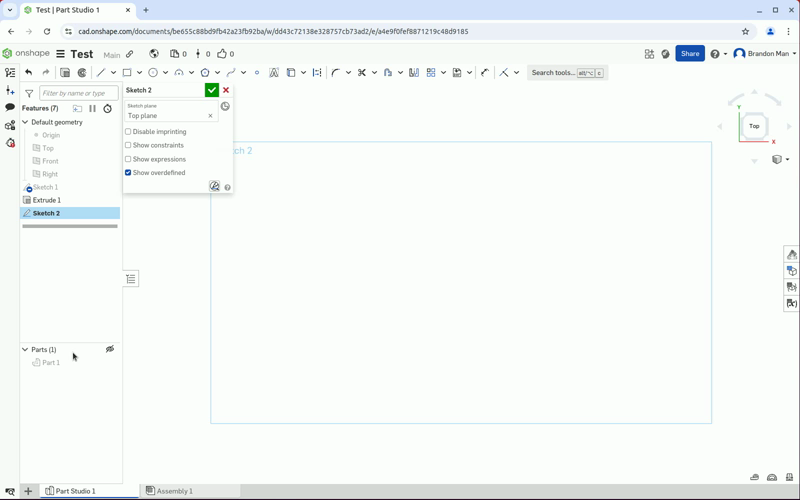
key(l)
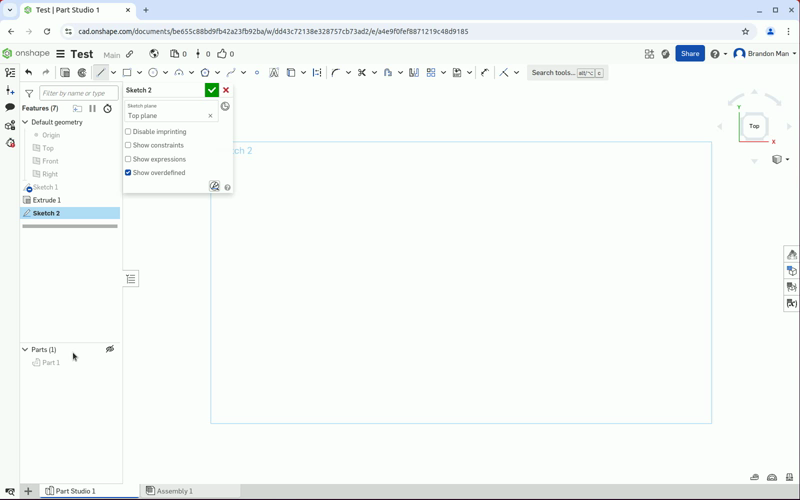
key_down(shift)
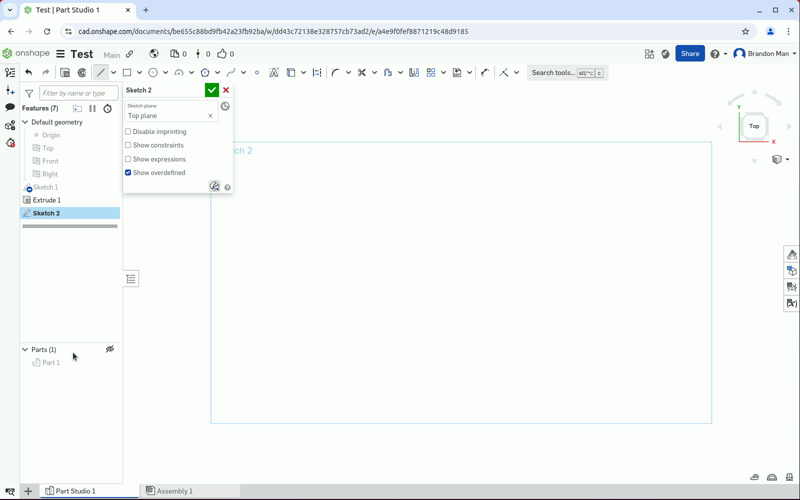
mouse_move(375, 243)
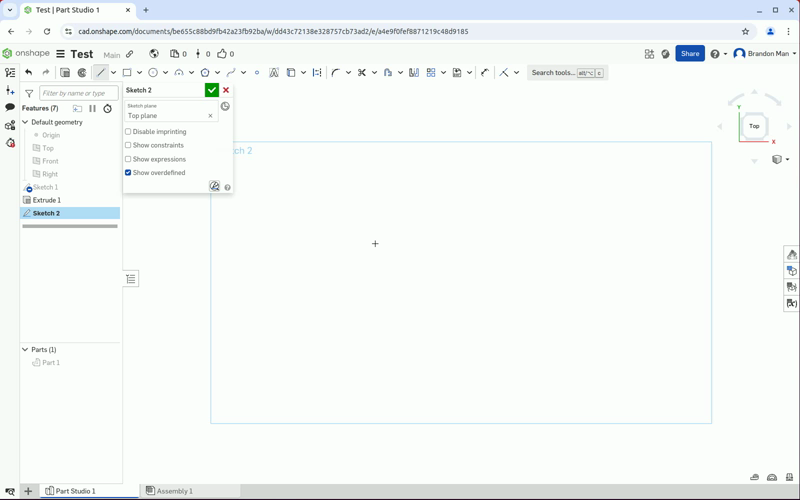
click(375, 243)
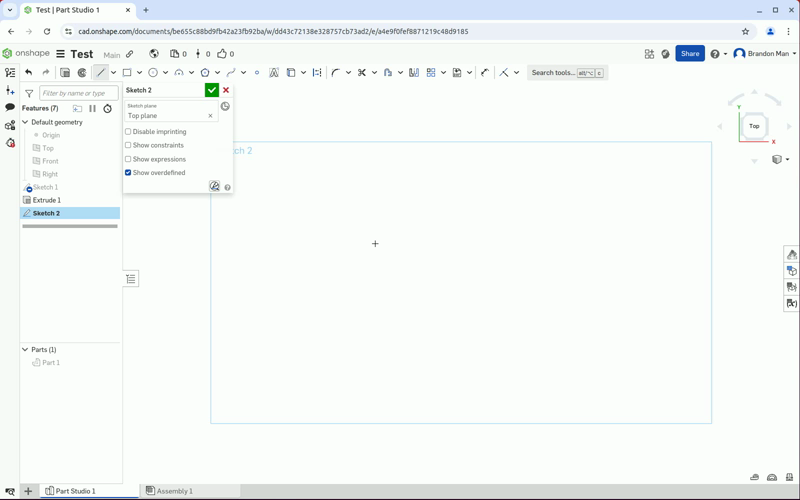
key_up(shift)
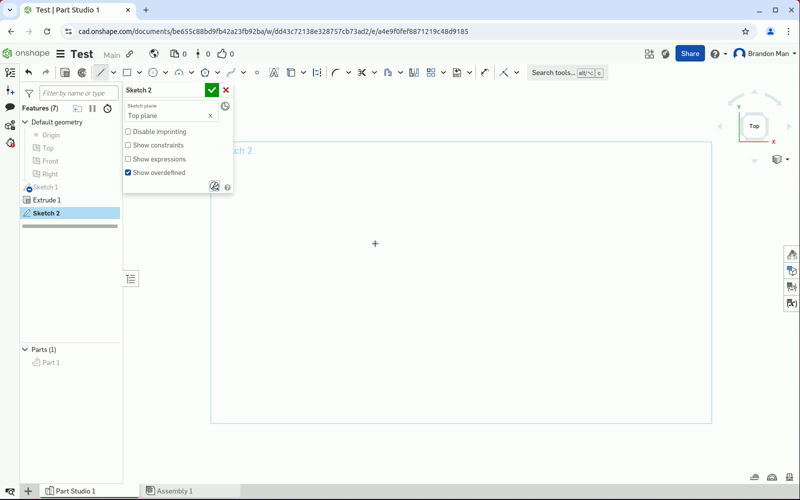
key_down(shift)
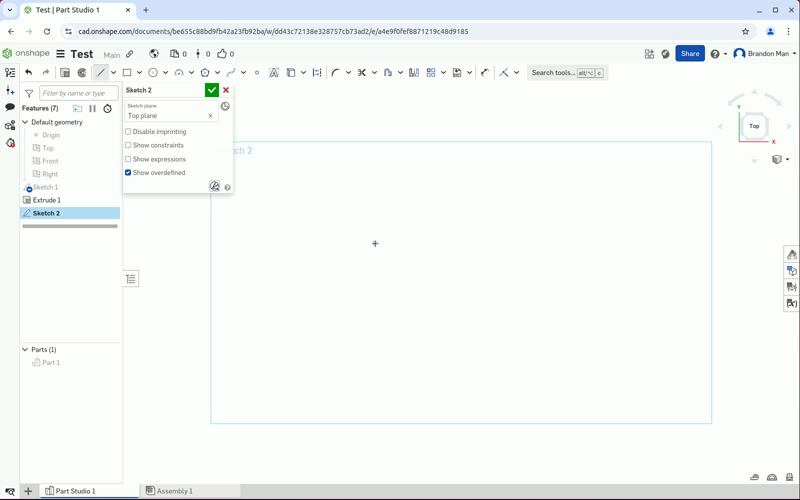
mouse_move(405, 243)
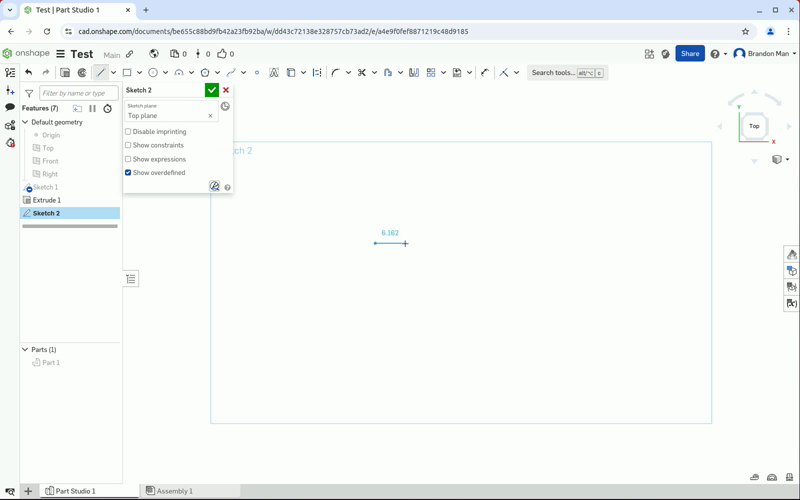
mouse_move(389, 243)
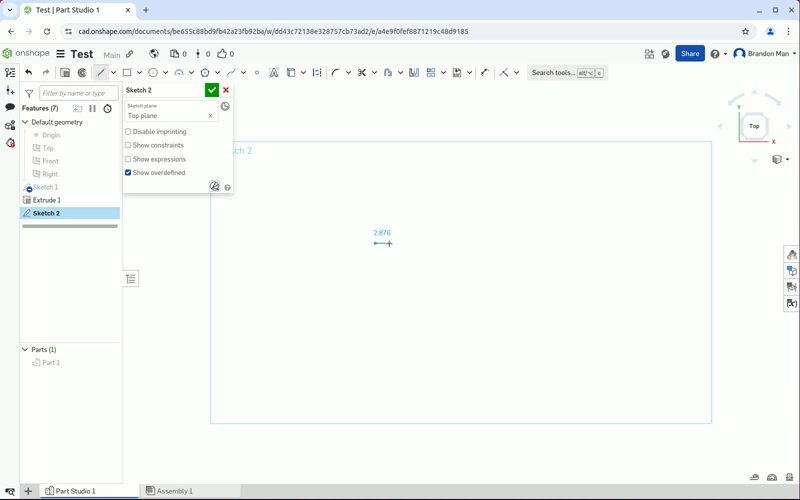
click(389, 243)
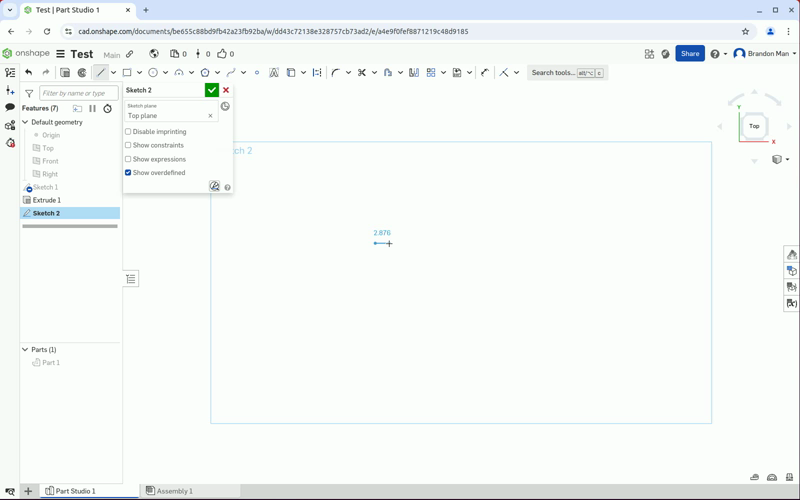
key_up(shift)
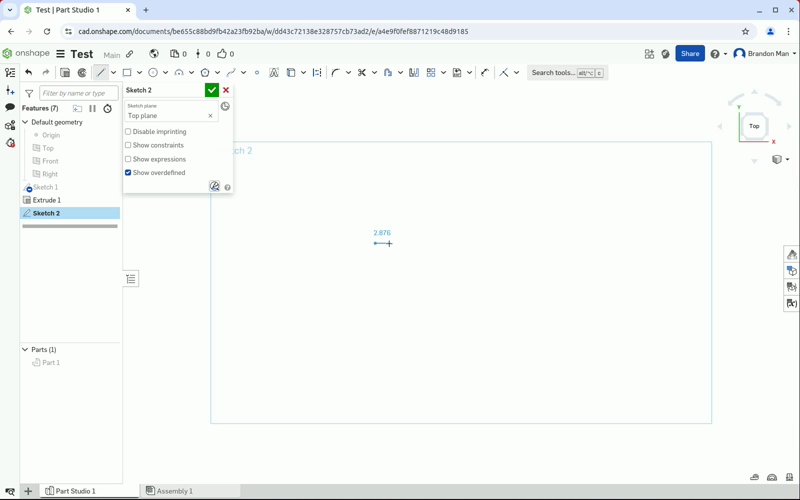
key_down(shift)
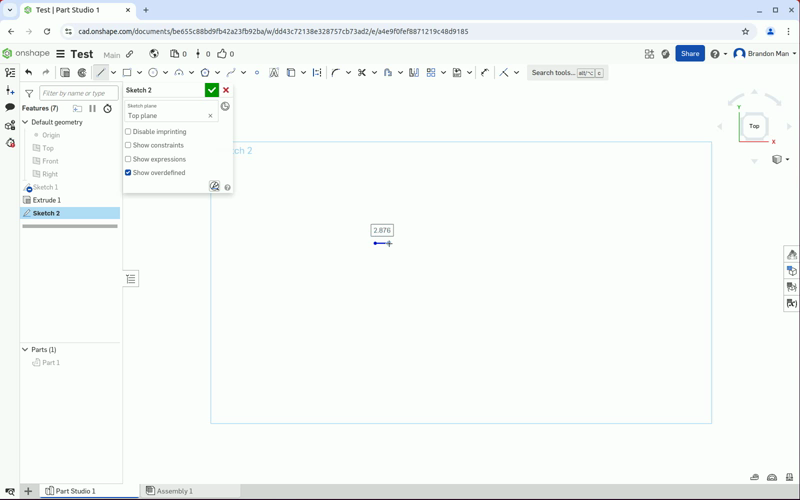
mouse_move(419, 243)
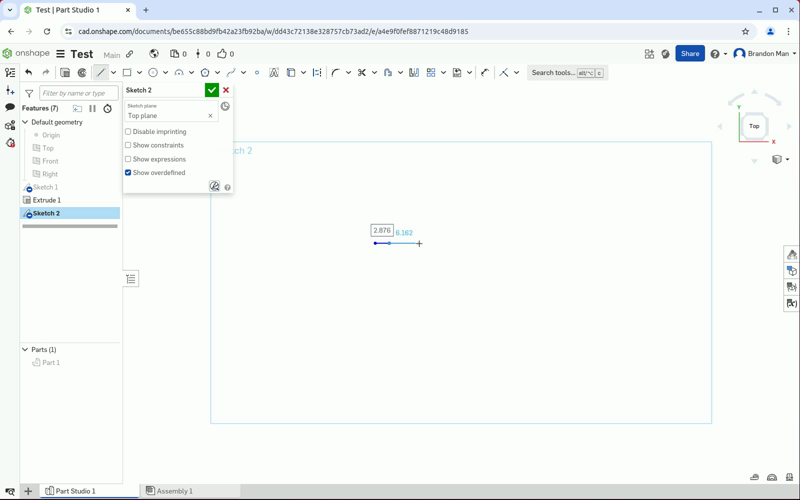
mouse_move(389, 237)
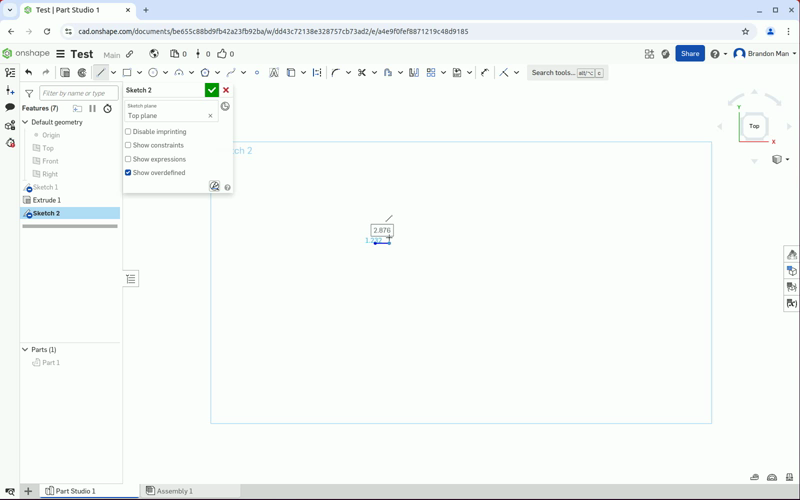
scroll(6)
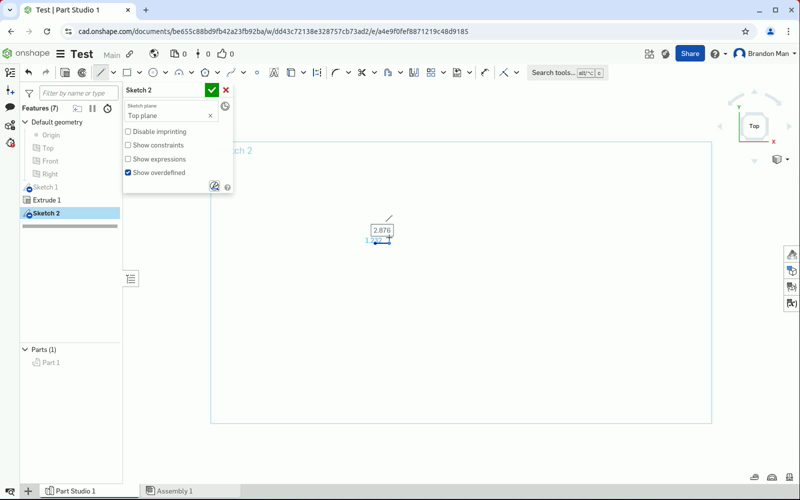
scroll(6)
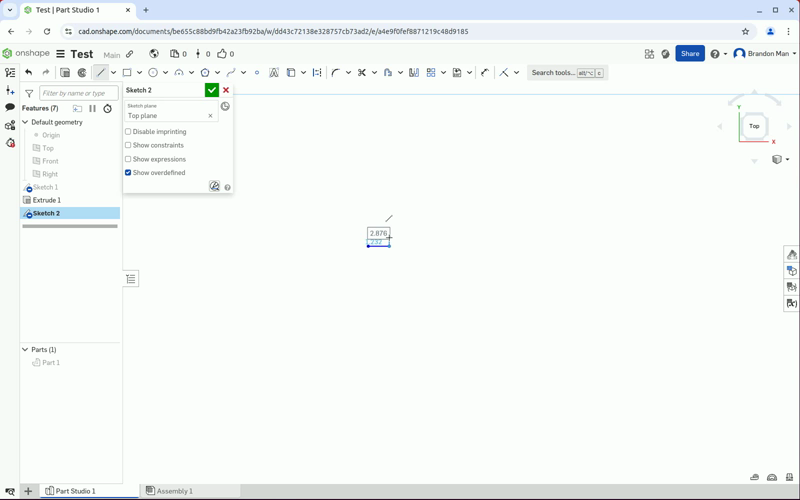
scroll(6)
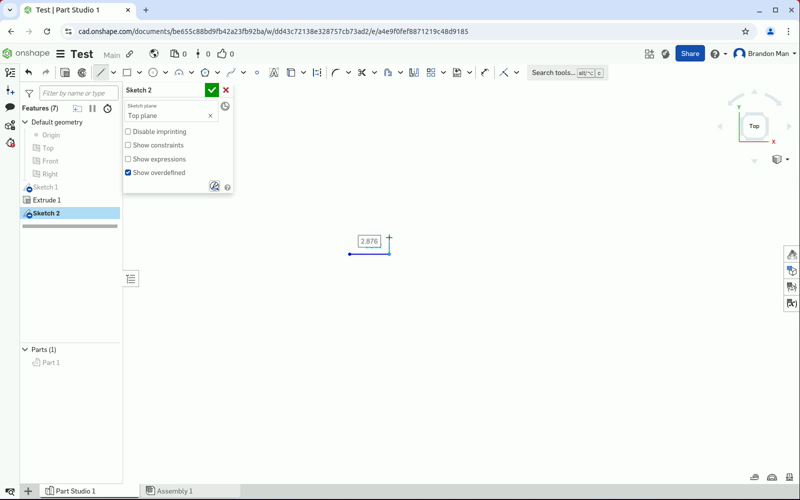
scroll(6)
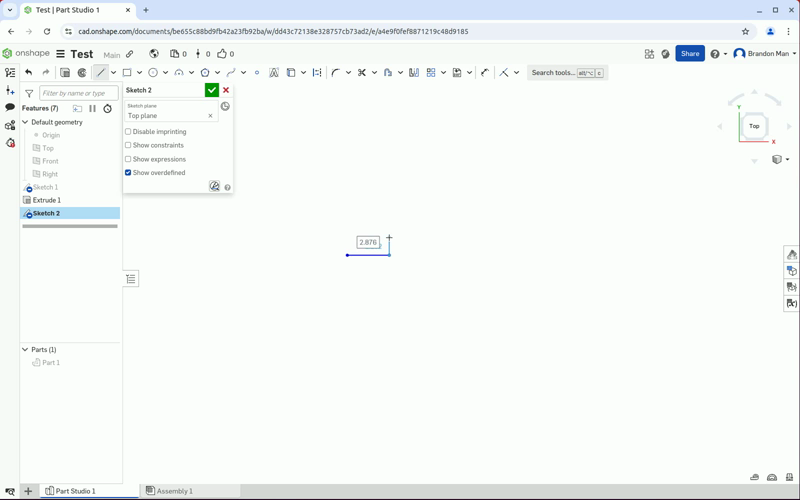
scroll(6)
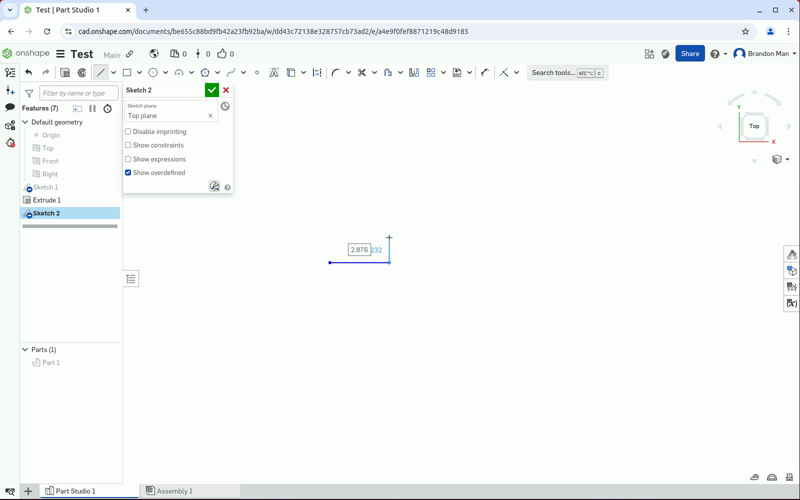
scroll(6)
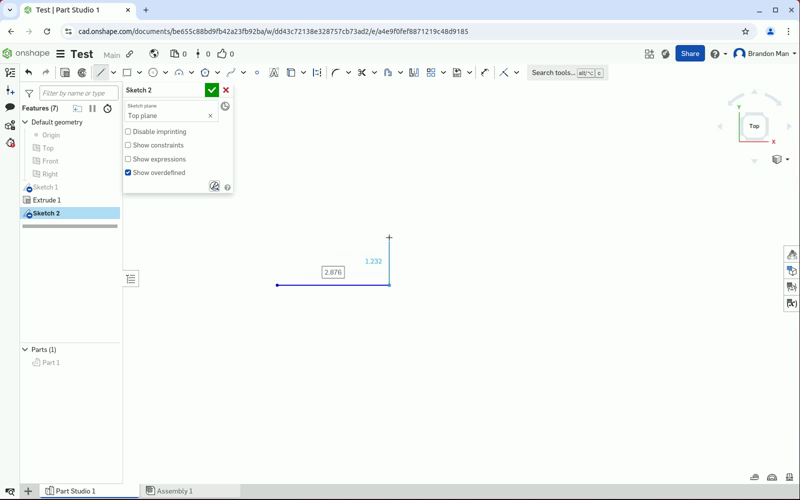
scroll(6)
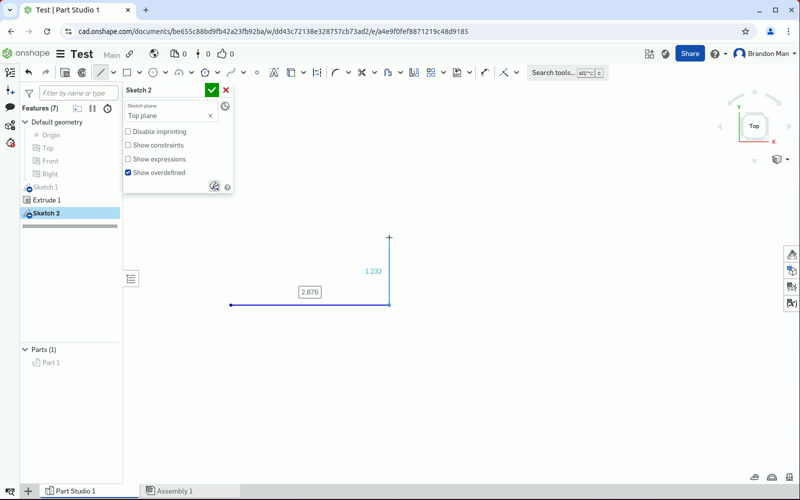
click(389, 237)
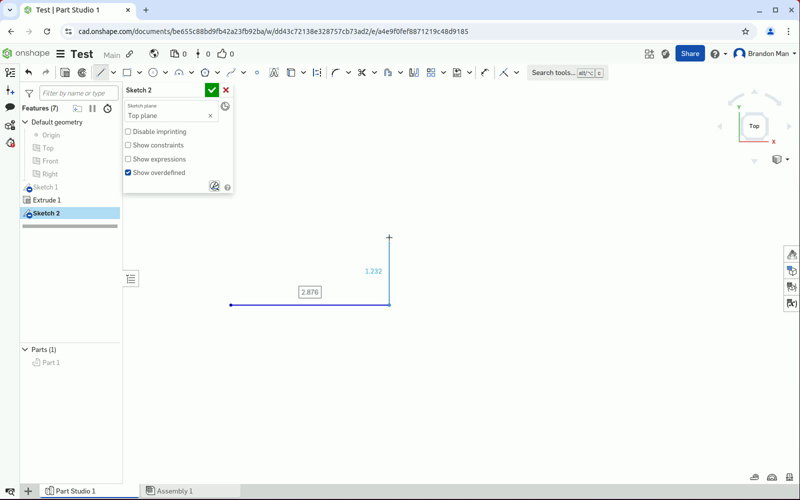
scroll(-6)
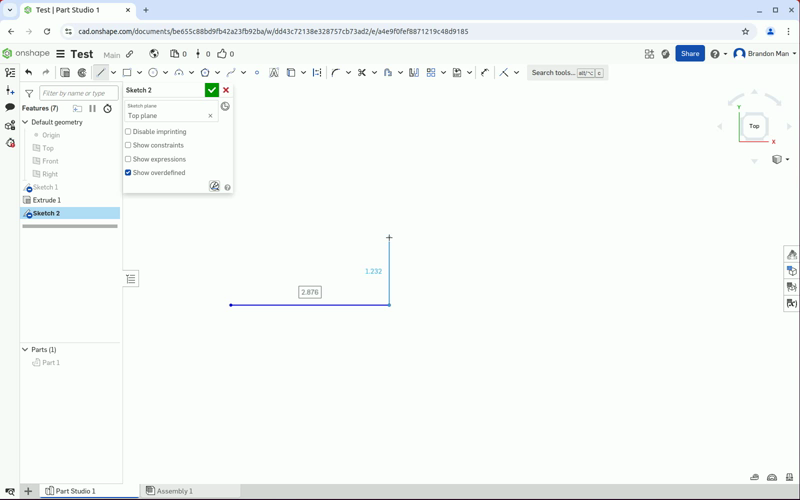
scroll(-6)
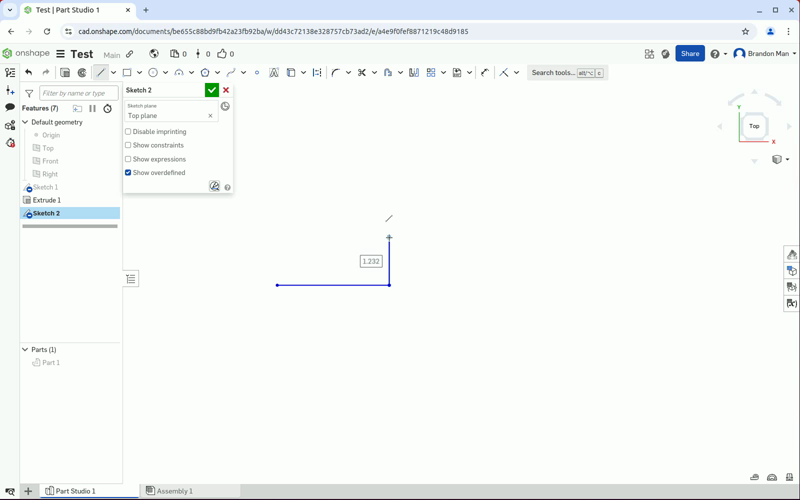
scroll(-6)
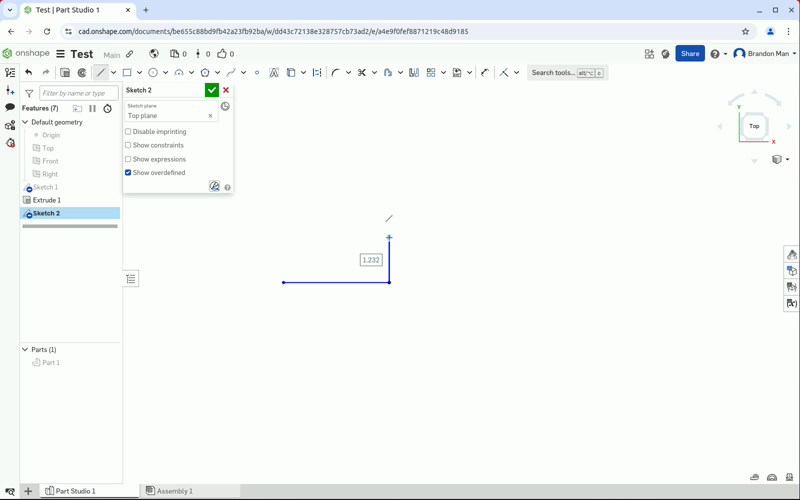
scroll(-6)
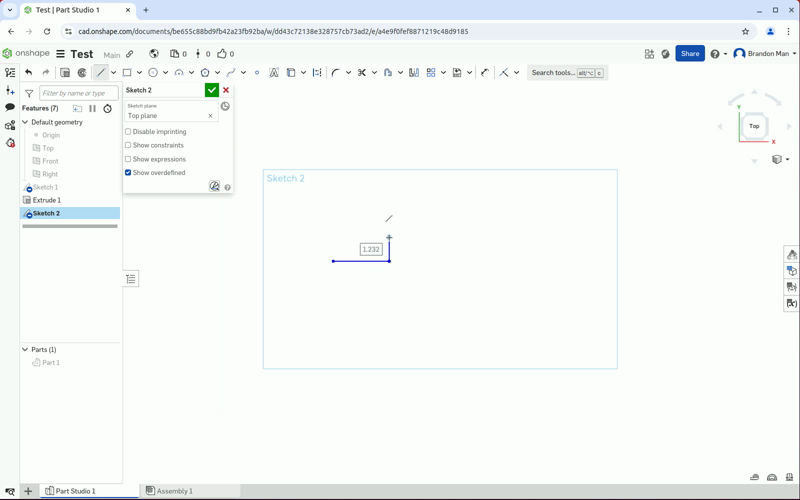
scroll(-6)
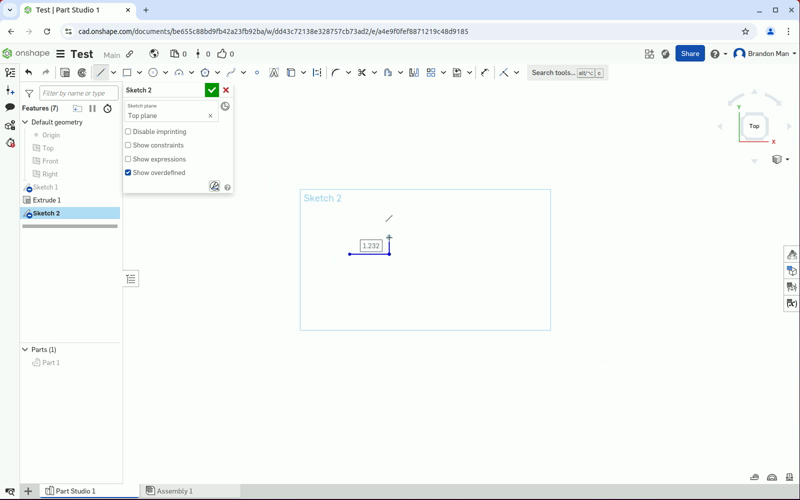
scroll(-6)
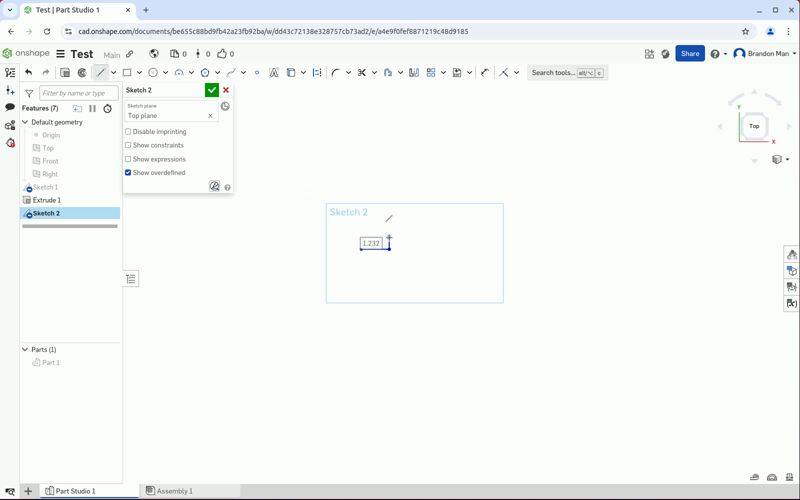
scroll(-6)
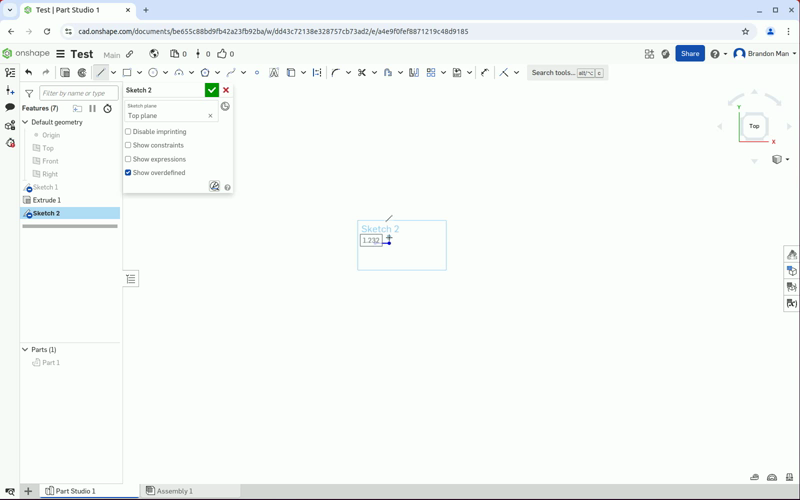
key_up(shift)
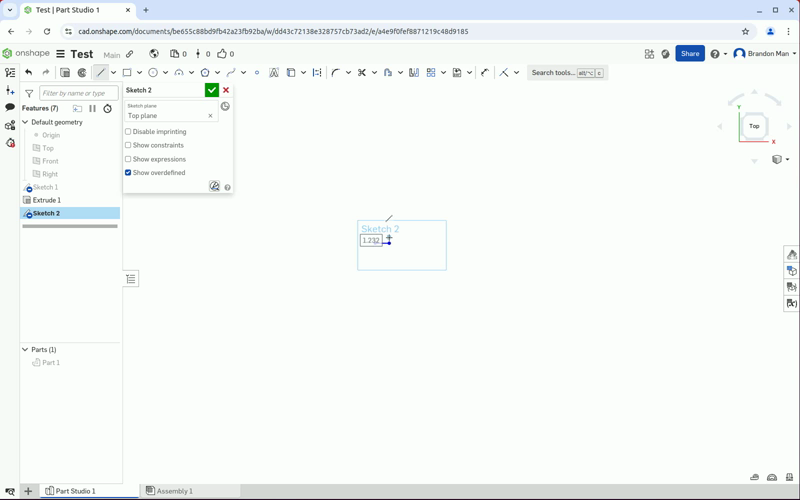
key_down(shift)
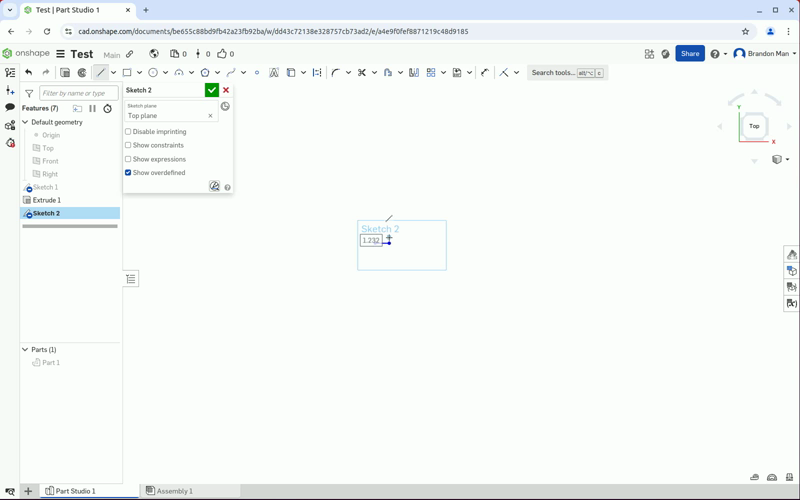
mouse_move(419, 237)
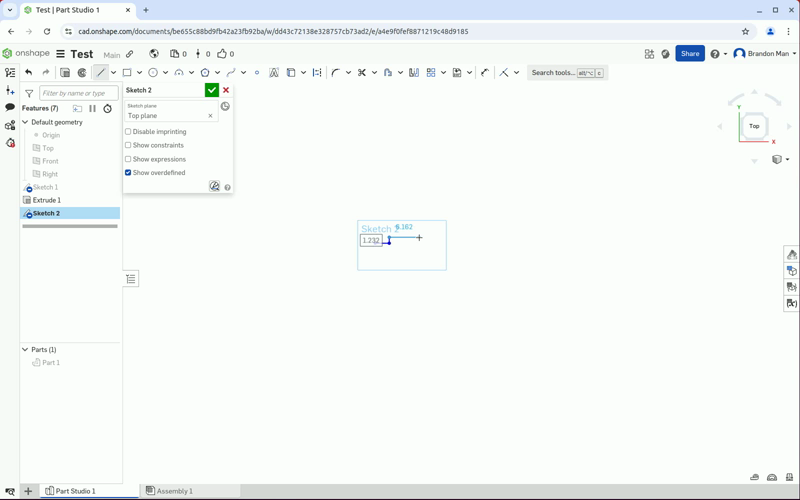
mouse_move(375, 237)
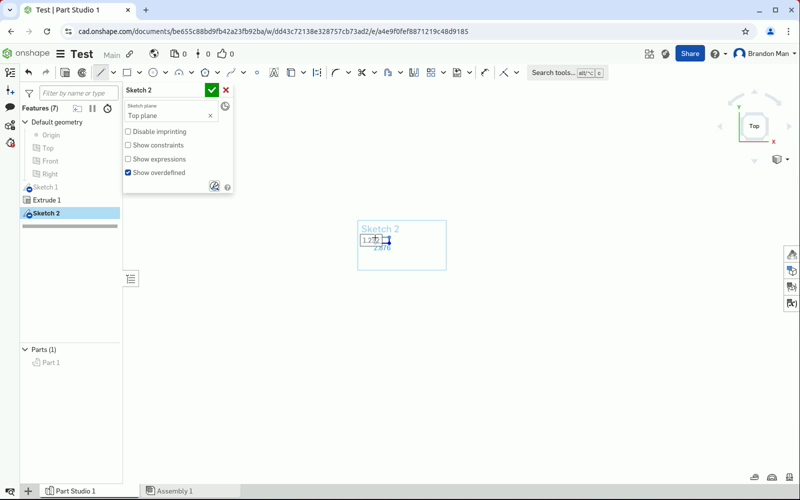
click(375, 237)
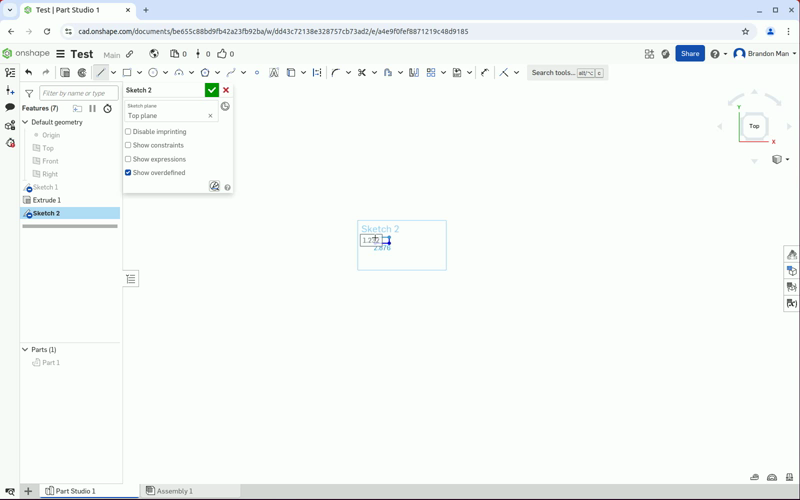
key_up(shift)
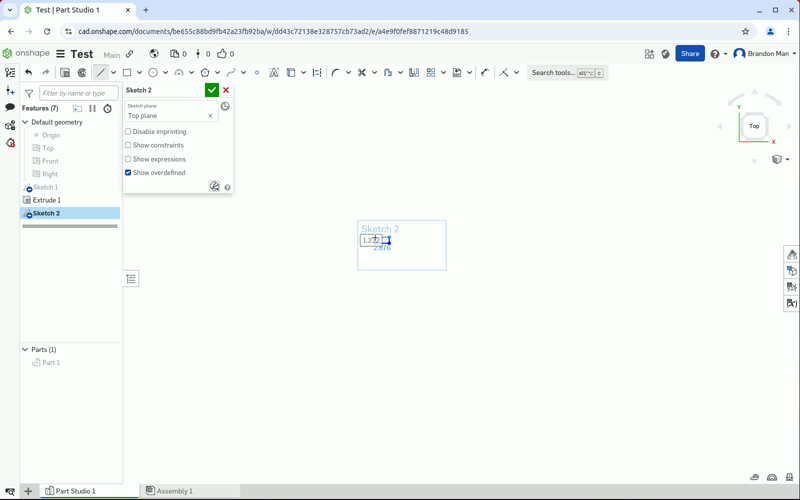
mouse_move(405, 237)
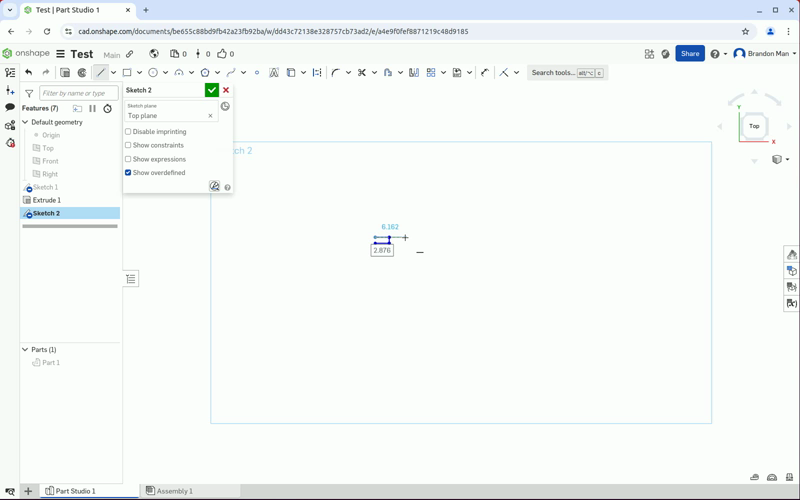
key_down(shift)
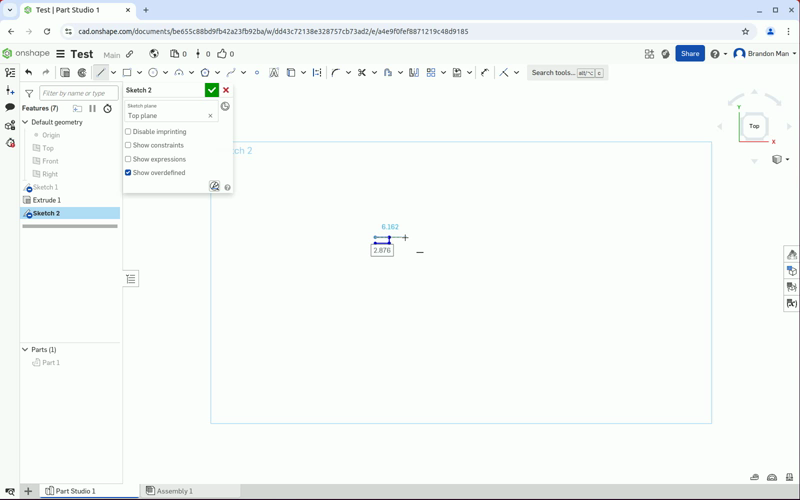
mouse_move(375, 243)
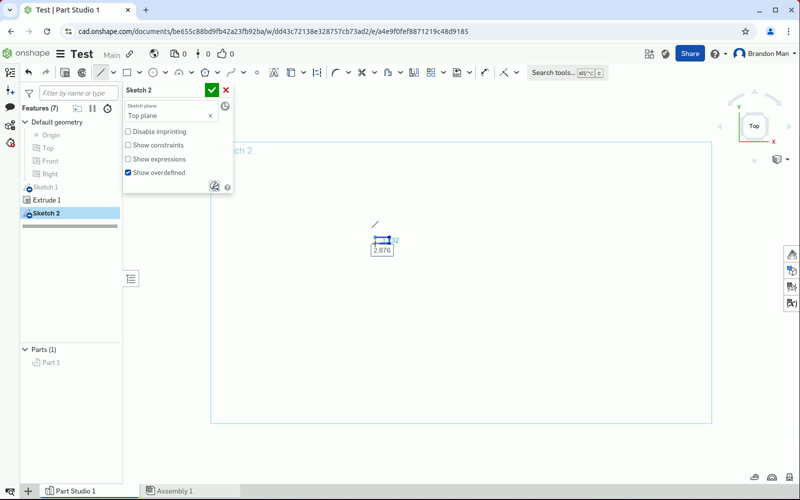
scroll(6)
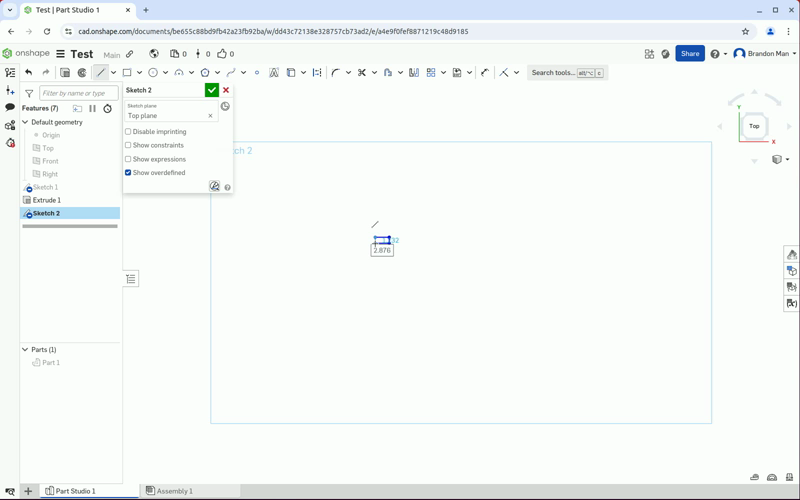
scroll(6)
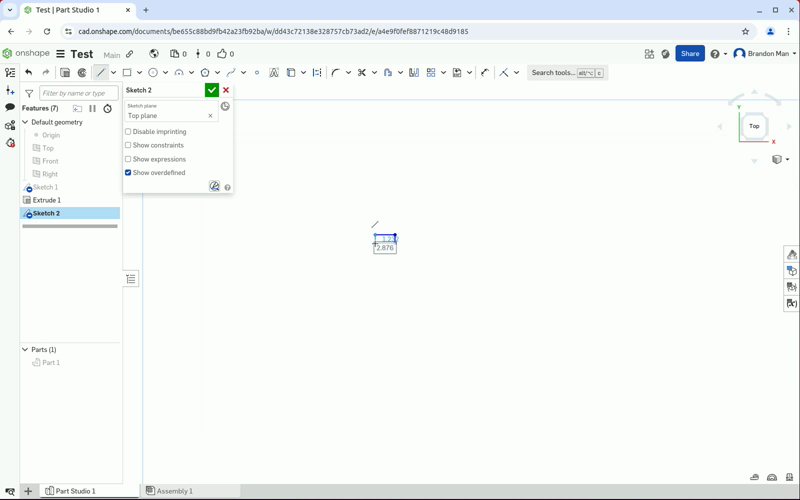
scroll(6)
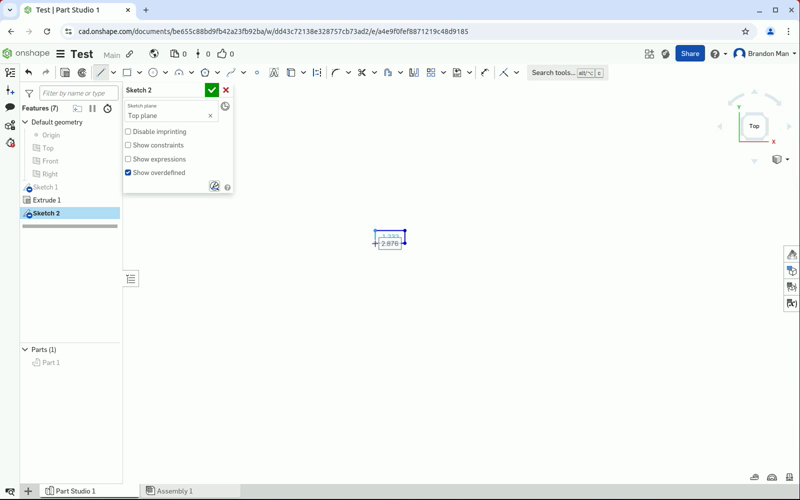
scroll(6)
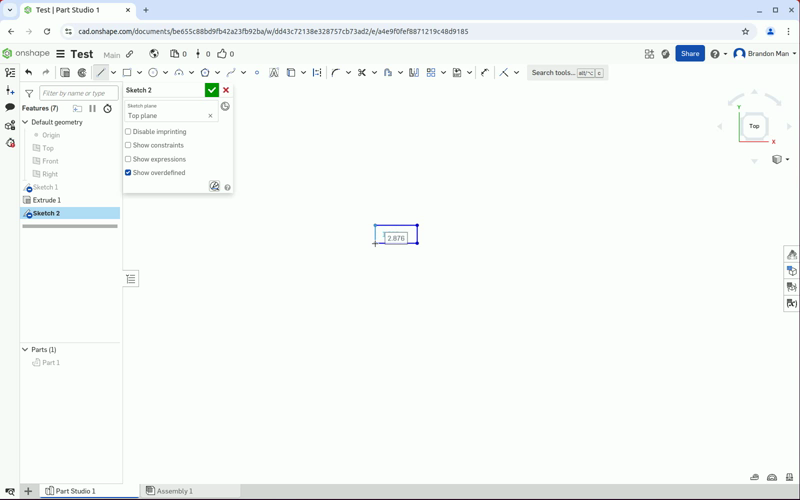
scroll(6)
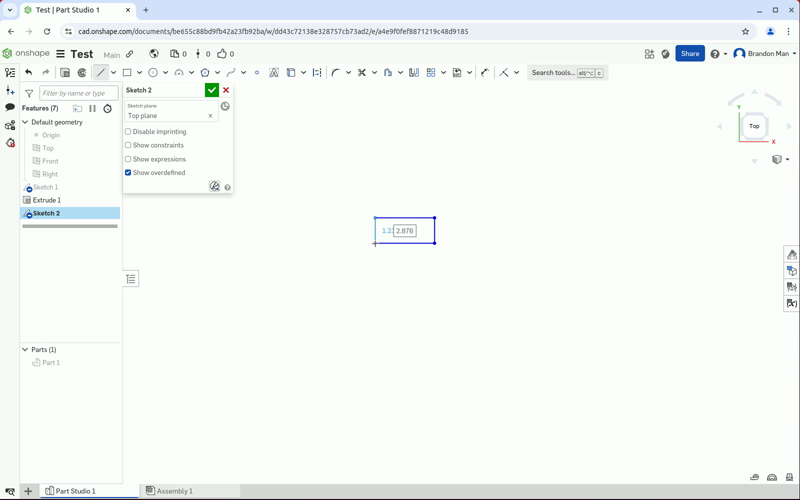
scroll(6)
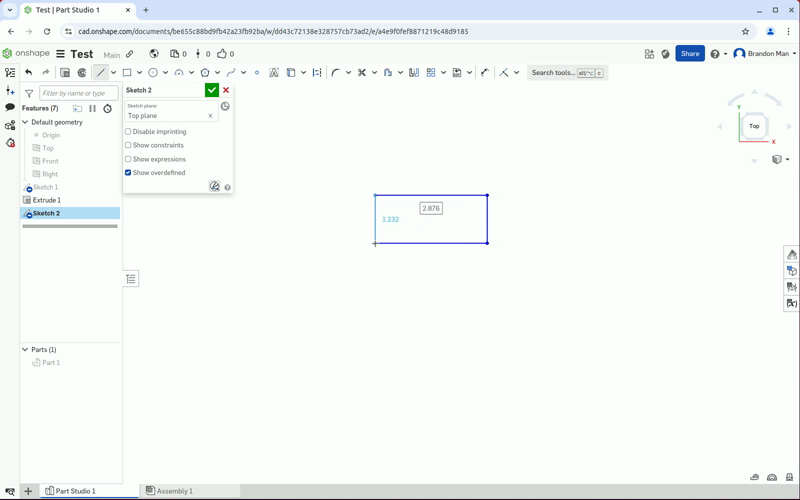
scroll(6)
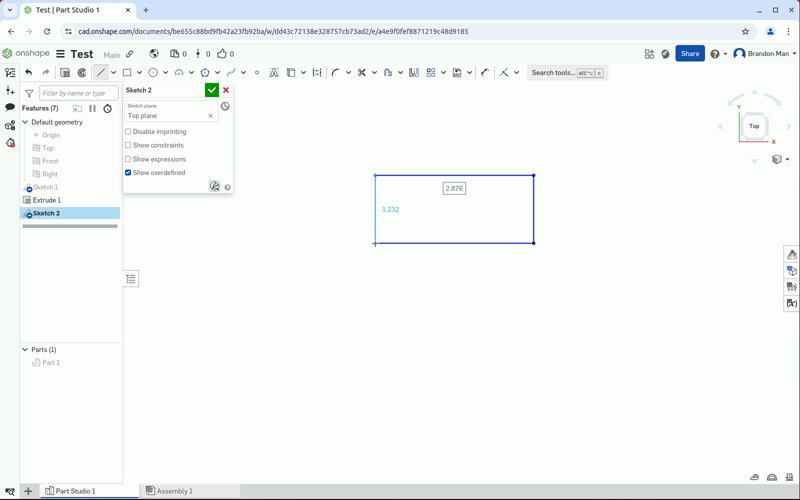
key_up(shift)
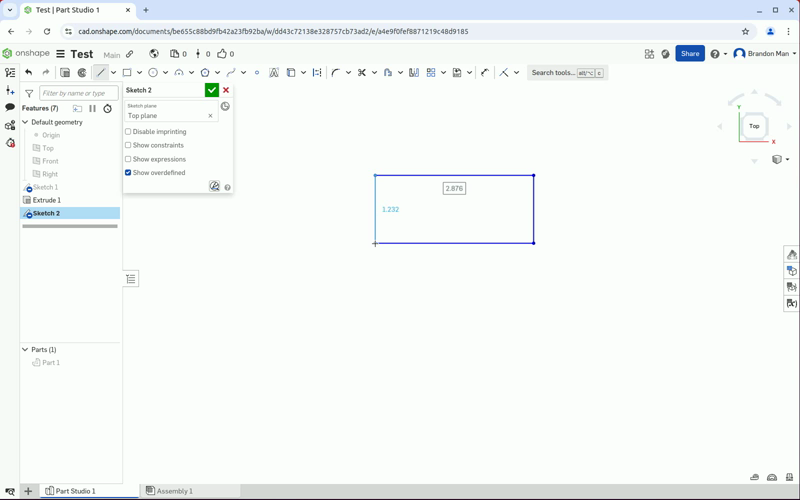
click(375, 243)
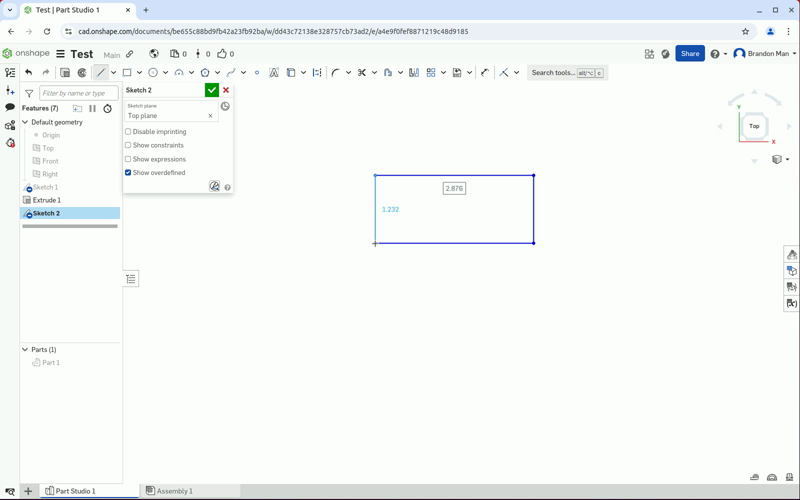
scroll(-6)
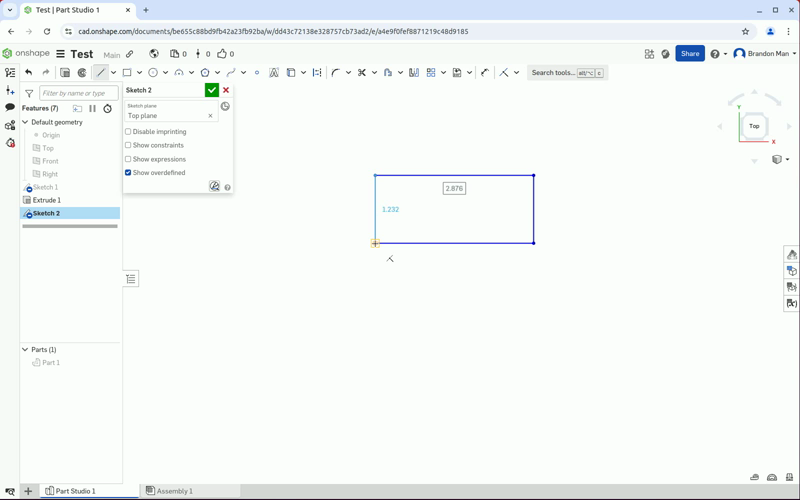
scroll(-6)
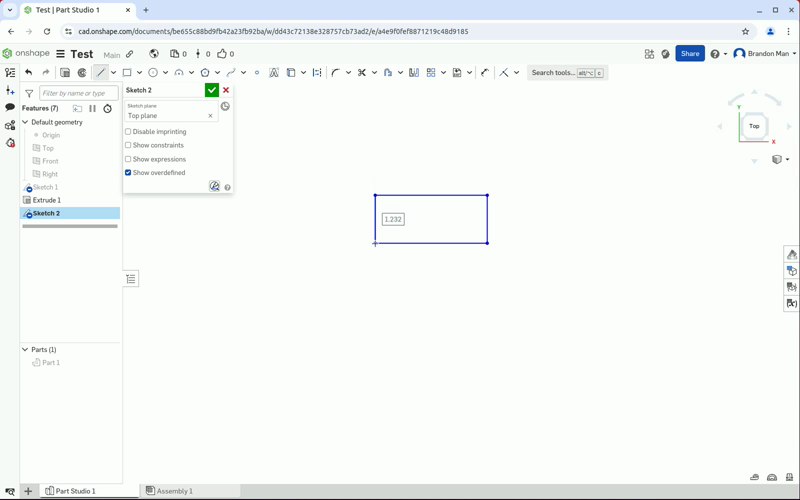
scroll(-6)
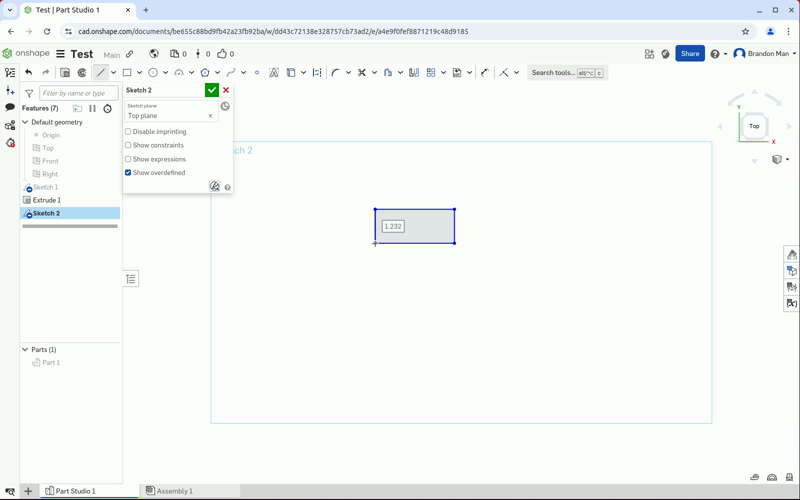
scroll(-6)
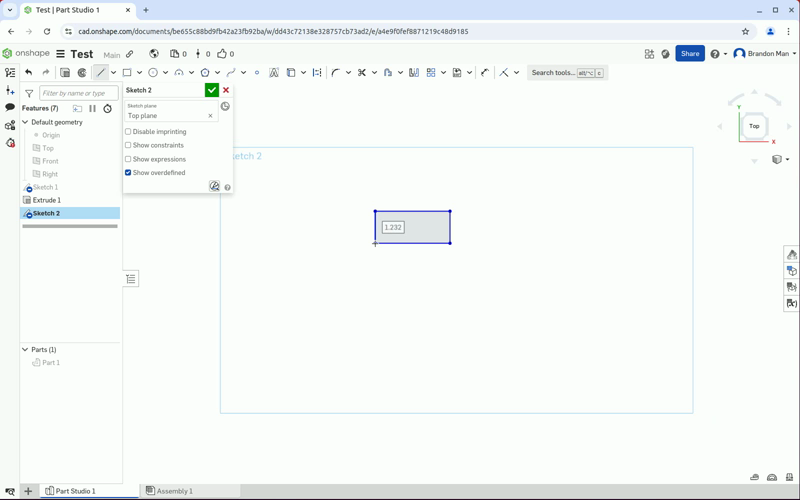
scroll(-6)
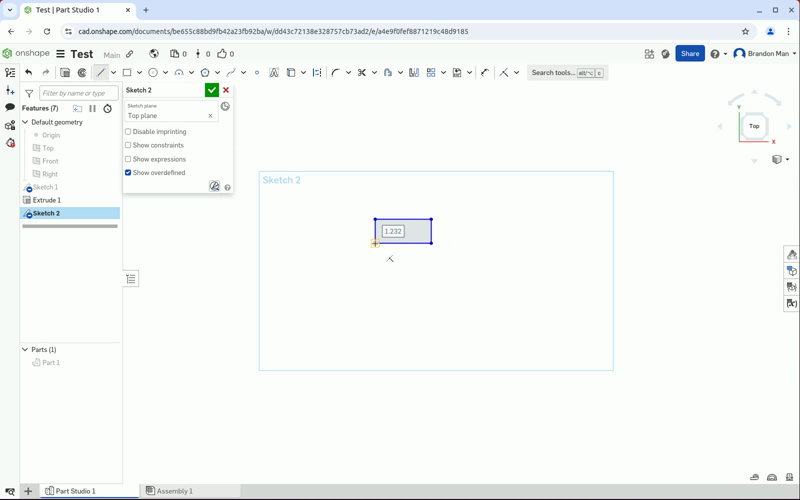
scroll(-6)
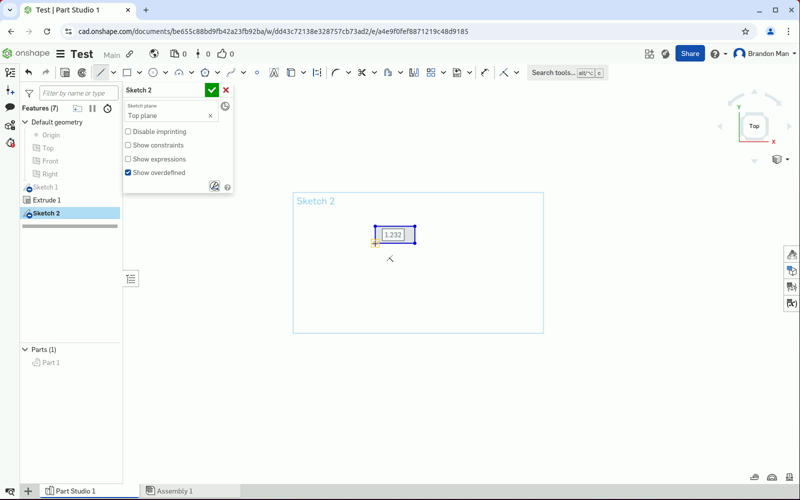
scroll(-6)
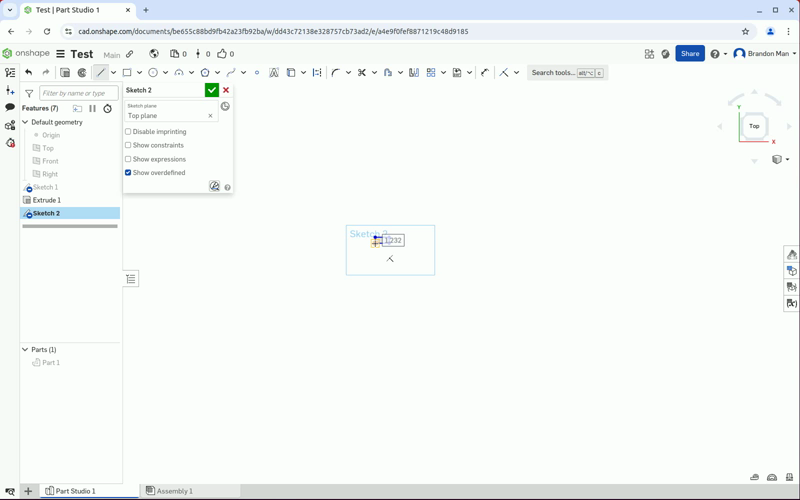
key(esc)
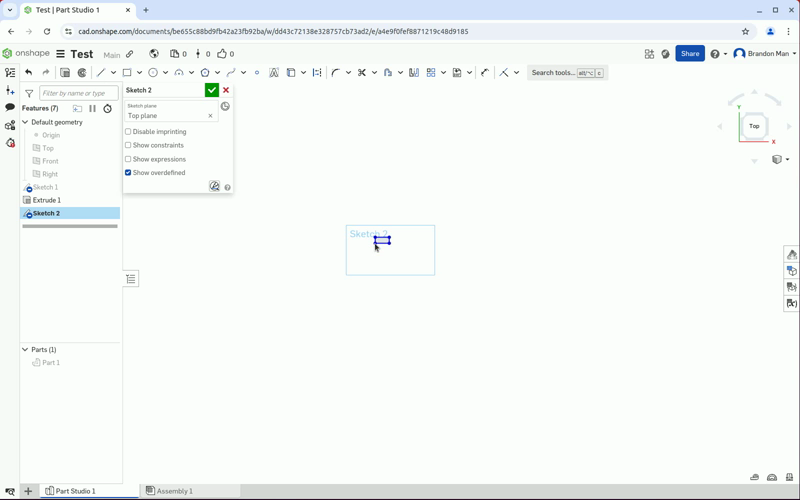
mouse_move(383, 238)
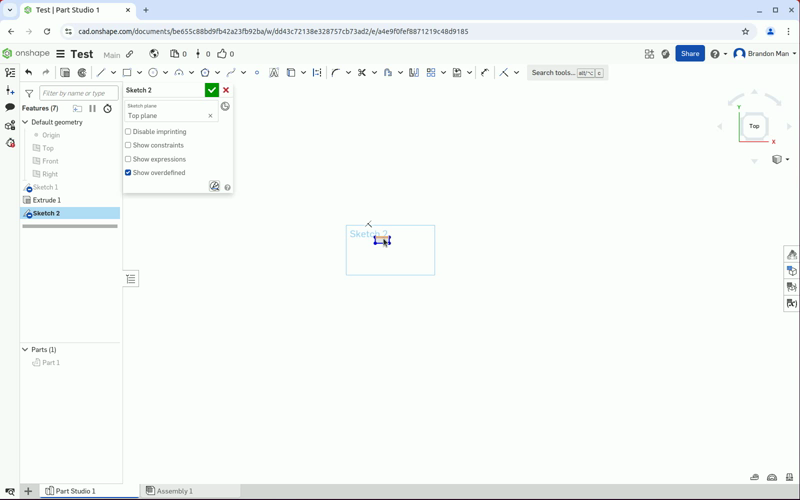
scroll(6)
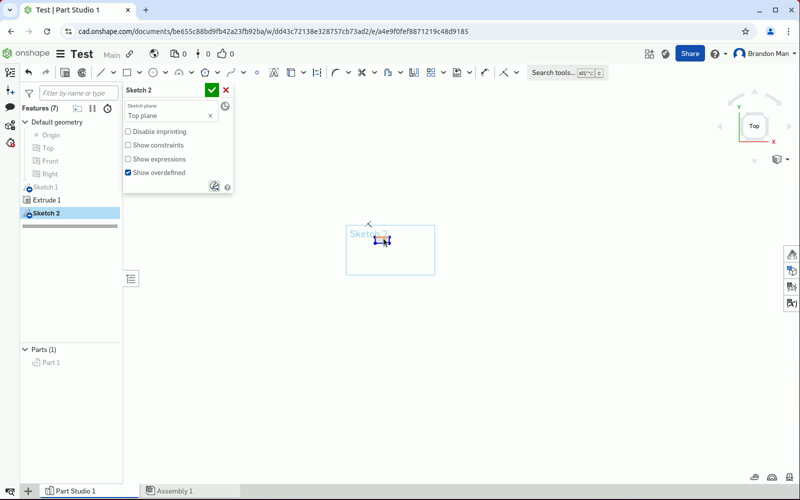
scroll(6)
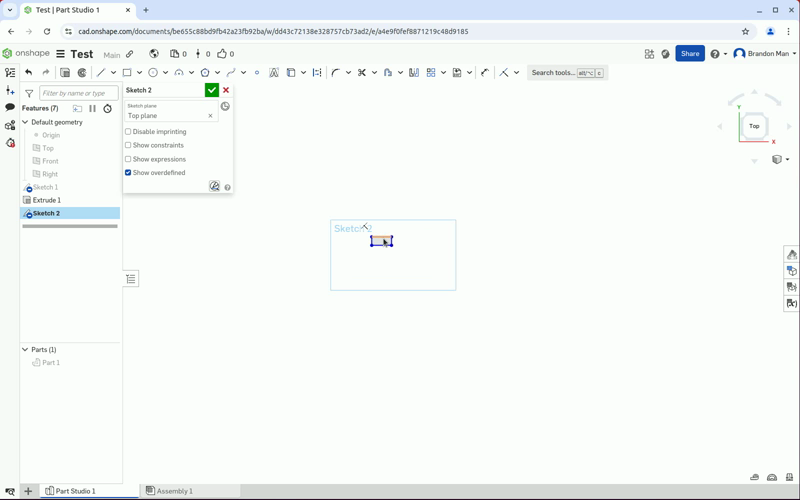
scroll(6)
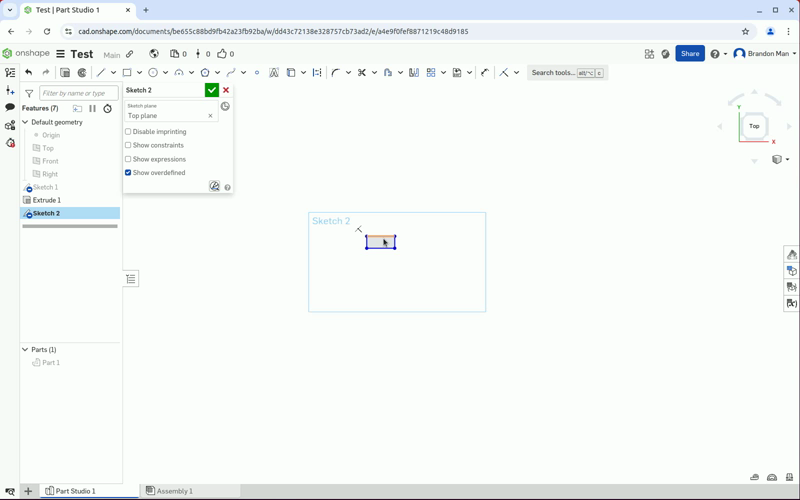
scroll(6)
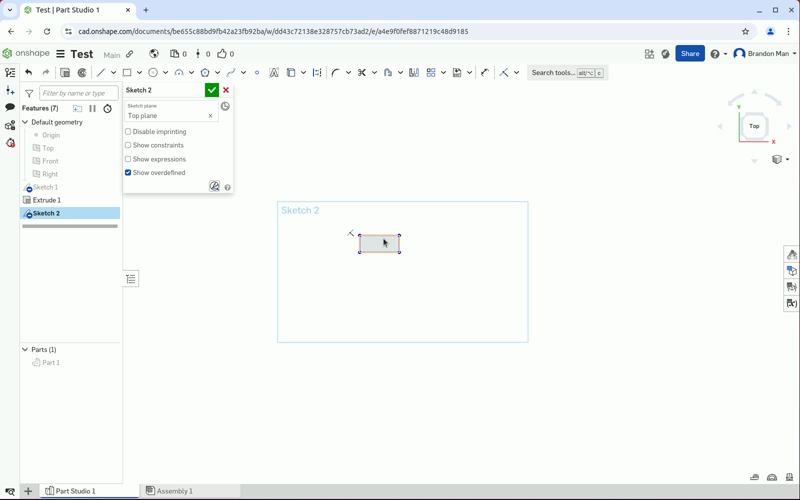
scroll(6)
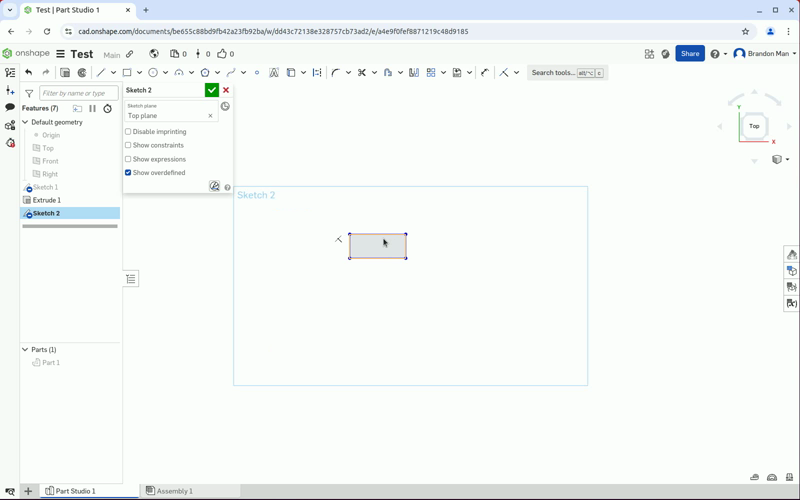
scroll(6)
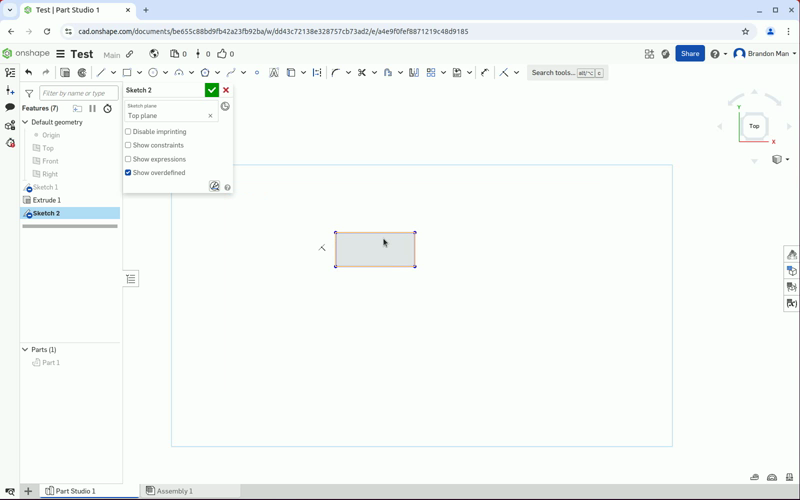
scroll(6)
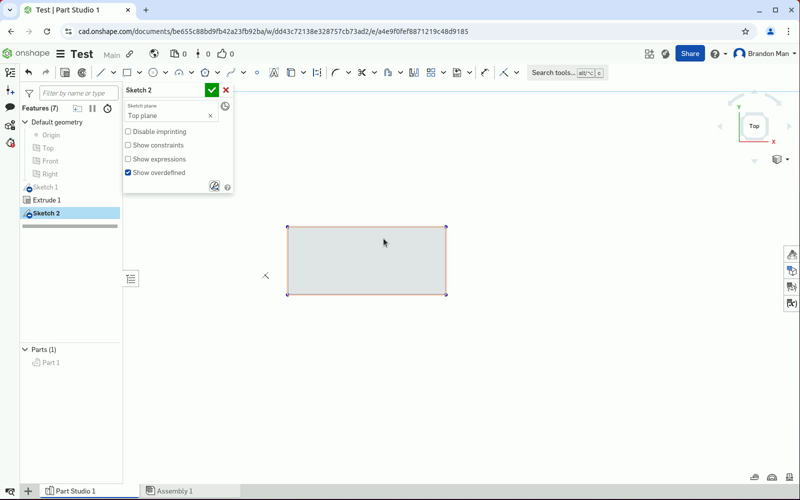
click(383, 238)
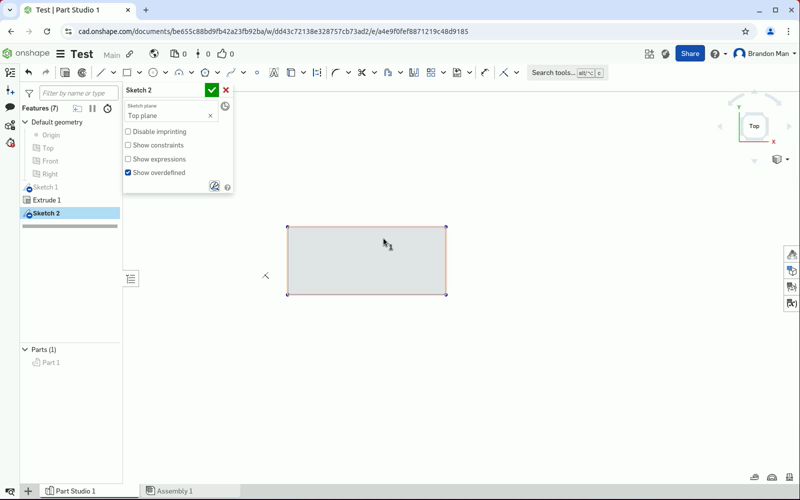
scroll(-6)
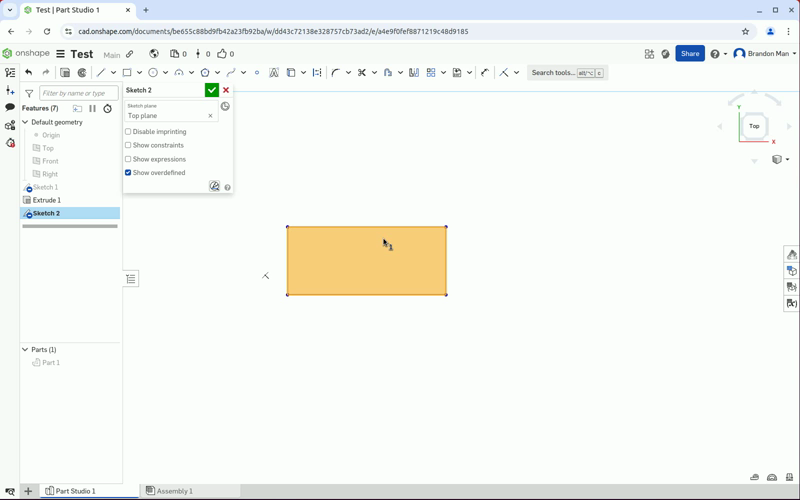
scroll(-6)
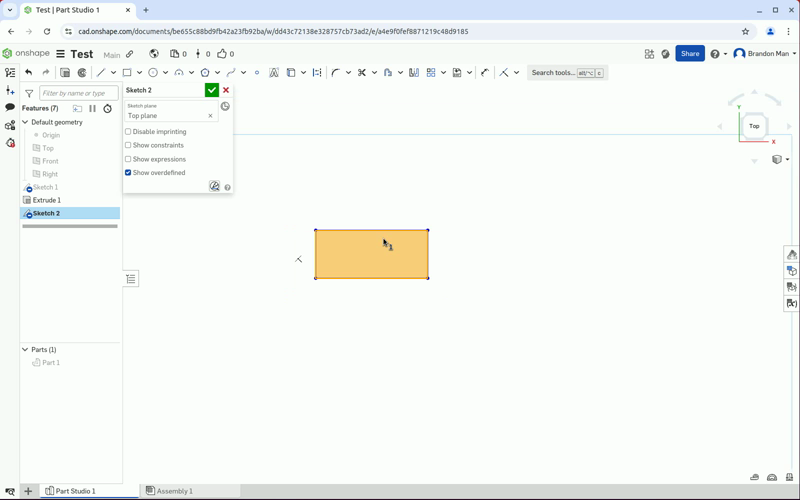
scroll(-6)
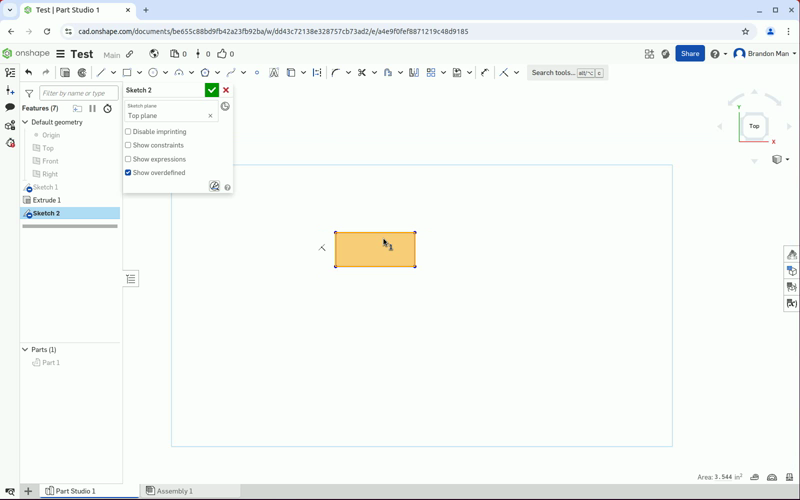
scroll(-6)
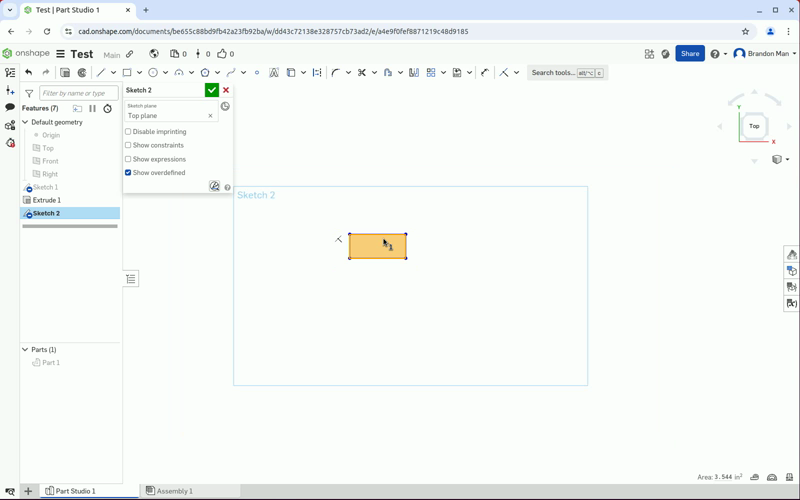
scroll(-6)
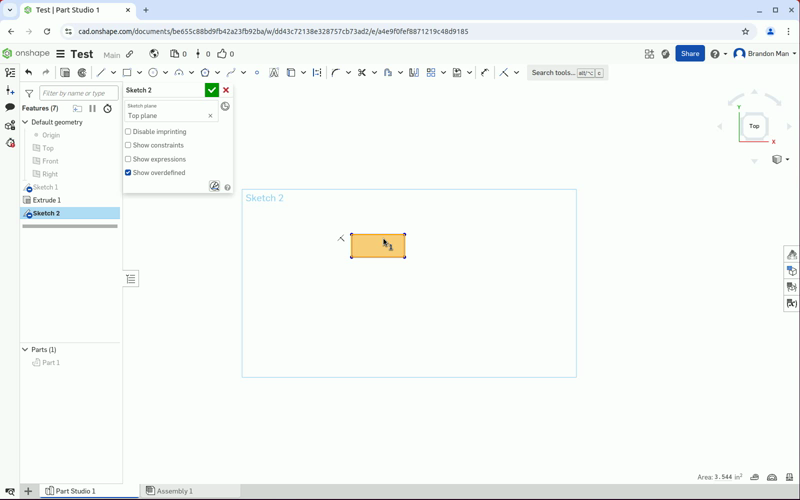
scroll(-6)
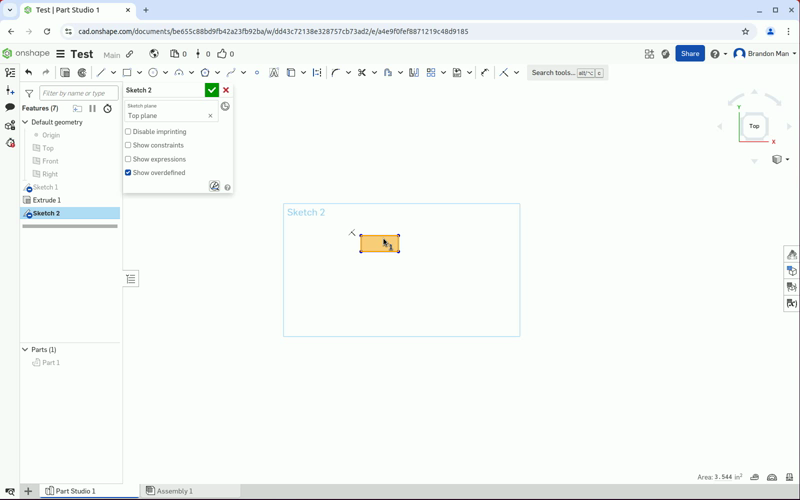
scroll(-6)
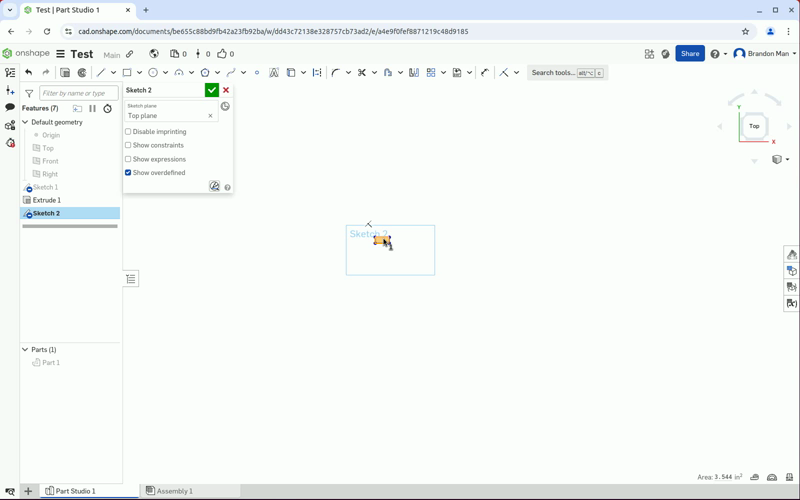
mouse_move(73, 352)
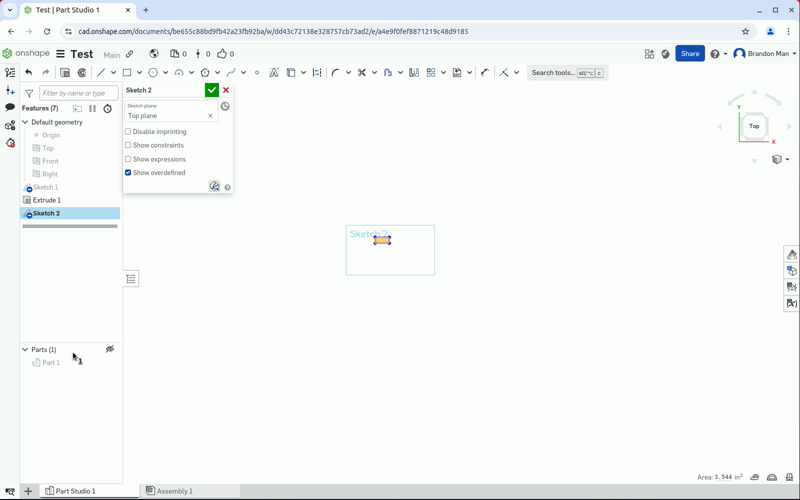
key(shift+y)
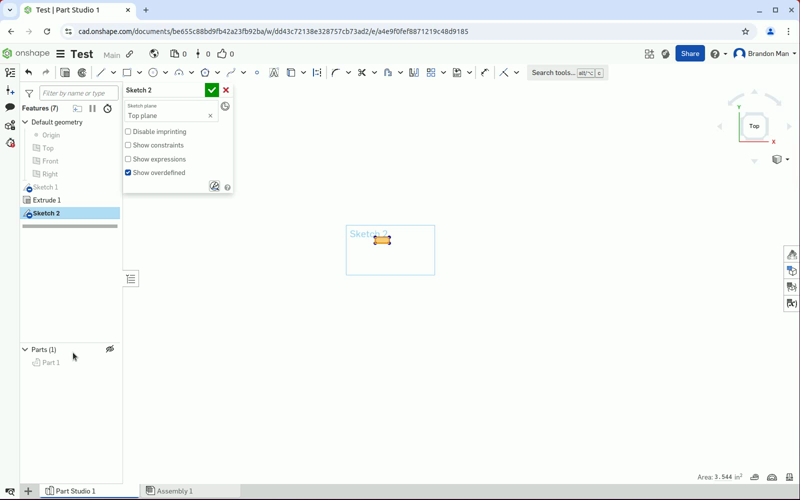
key(shift+e)
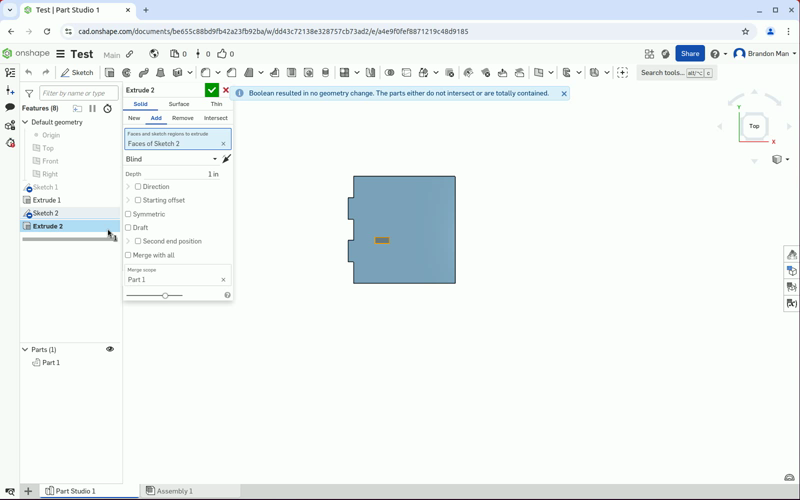
mouse_move(143, 106)
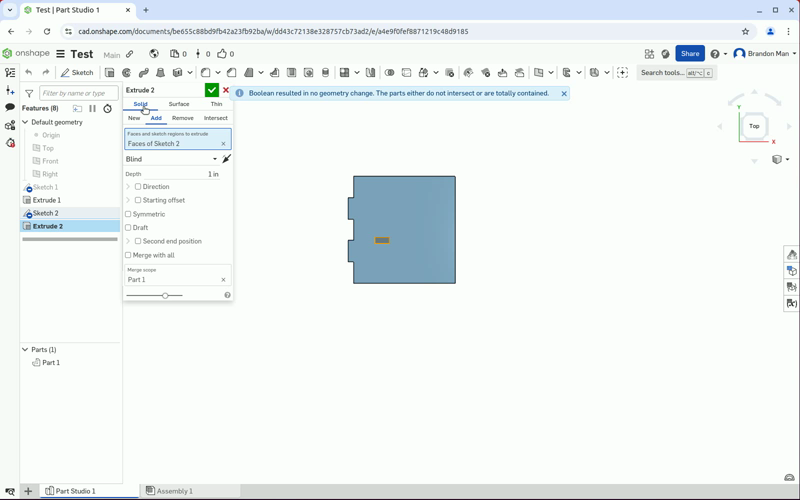
click(143, 106)
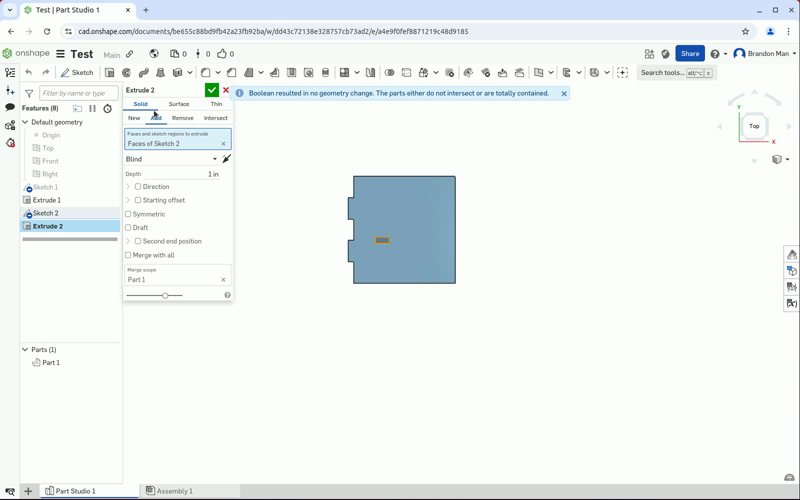
mouse_move(186, 120)
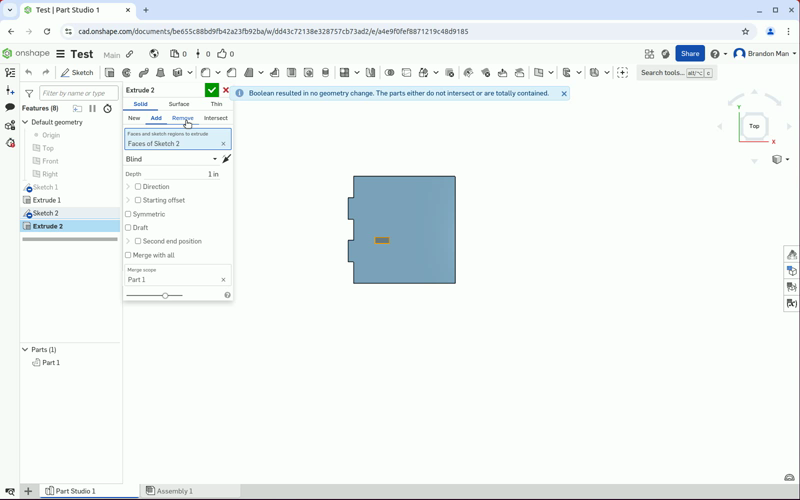
click(186, 120)
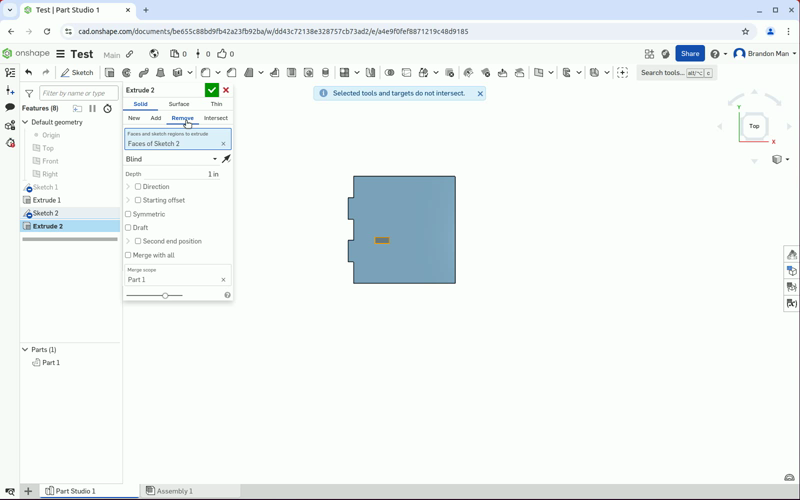
key(tab, 4)
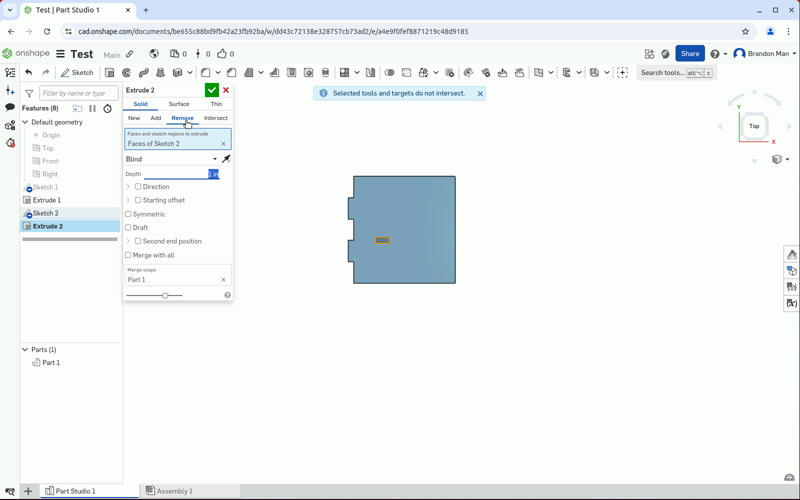
text(-13.721)
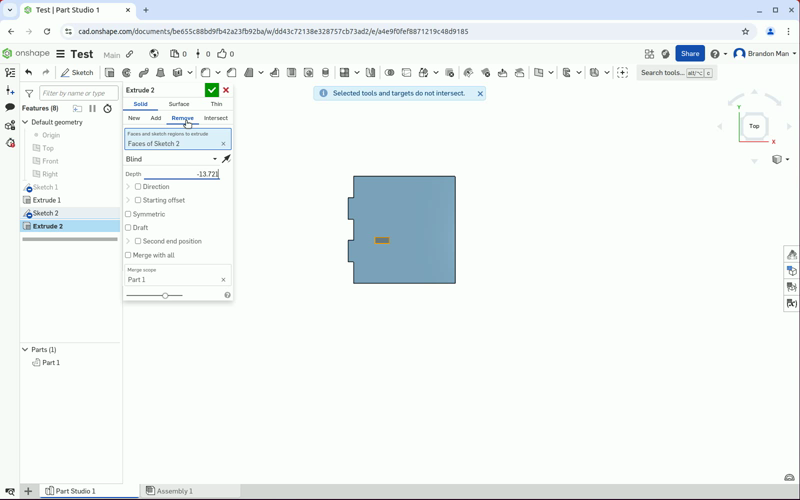
key(tab, 6)
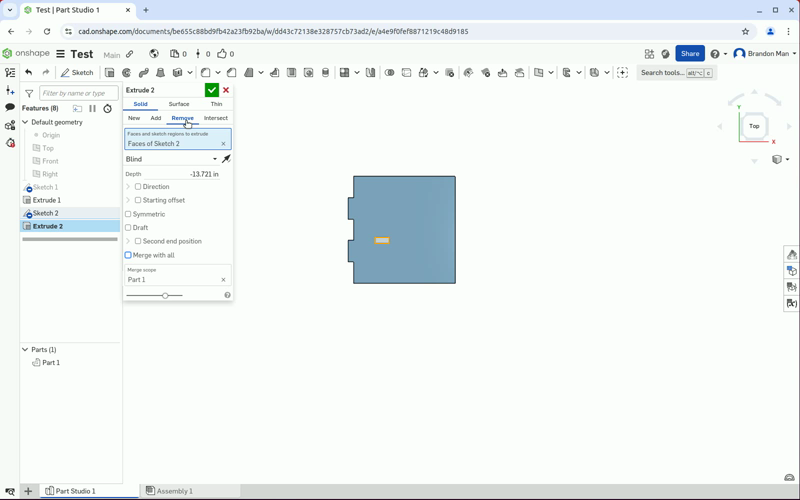
key(space)
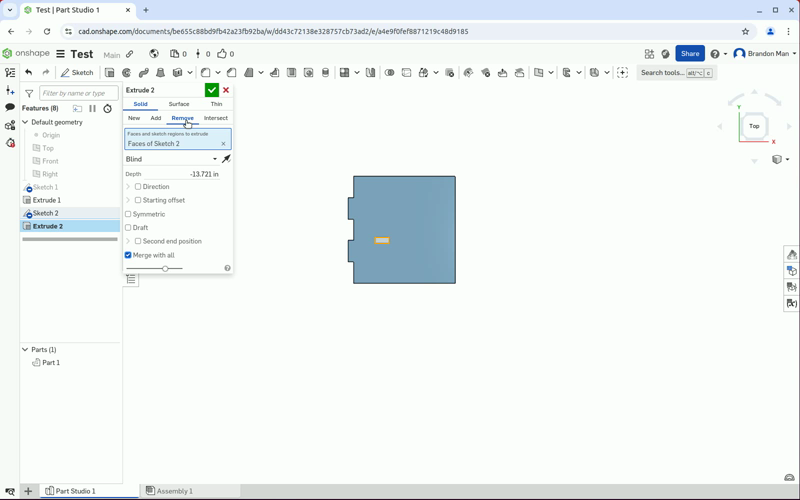
key(enter)
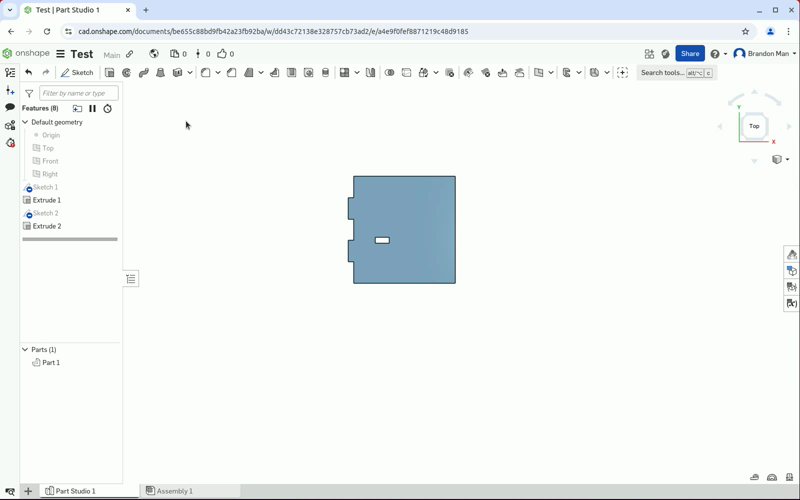
key(shift+h)
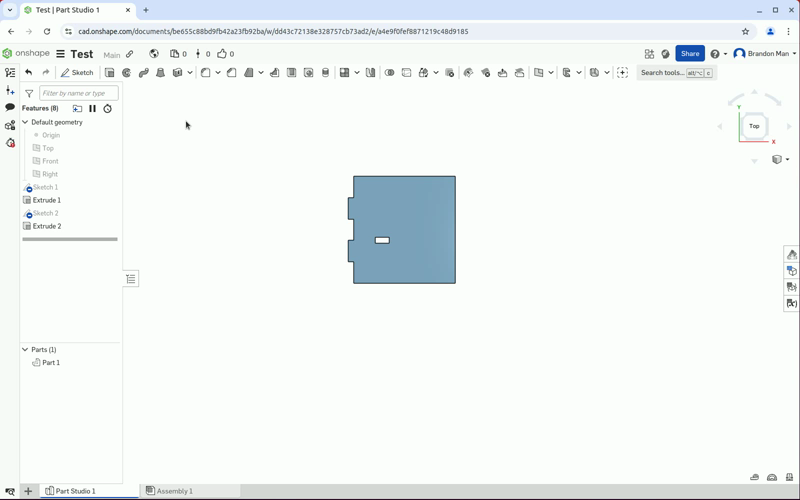
key(shift+h)
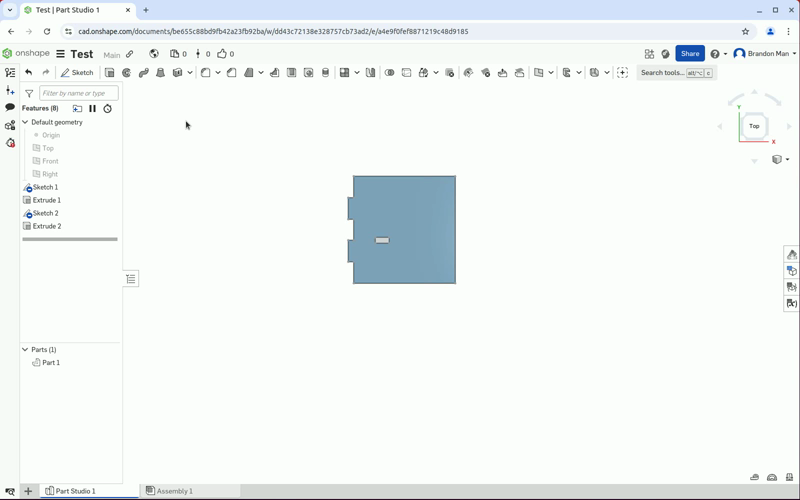
key(shift+7)
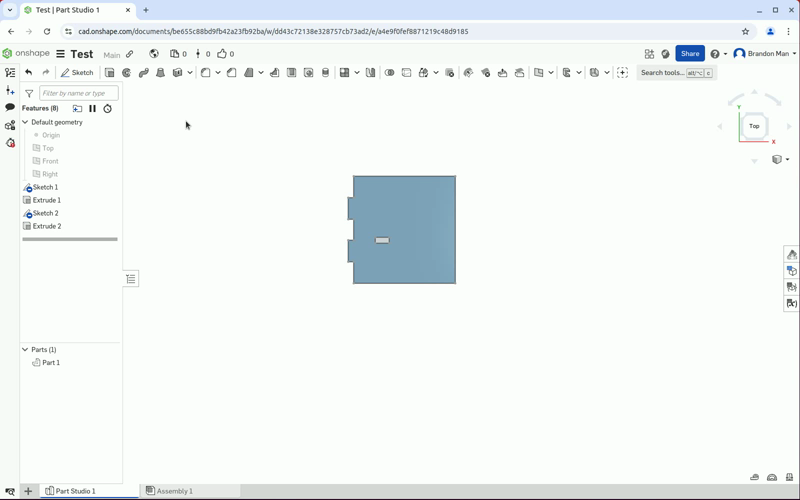
key(up, 3)
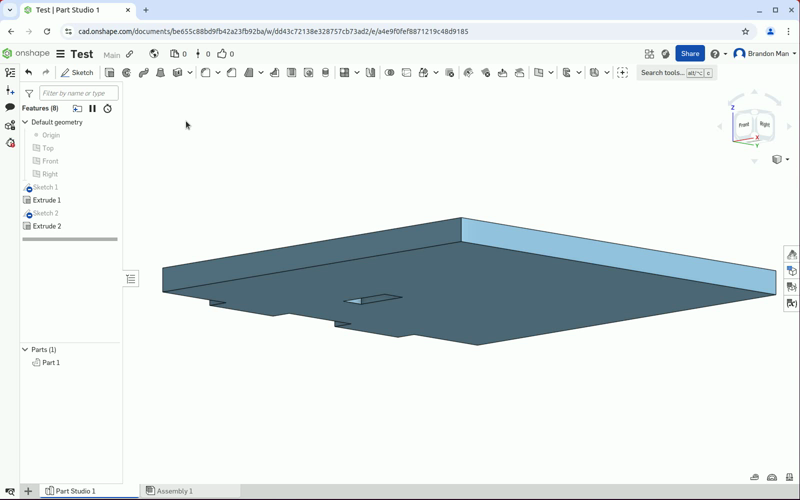
key(left, 3)
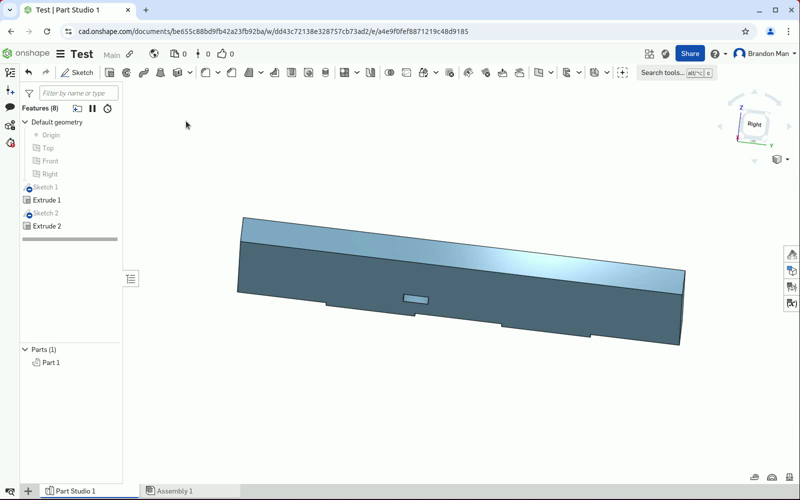
key(right, 3)
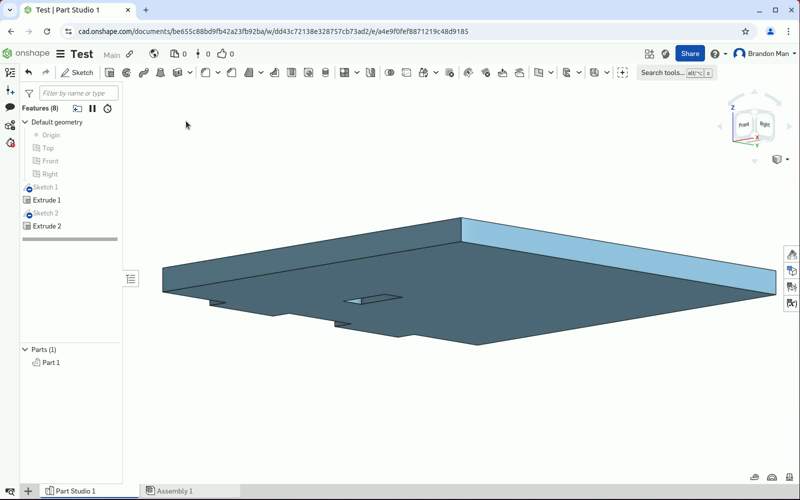
key(down, 3)
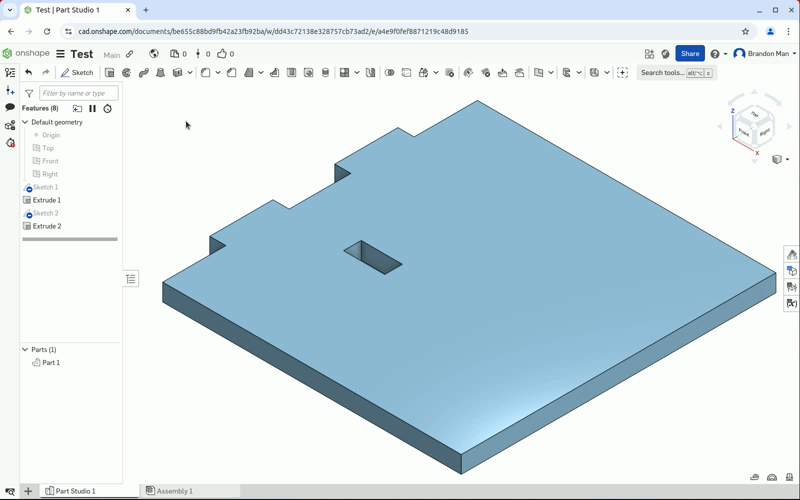
mouse_move(73, 189)
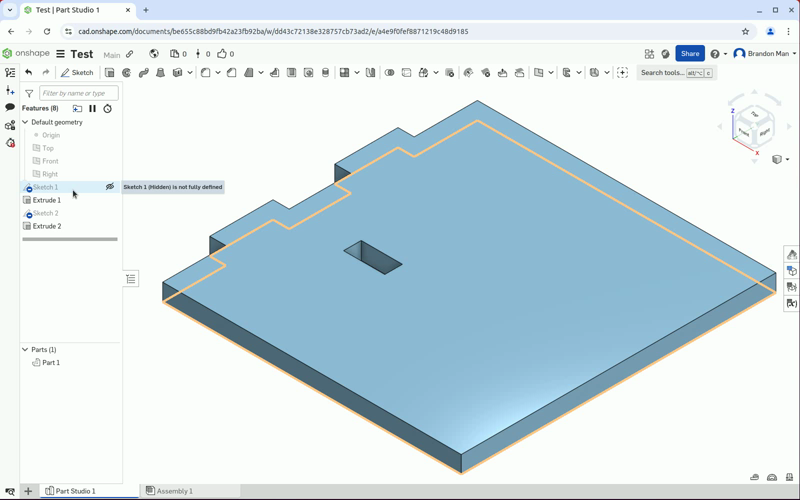
click(73, 189)